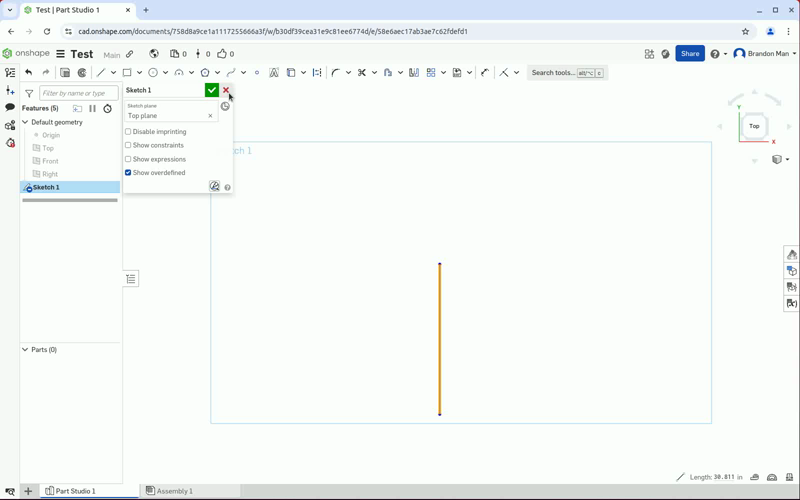
key(shift+h)
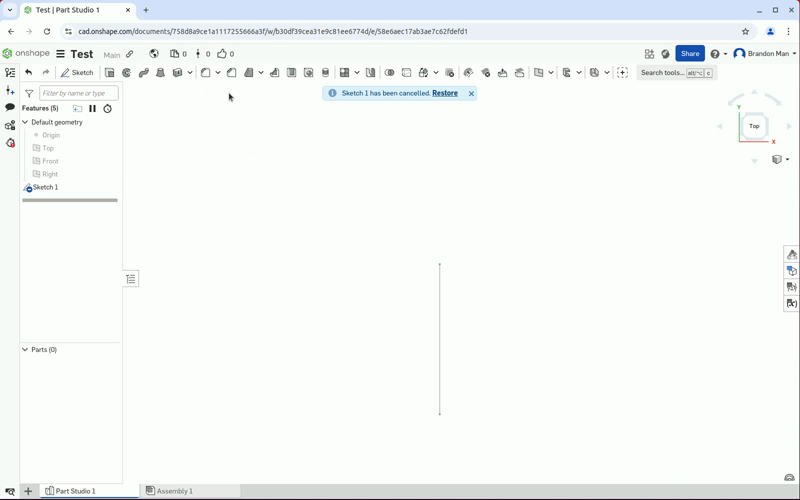
key(shift+s)
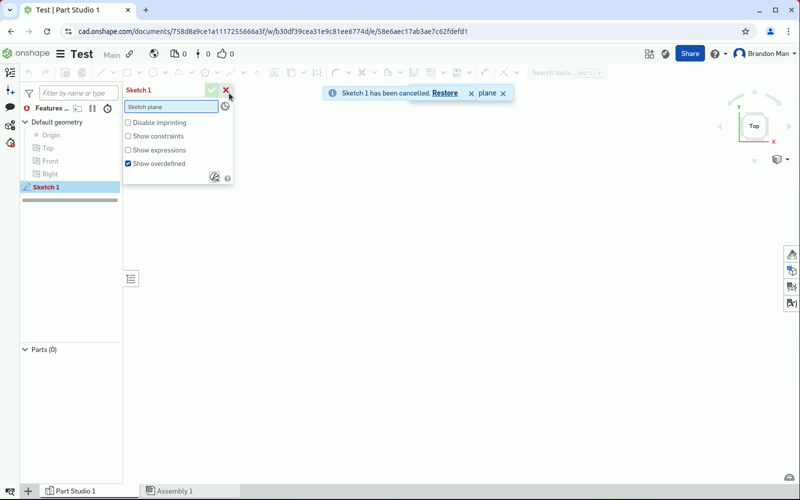
mouse_move(73, 150)
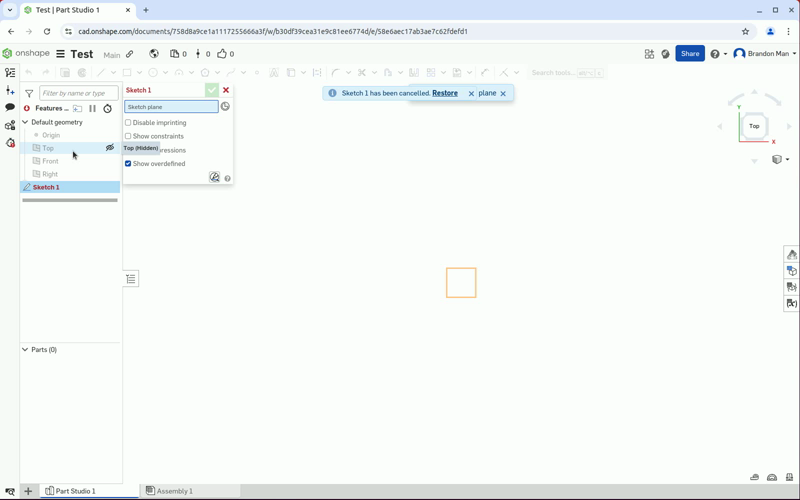
click(73, 150)
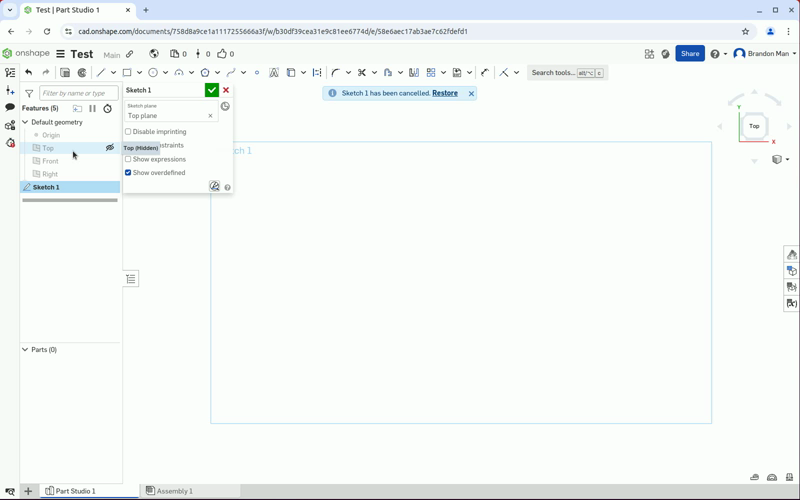
mouse_move(73, 352)
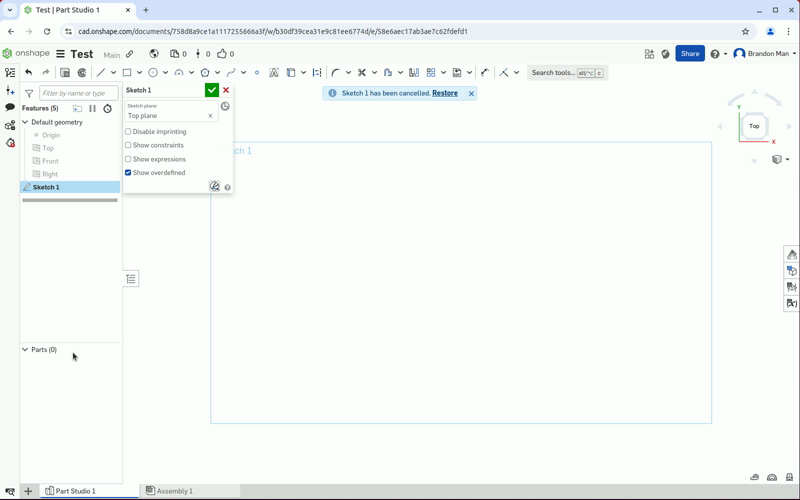
key(y)
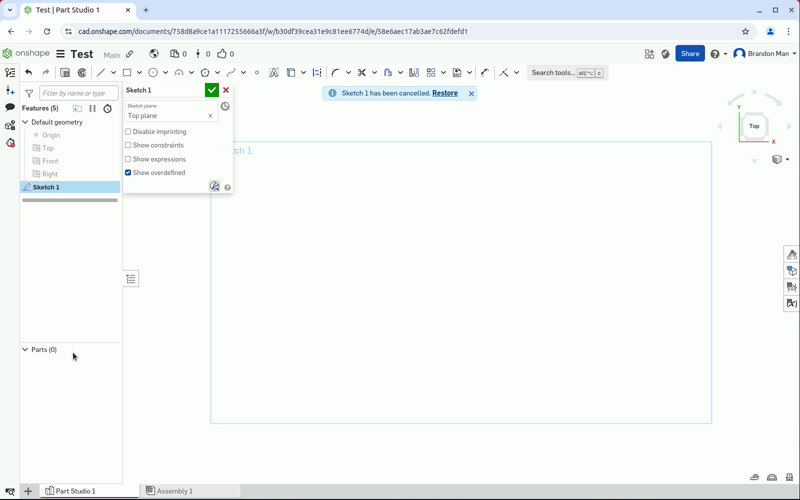
key(l)
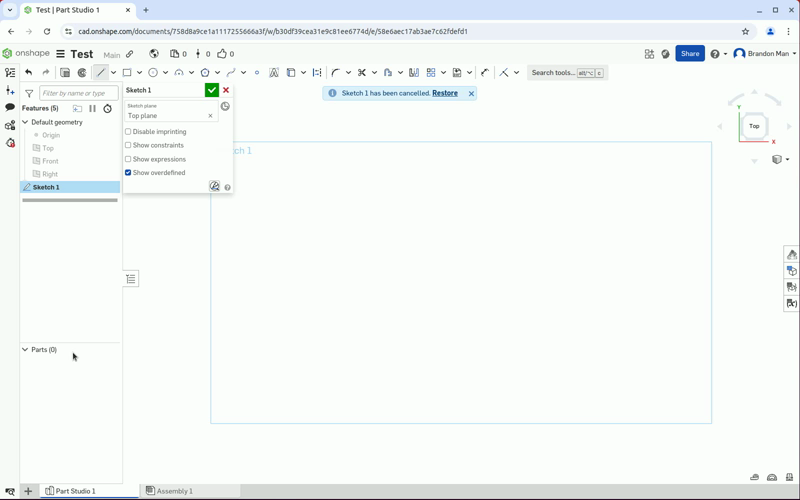
key_down(shift)
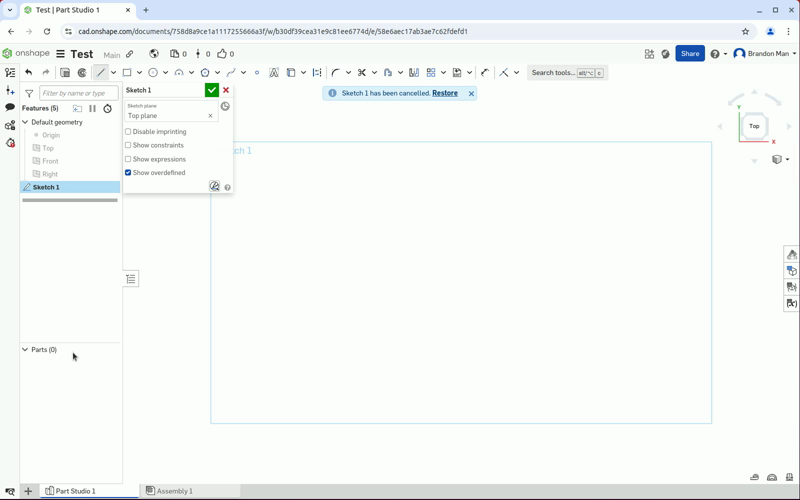
mouse_move(383, 328)
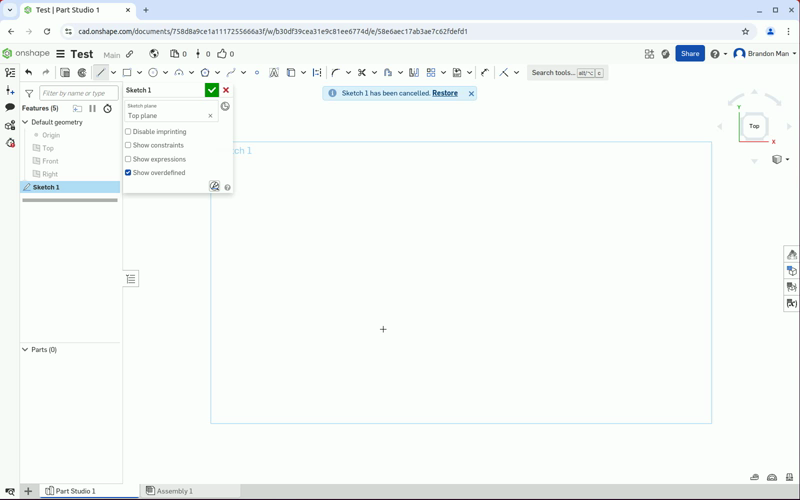
click(383, 328)
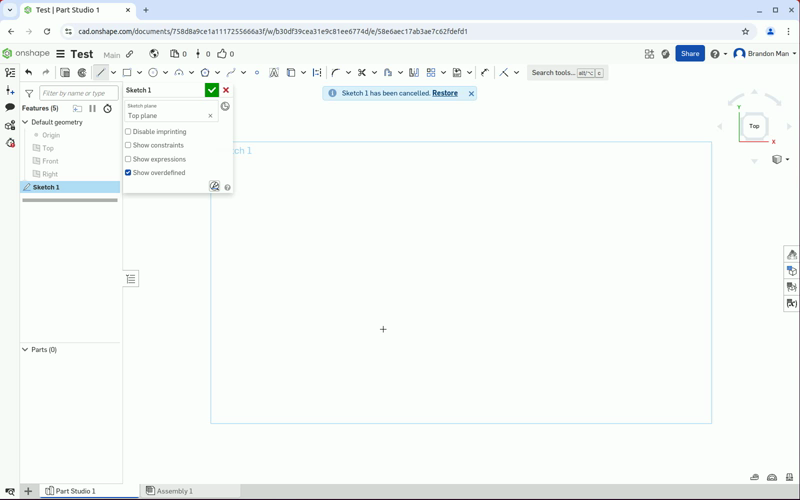
key_up(shift)
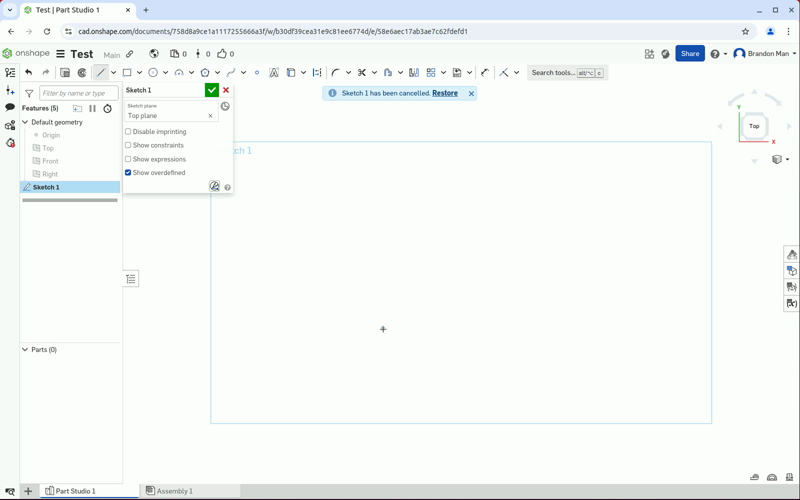
key_down(shift)
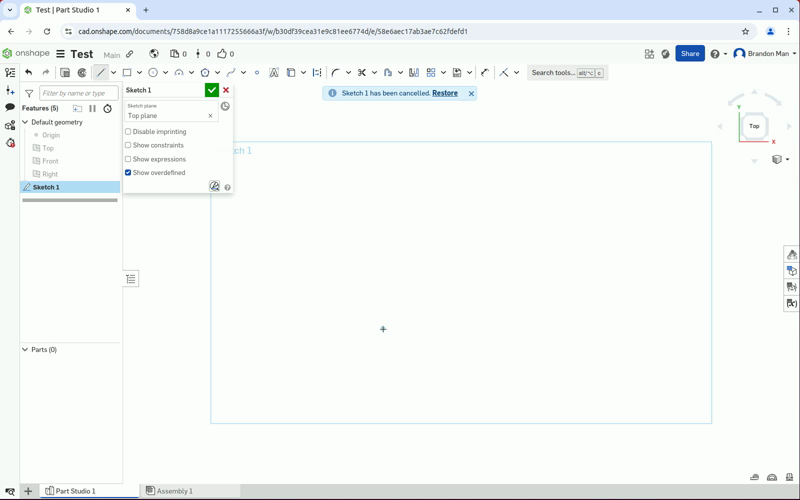
mouse_move(436, 362)
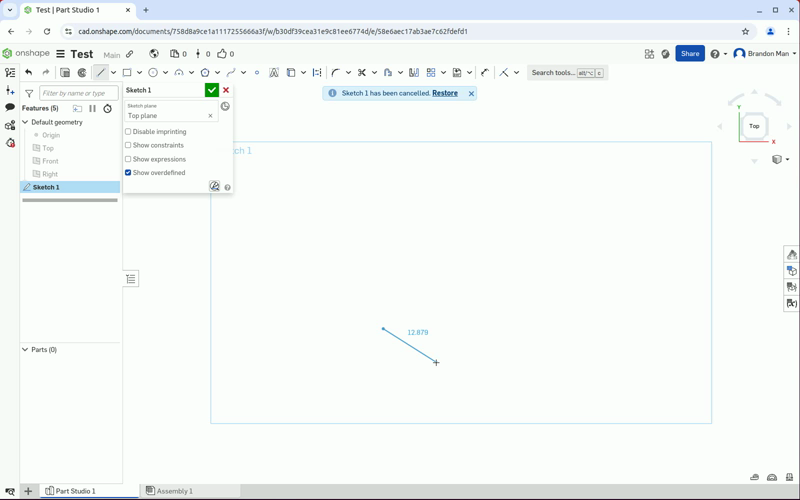
click(436, 362)
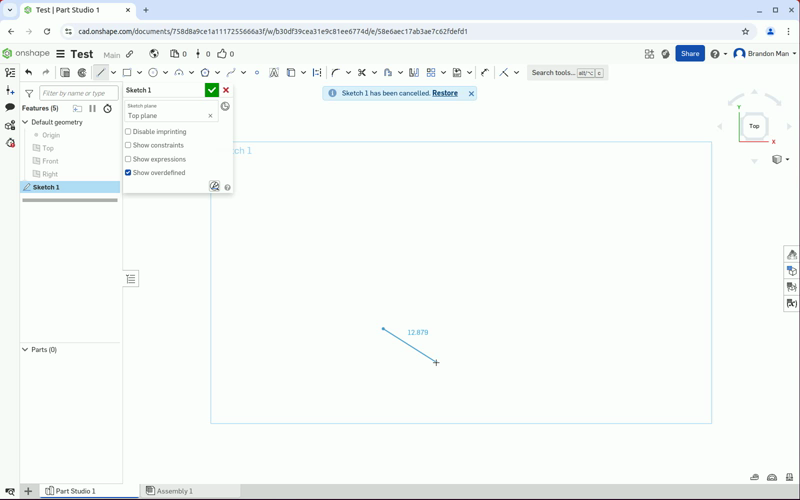
key_up(shift)
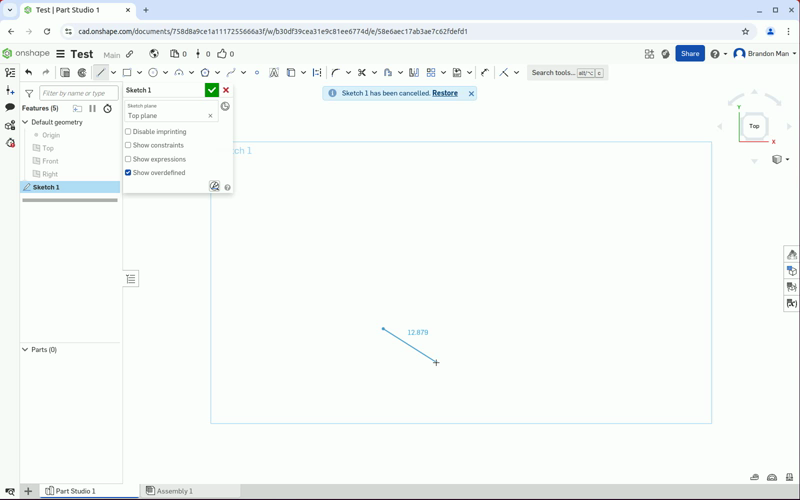
key_down(shift)
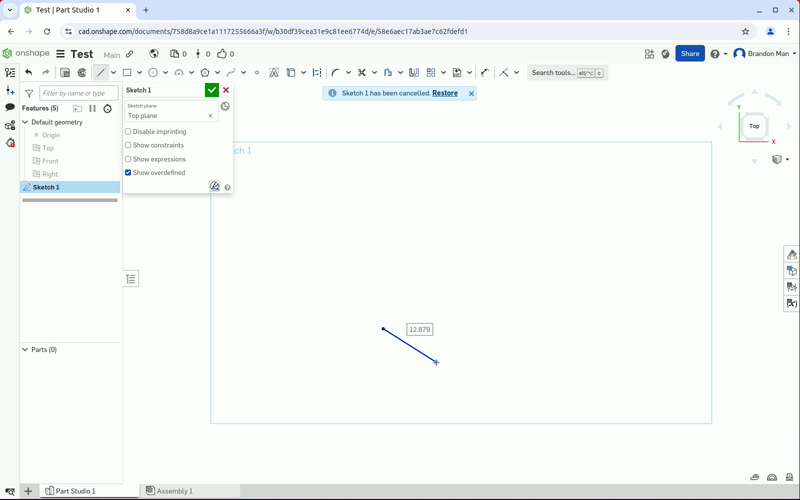
mouse_move(466, 362)
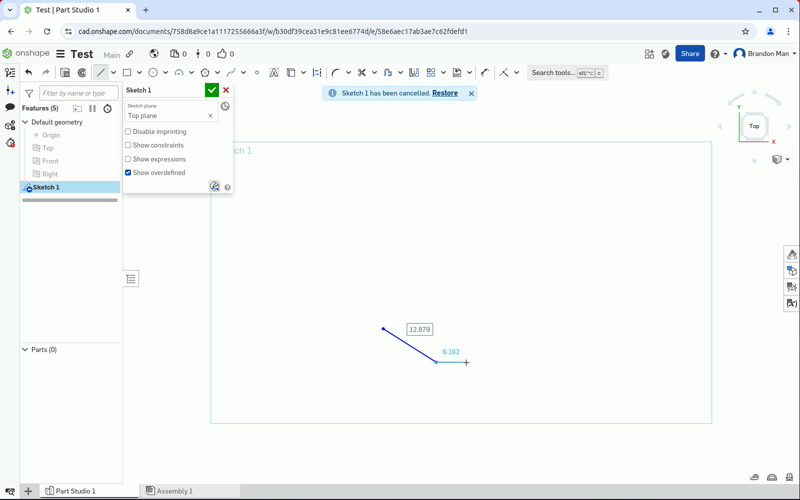
mouse_move(447, 363)
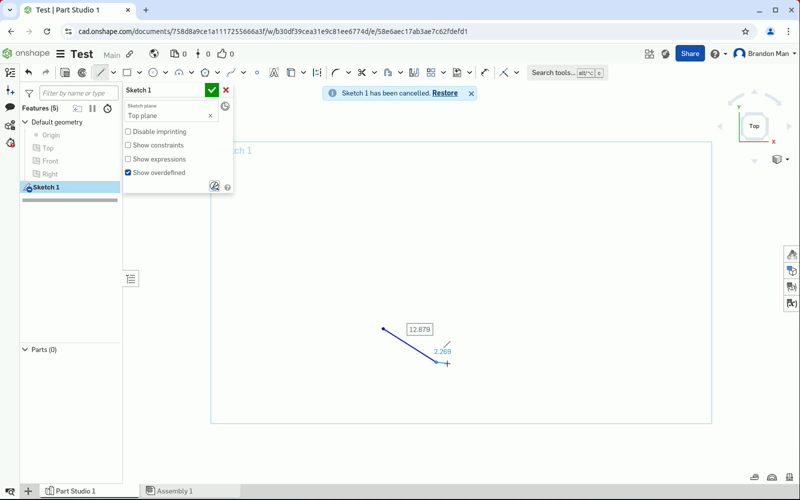
click(447, 363)
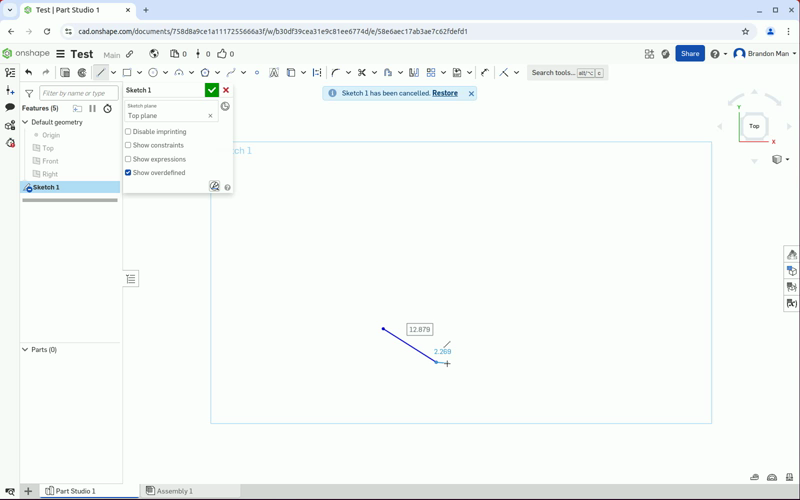
key_up(shift)
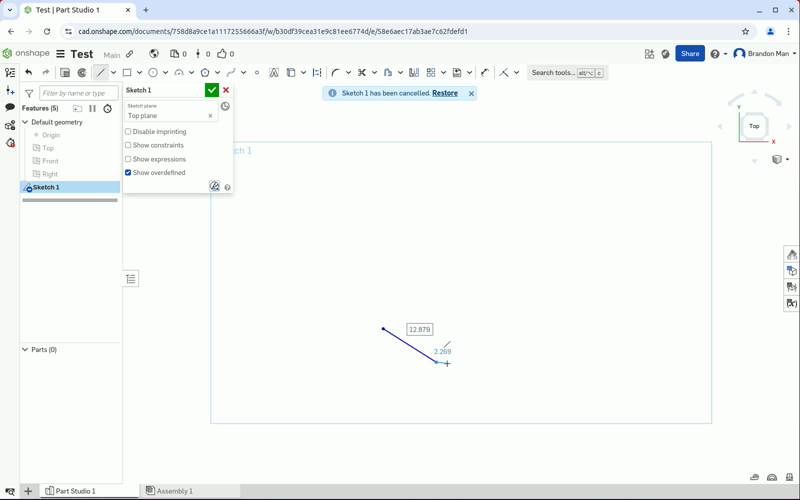
key_down(shift)
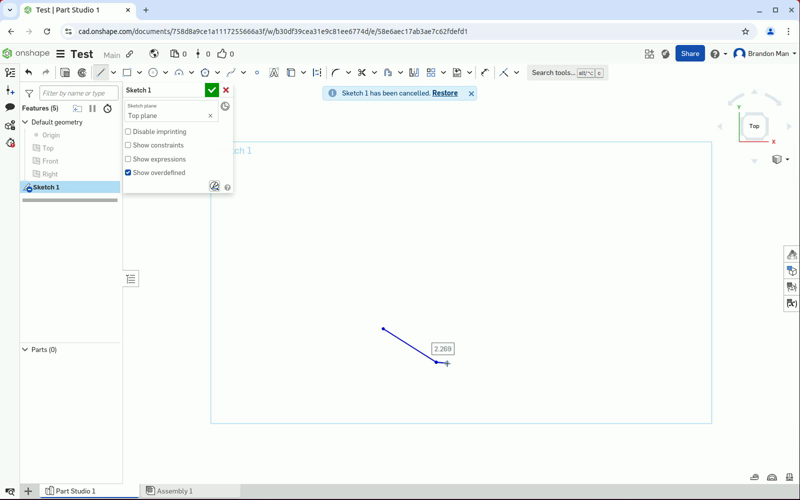
mouse_move(477, 363)
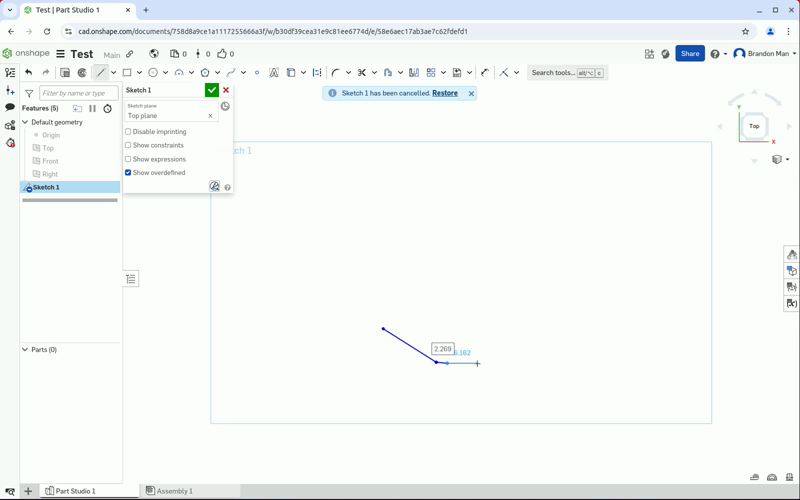
mouse_move(447, 321)
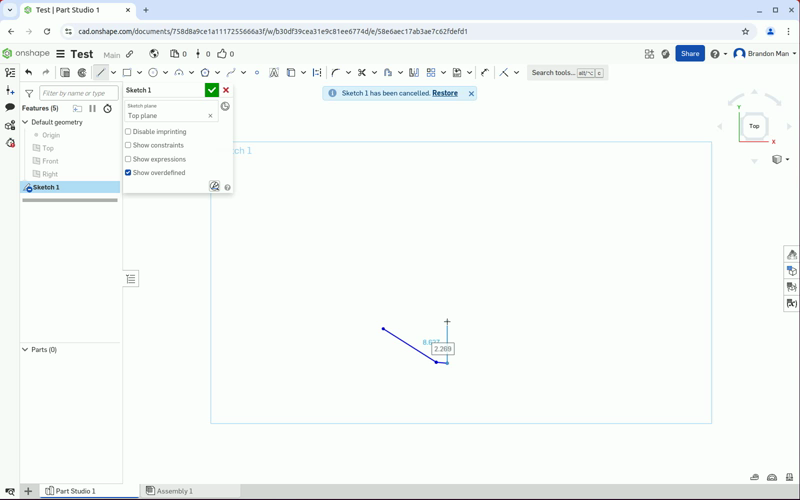
click(447, 321)
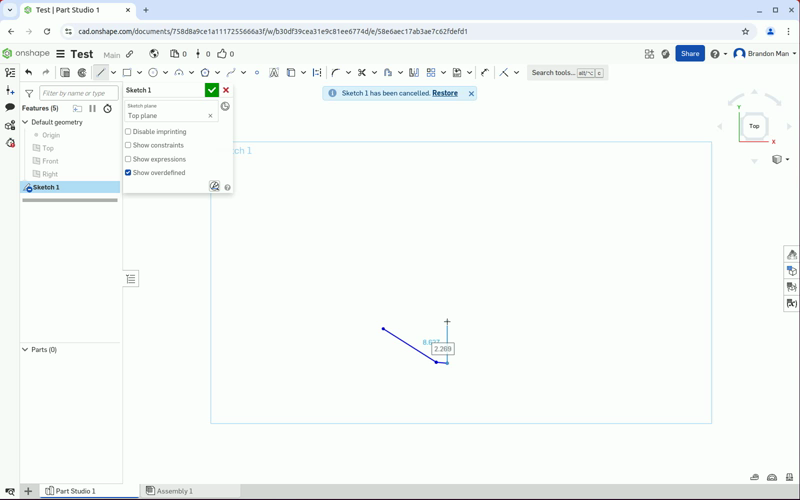
key_up(shift)
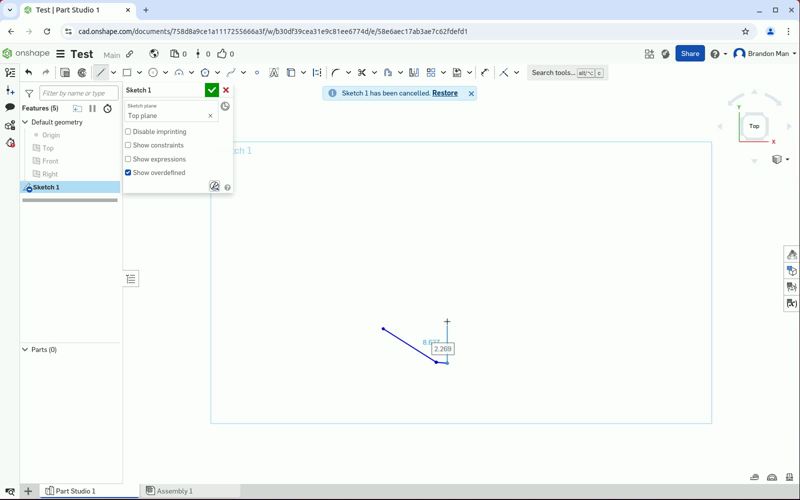
key_down(shift)
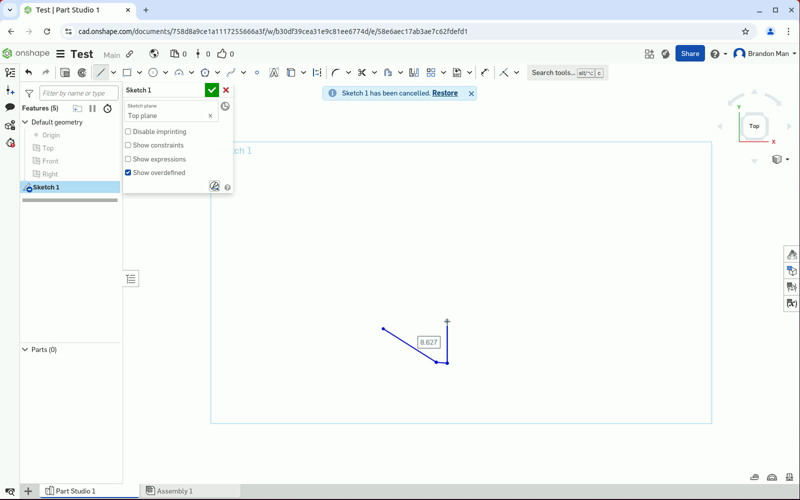
mouse_move(477, 321)
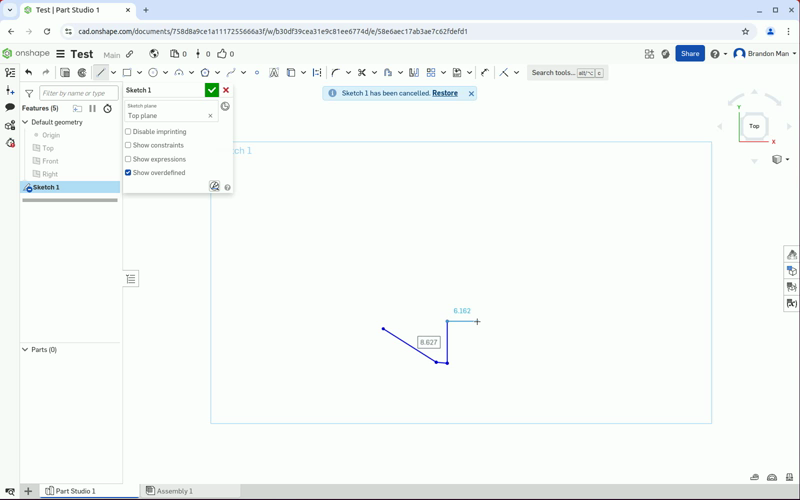
mouse_move(388, 321)
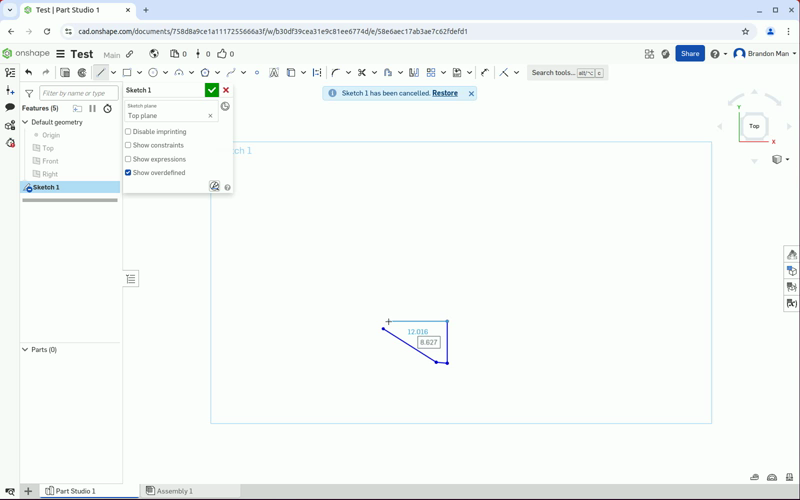
click(388, 321)
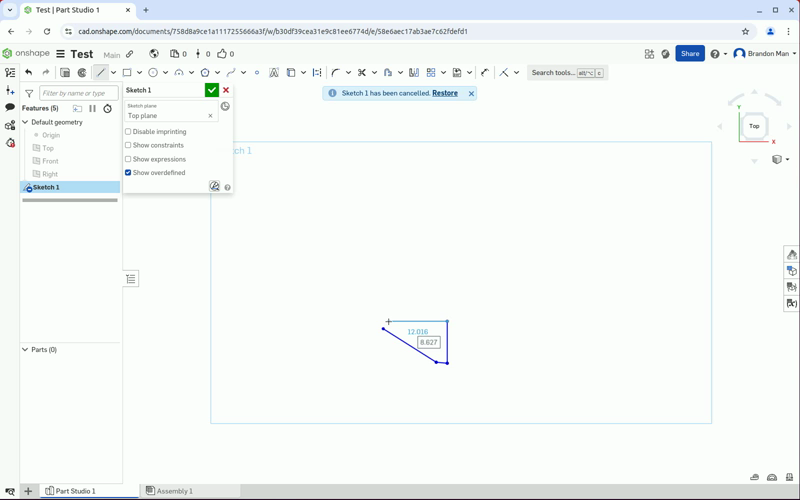
key_up(shift)
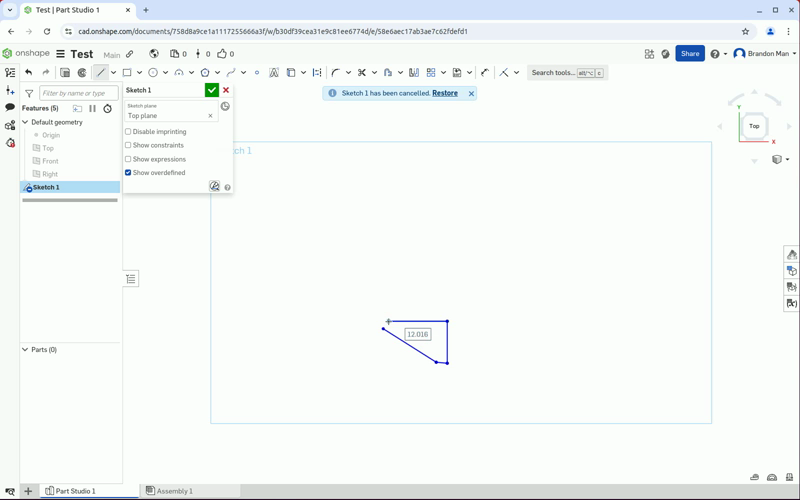
mouse_move(418, 321)
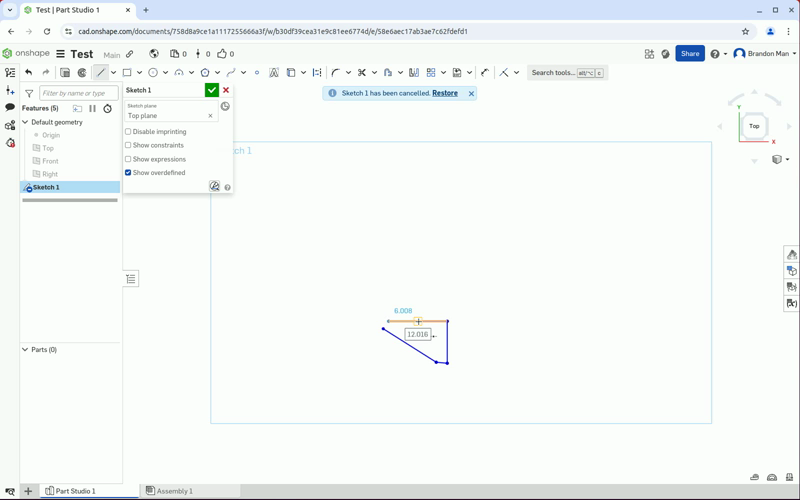
key_down(shift)
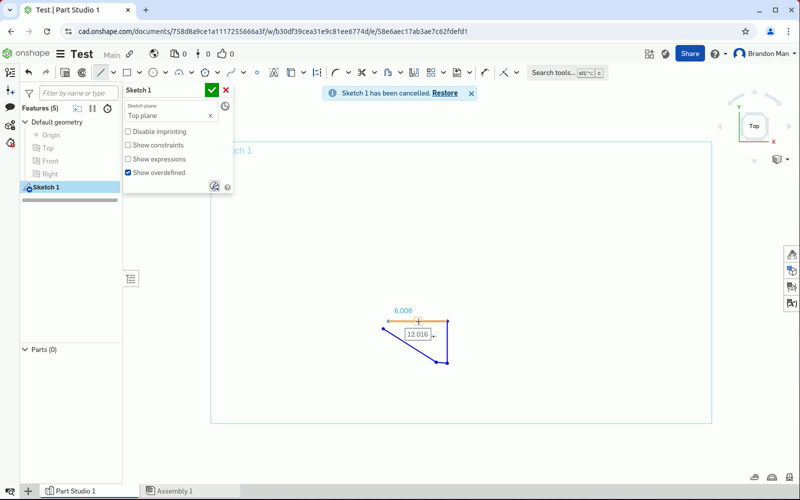
mouse_move(383, 328)
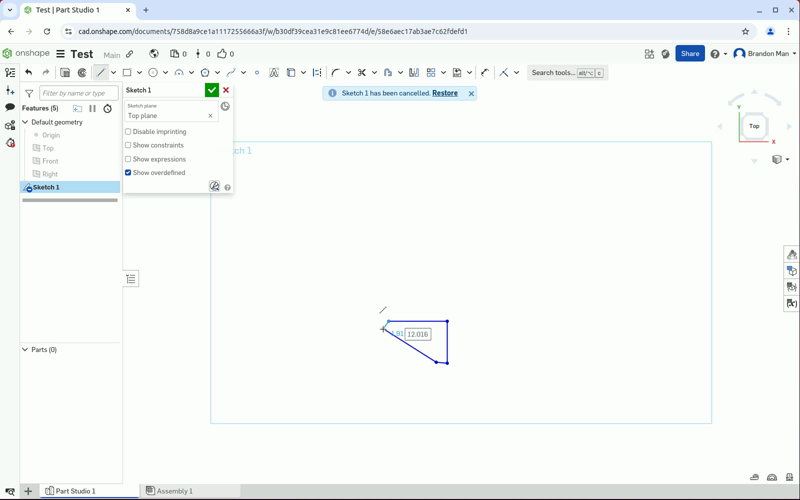
key_up(shift)
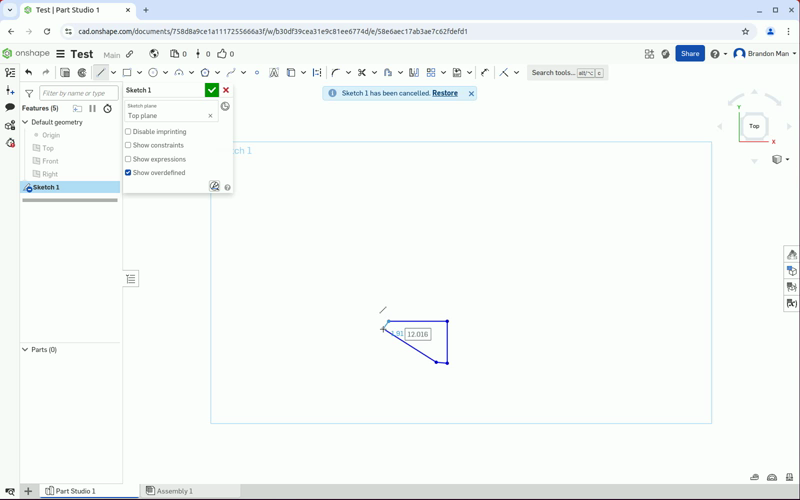
click(383, 328)
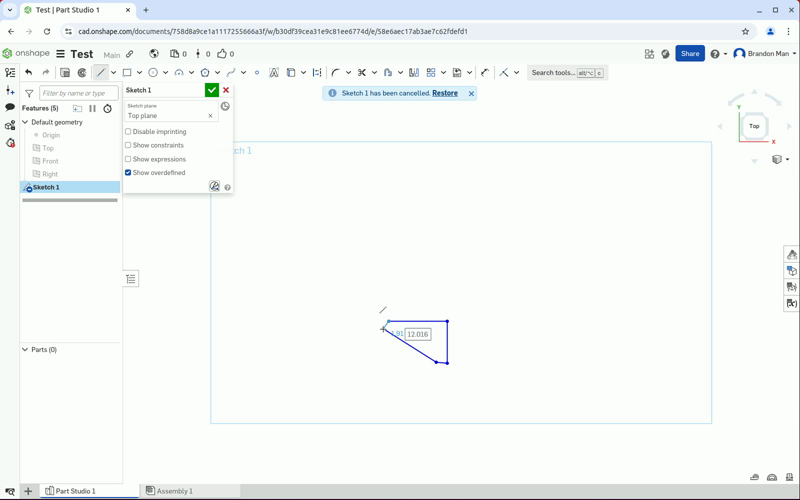
key(esc)
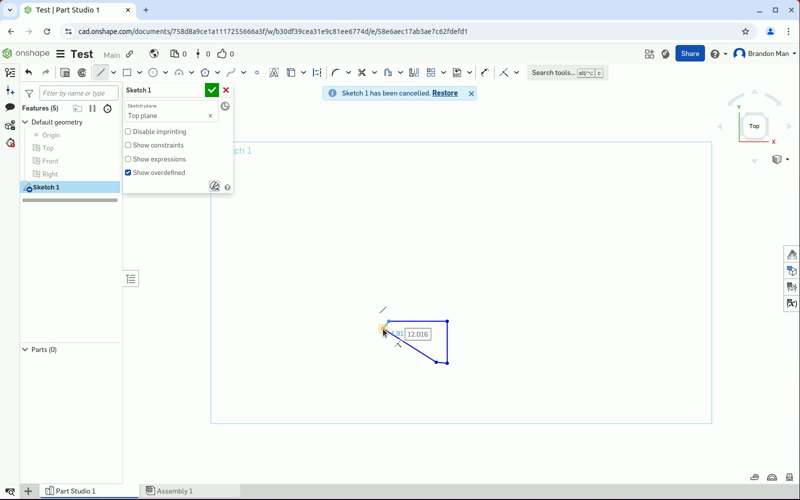
mouse_move(420, 323)
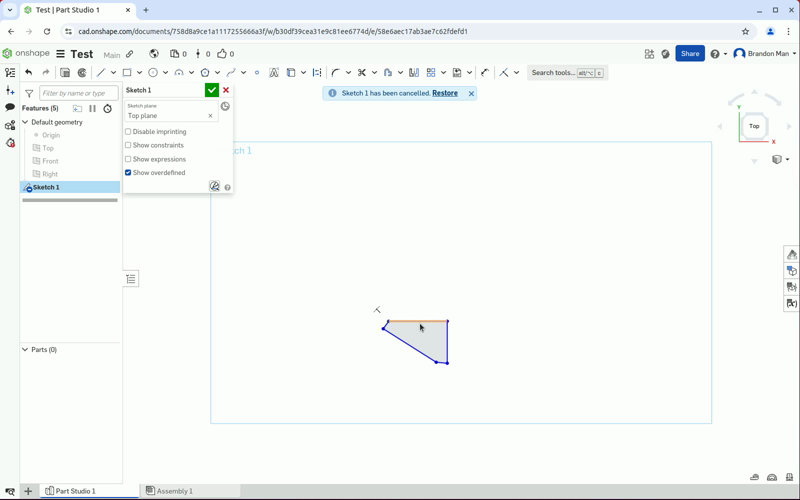
scroll(6)
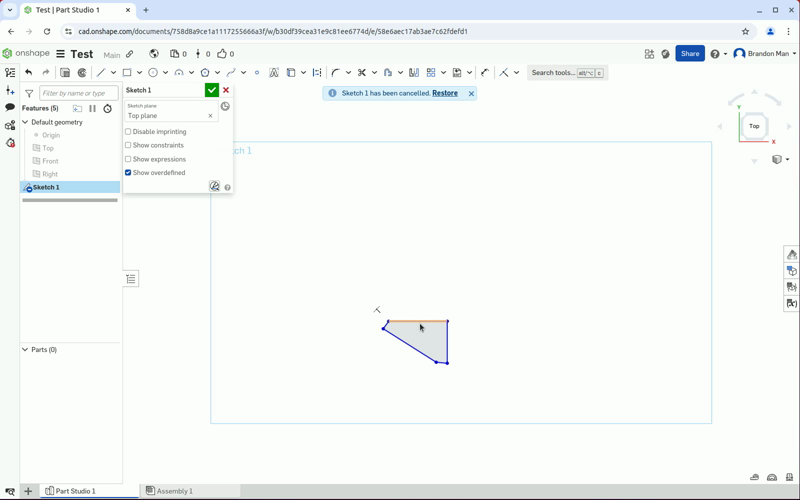
scroll(6)
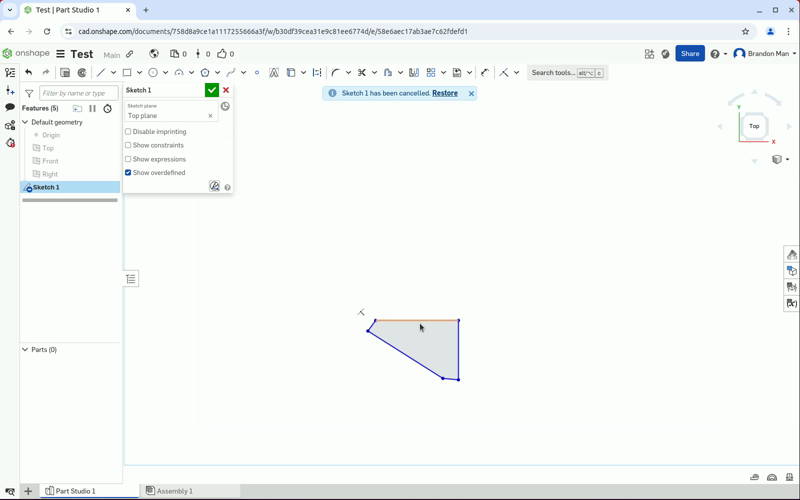
scroll(6)
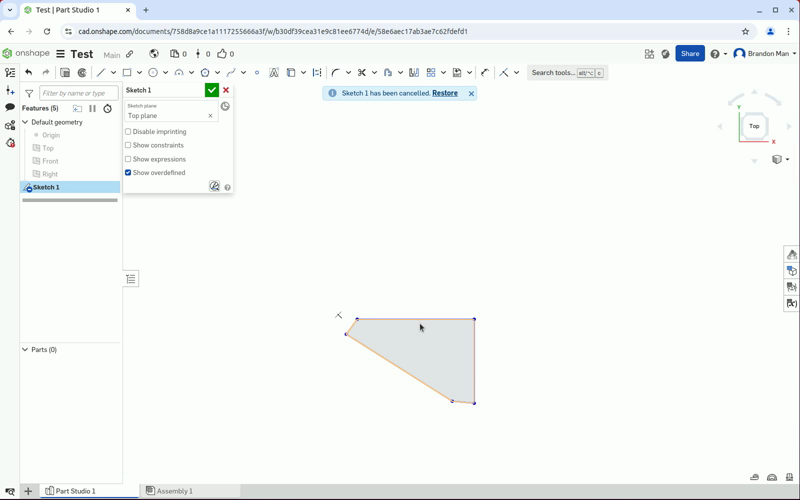
scroll(6)
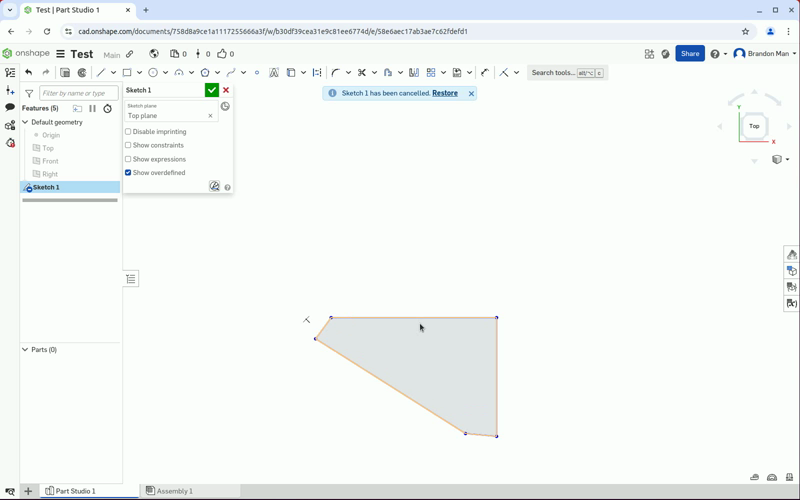
scroll(6)
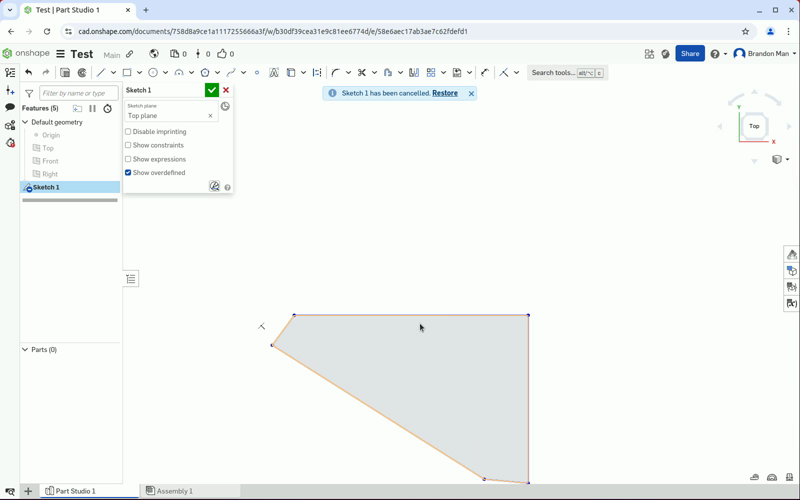
scroll(6)
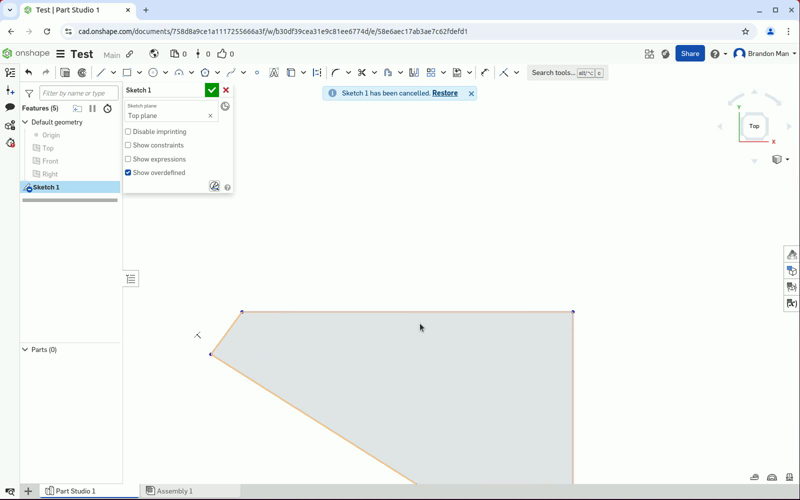
scroll(6)
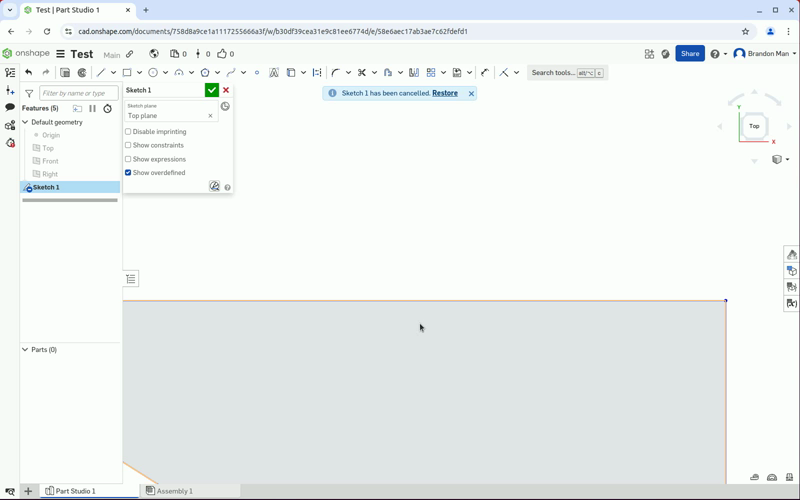
click(420, 323)
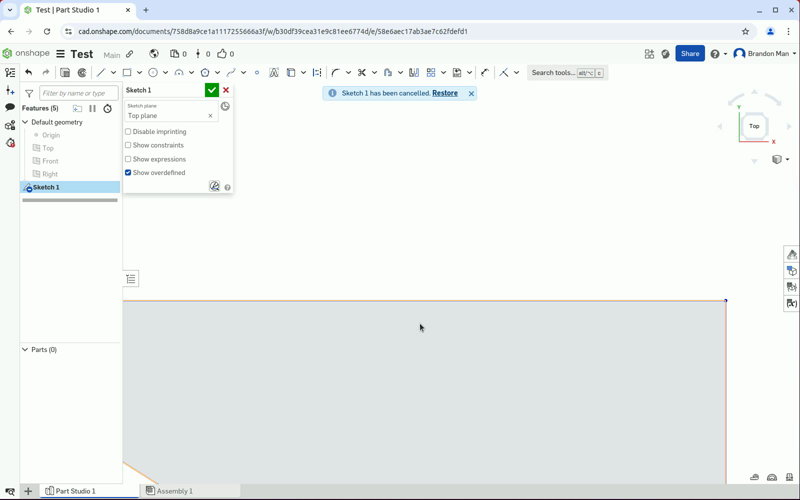
scroll(-6)
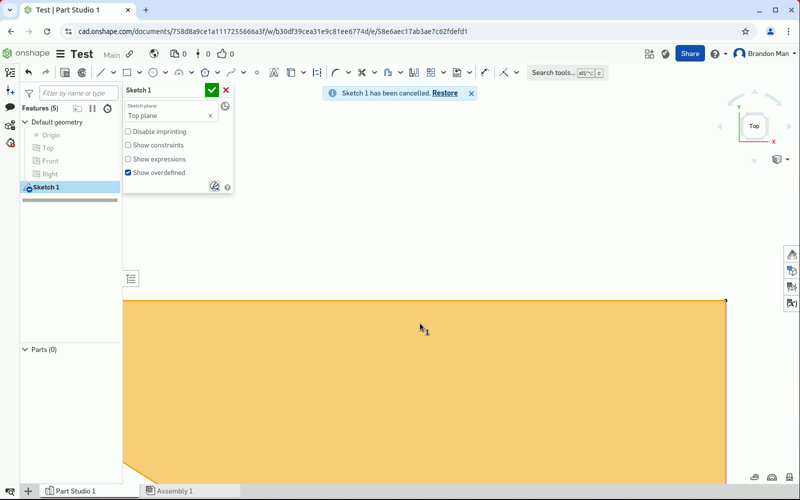
scroll(-6)
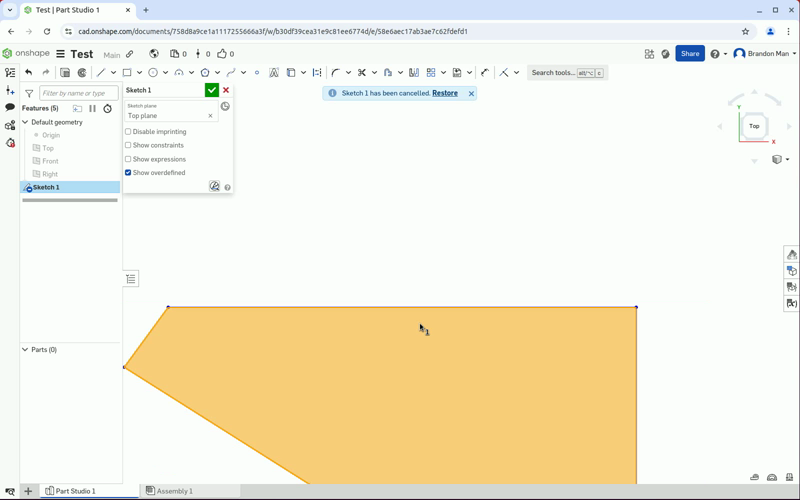
scroll(-6)
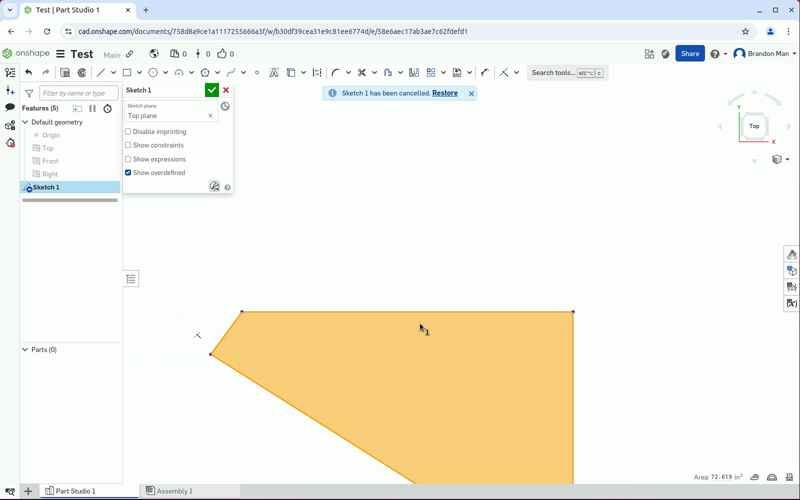
scroll(-6)
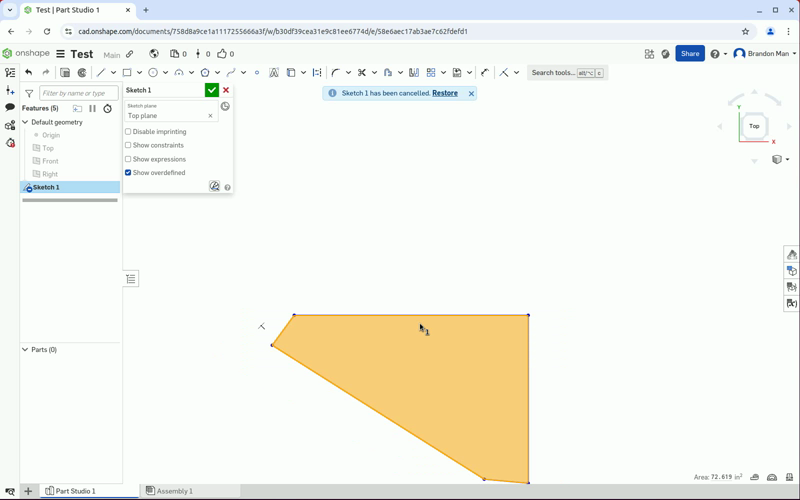
scroll(-6)
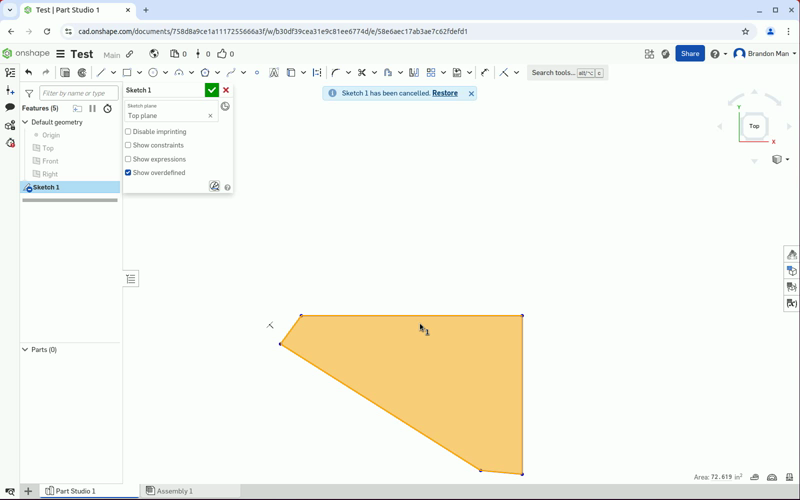
scroll(-6)
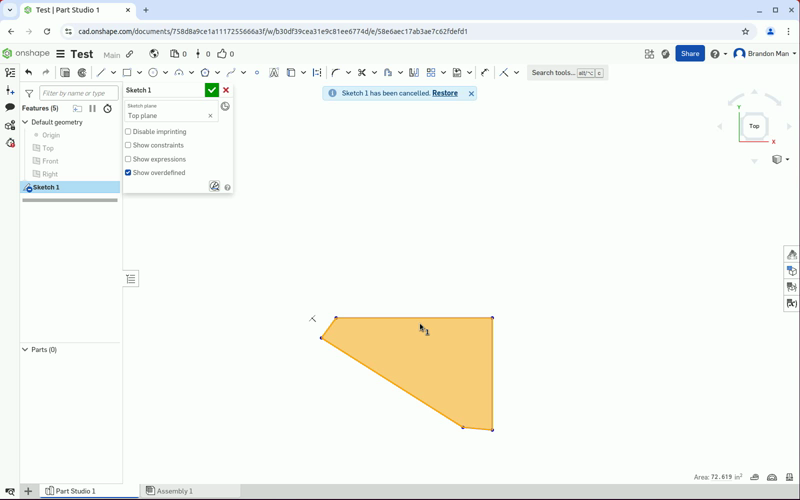
scroll(-6)
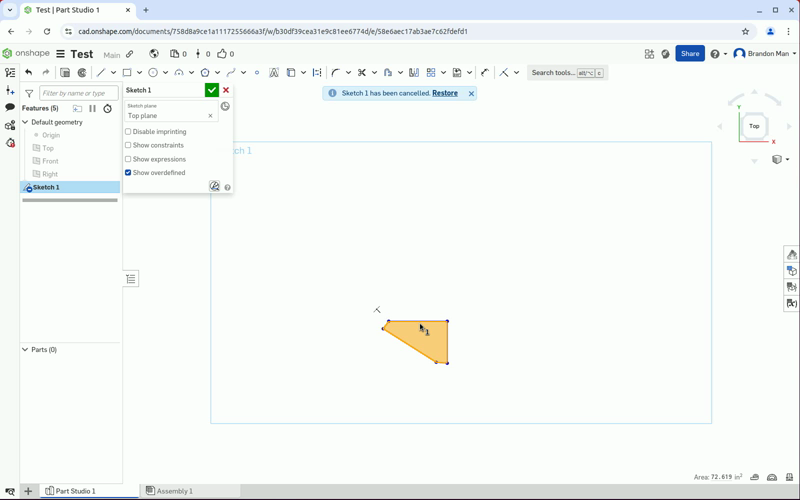
mouse_move(73, 352)
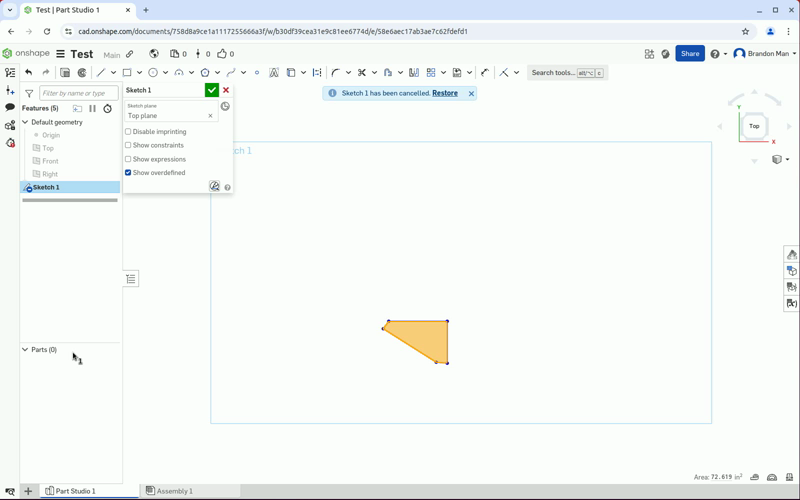
key(shift+y)
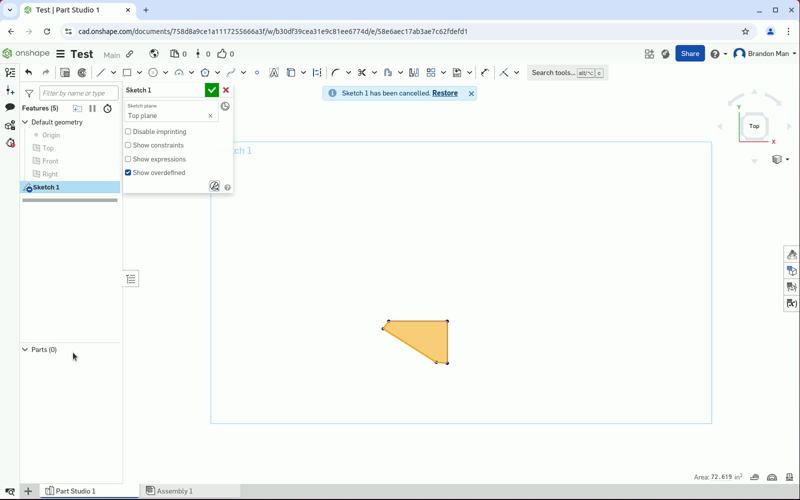
key(shift+e)
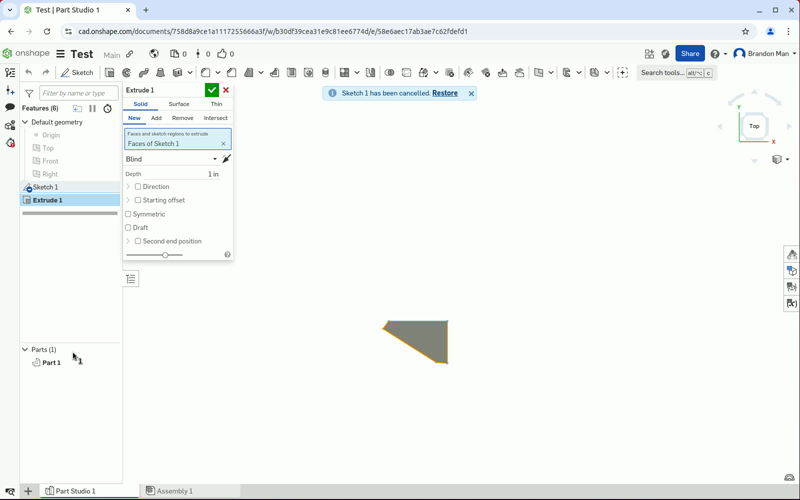
mouse_move(143, 106)
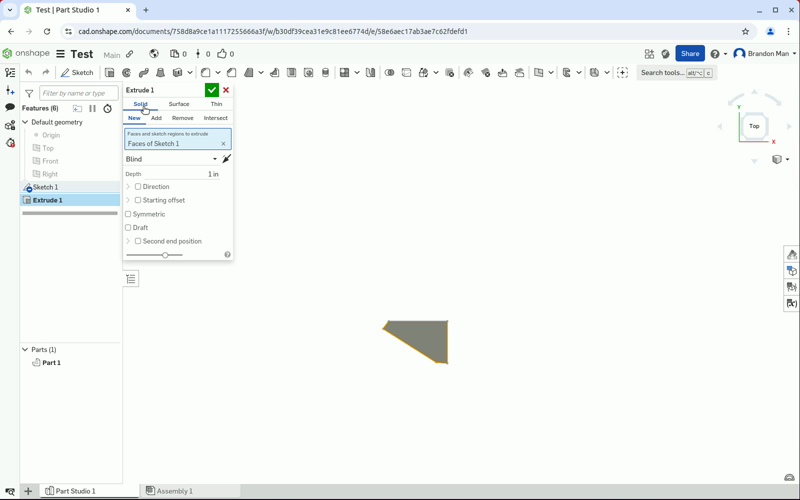
click(143, 106)
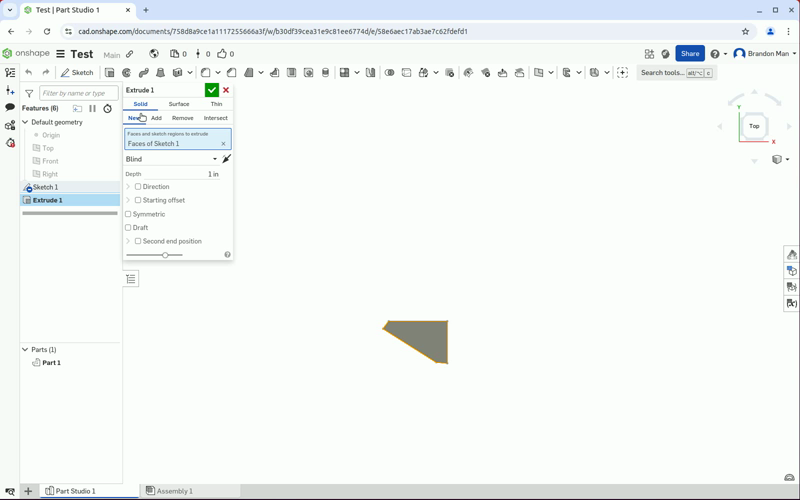
mouse_move(137, 120)
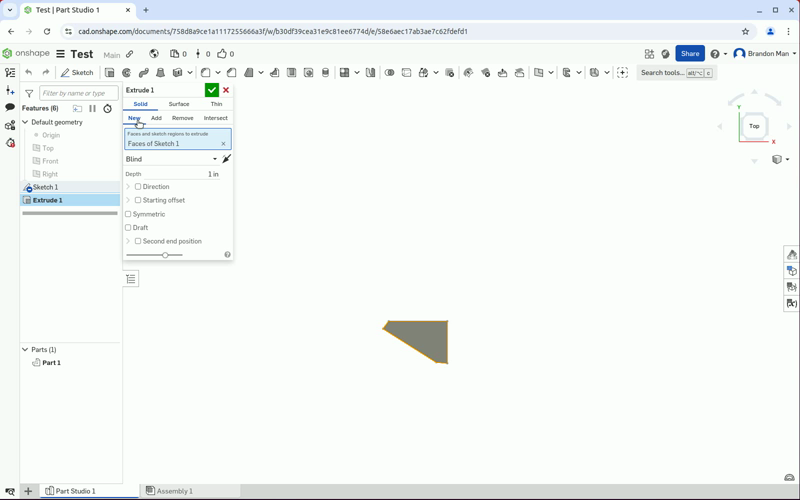
click(137, 120)
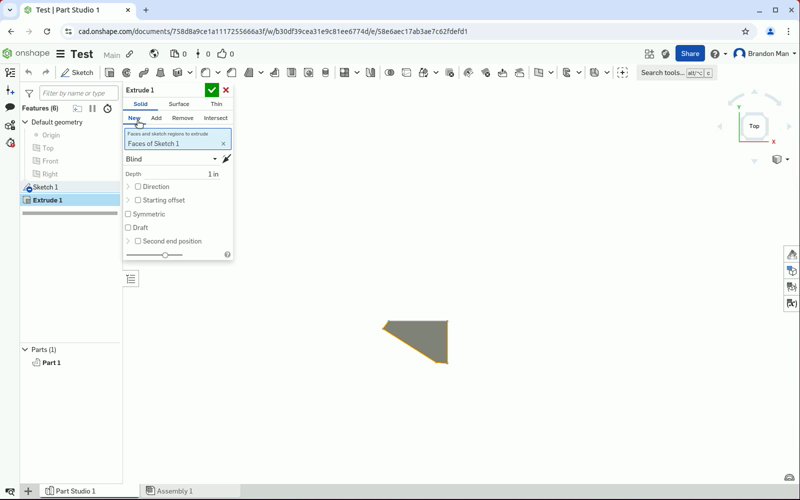
key(tab, 4)
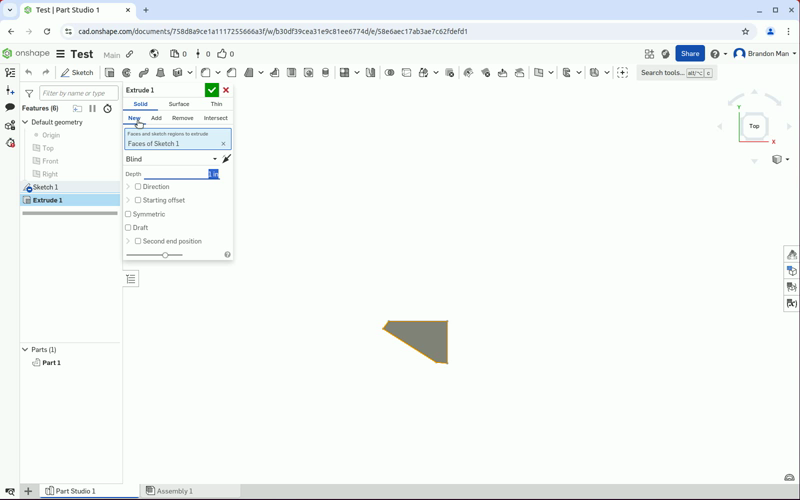
text(15.165)
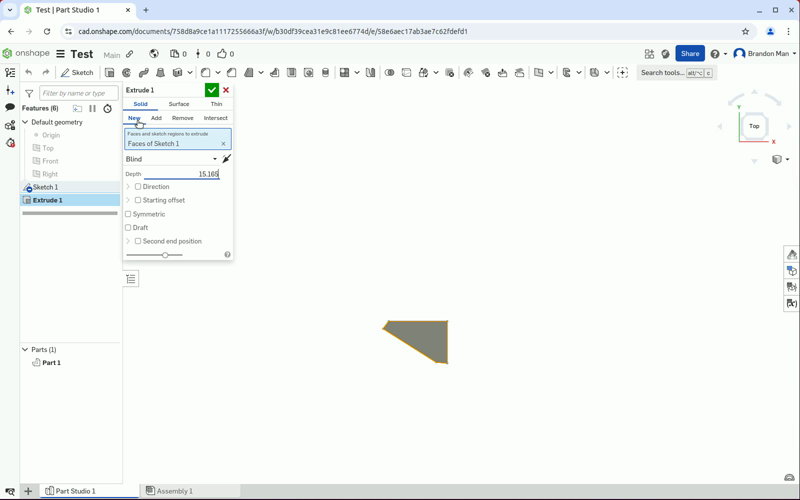
key(enter)
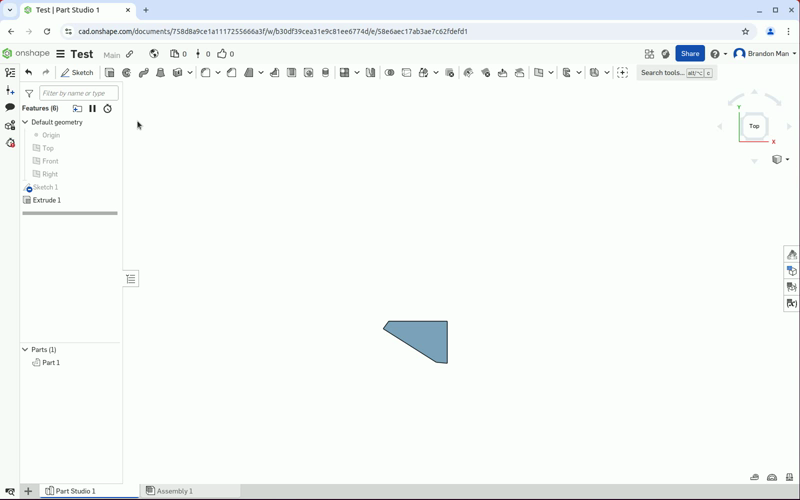
key(shift+h)
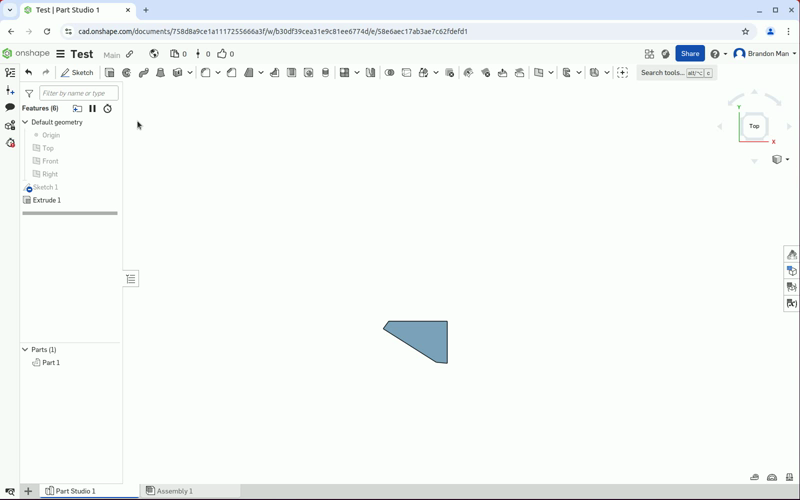
key(shift+h)
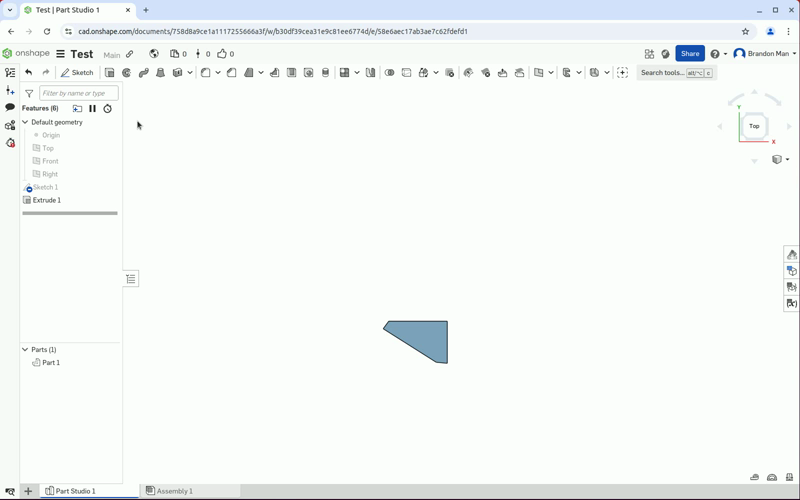
mouse_move(73, 189)
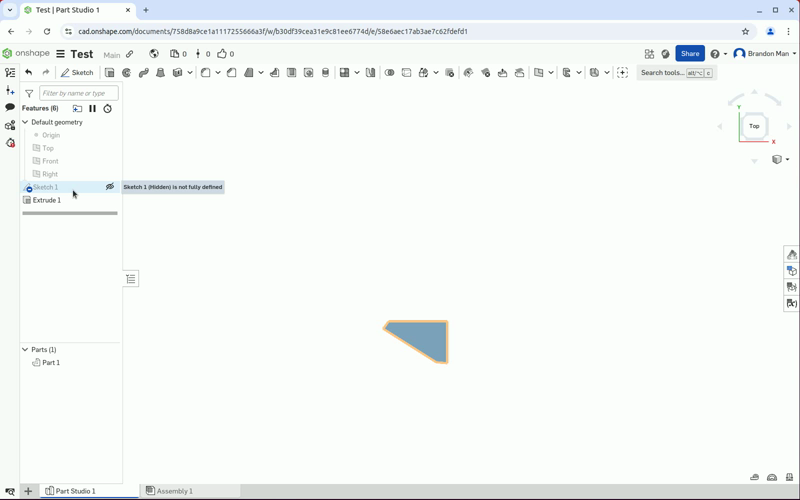
click(73, 189)
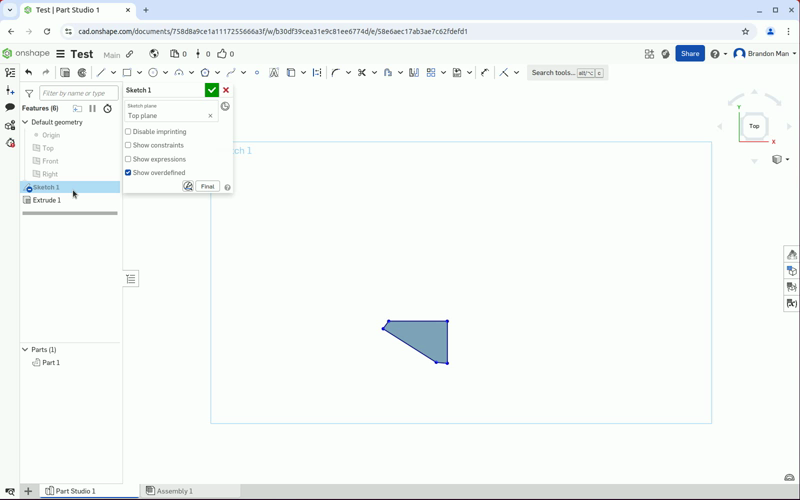
mouse_move(229, 92)
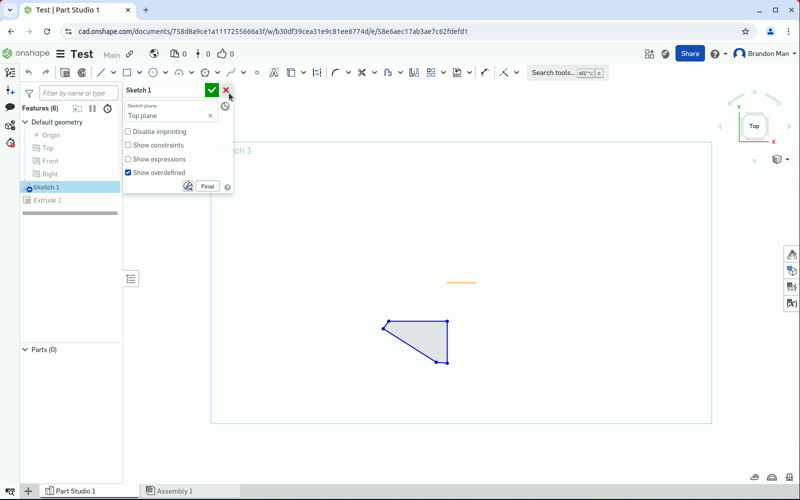
click(229, 92)
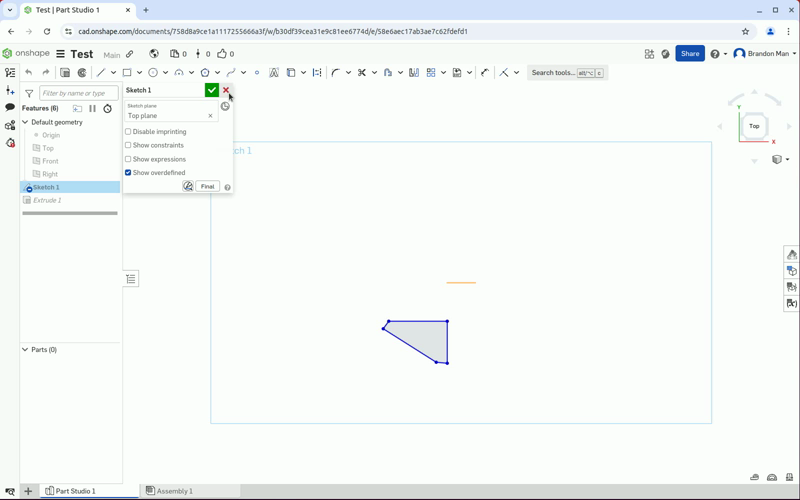
key(shift+s)
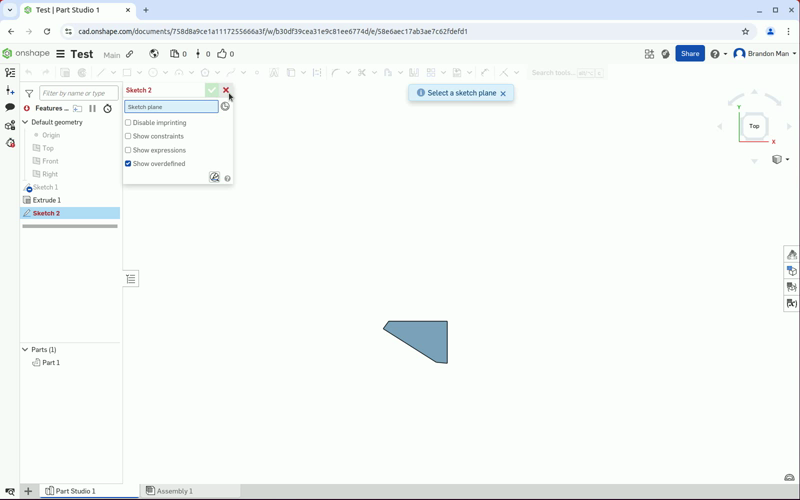
mouse_move(73, 150)
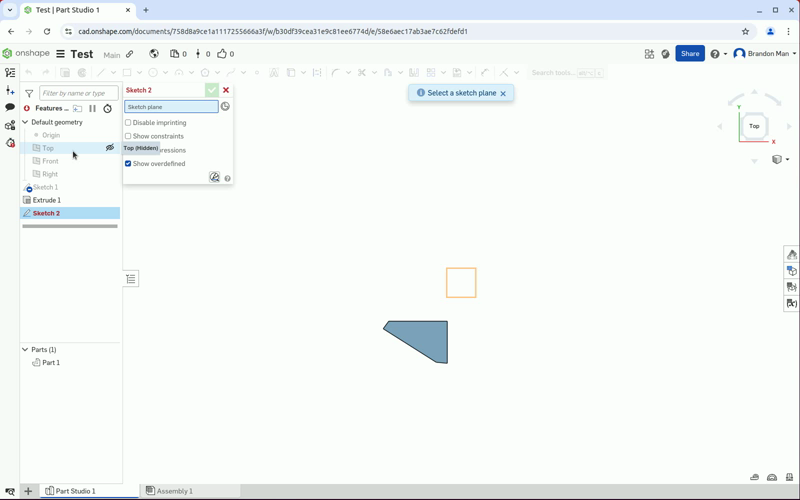
click(73, 150)
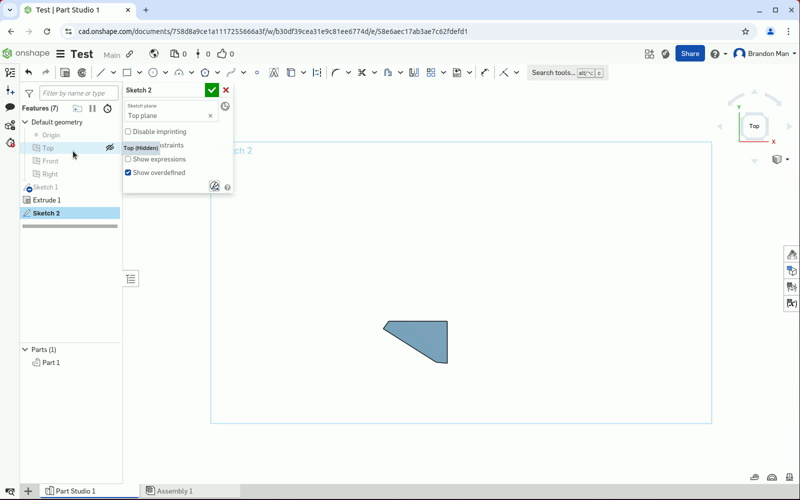
mouse_move(73, 352)
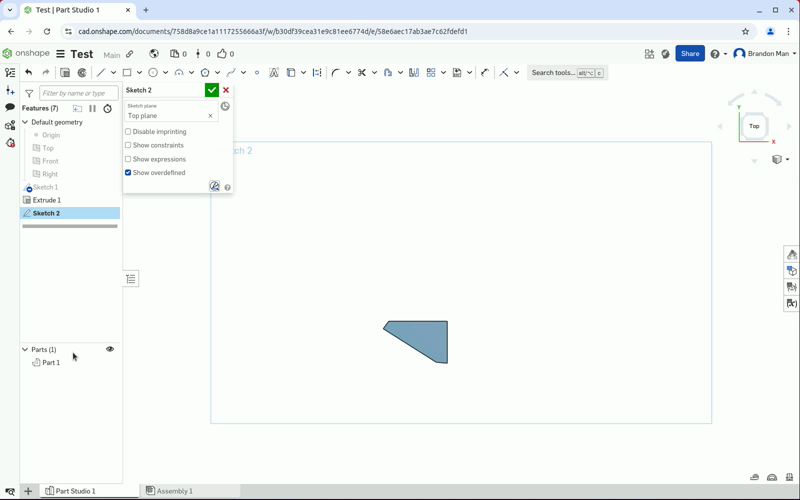
key(y)
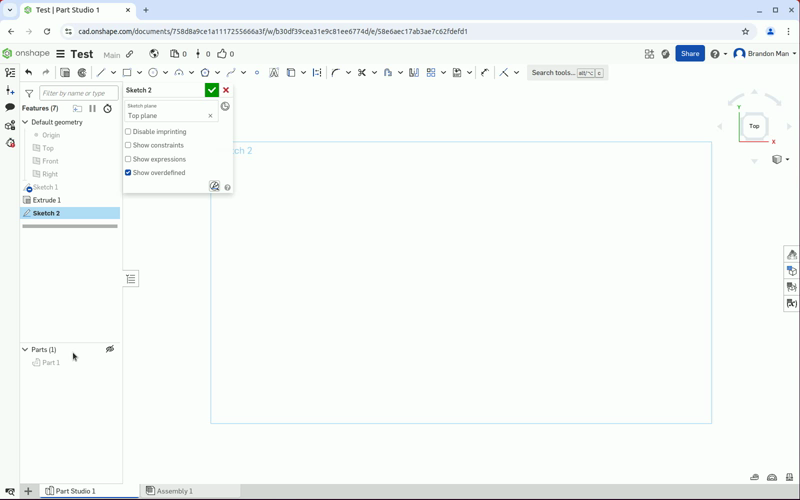
key(l)
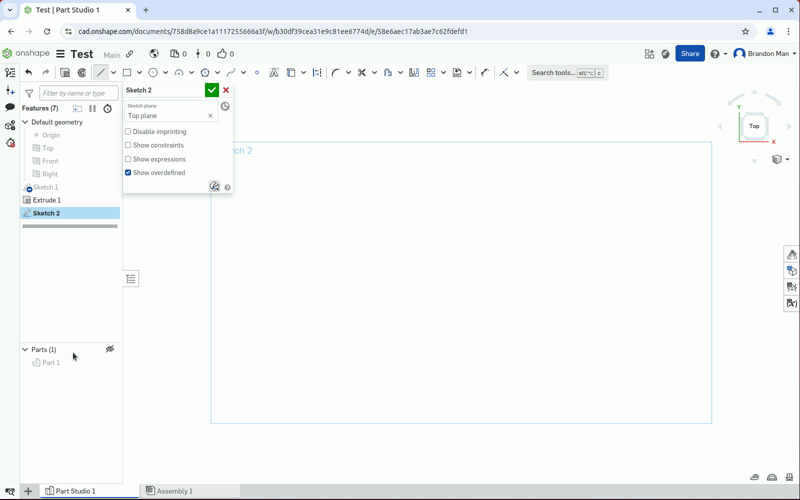
key_down(shift)
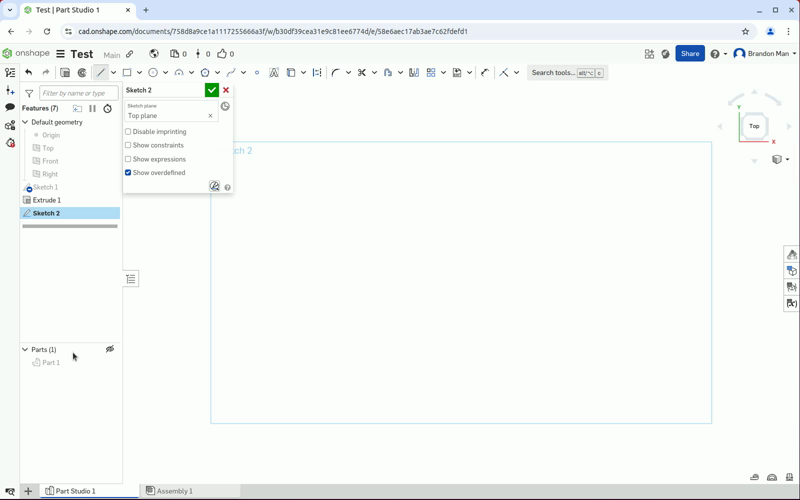
mouse_move(389, 321)
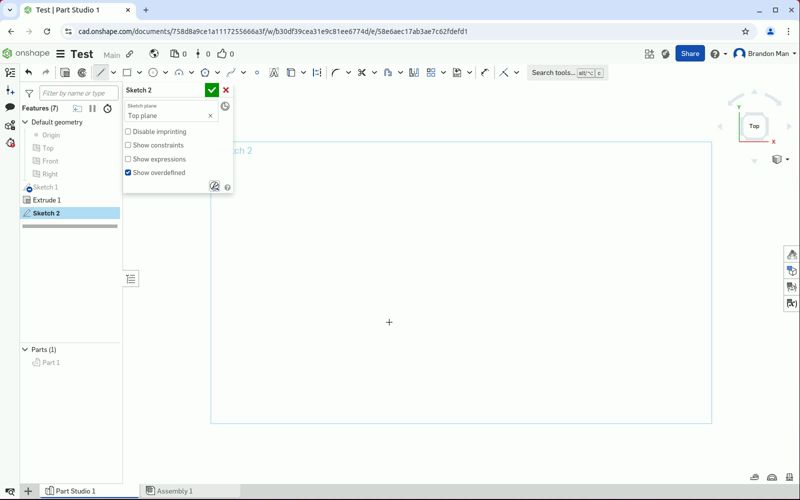
click(389, 321)
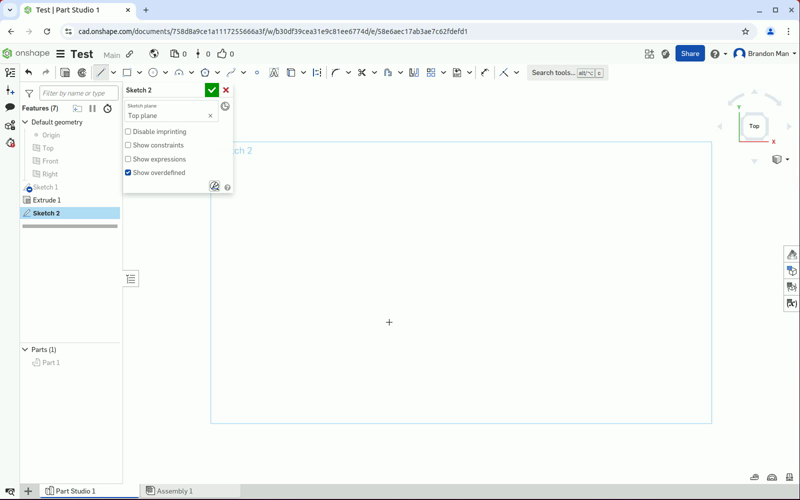
key_up(shift)
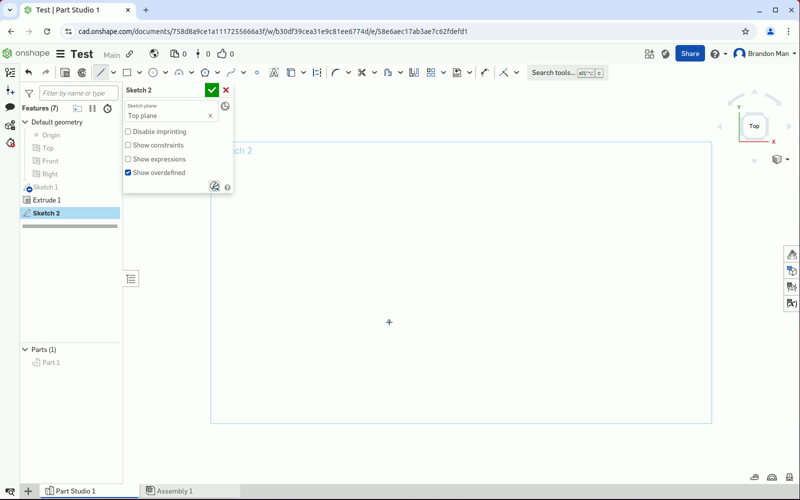
key_down(shift)
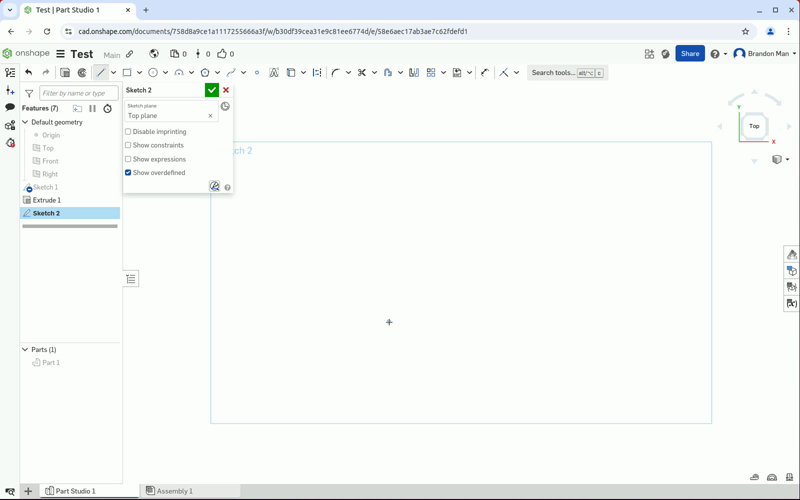
mouse_move(419, 321)
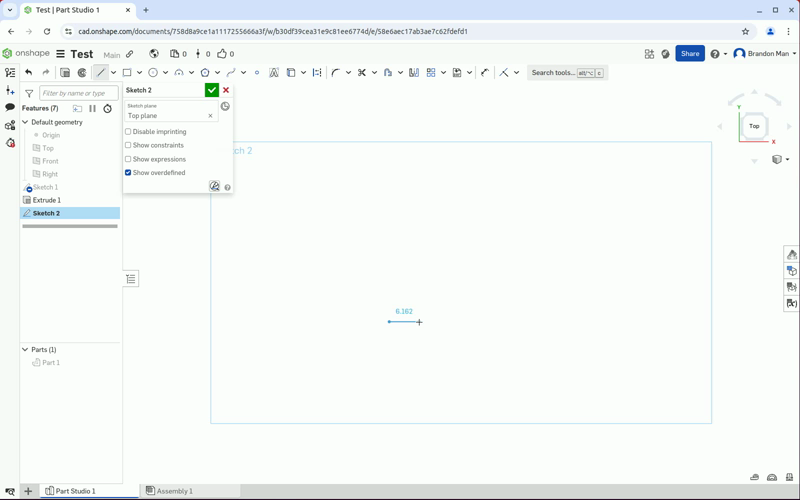
mouse_move(445, 321)
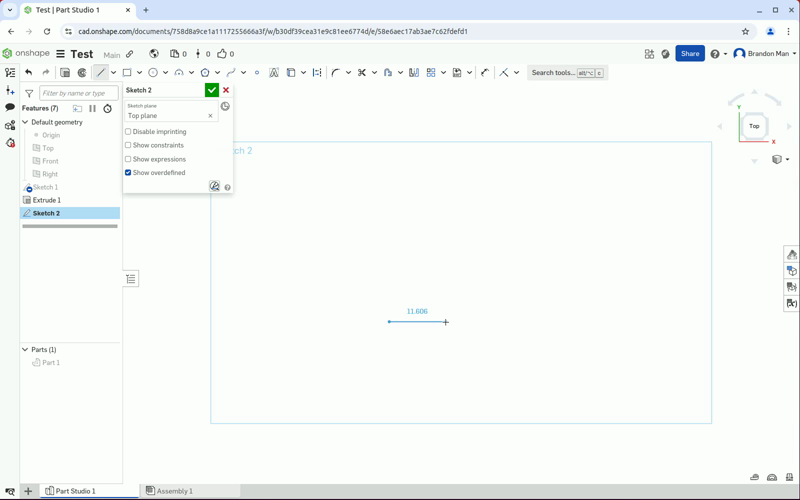
click(445, 321)
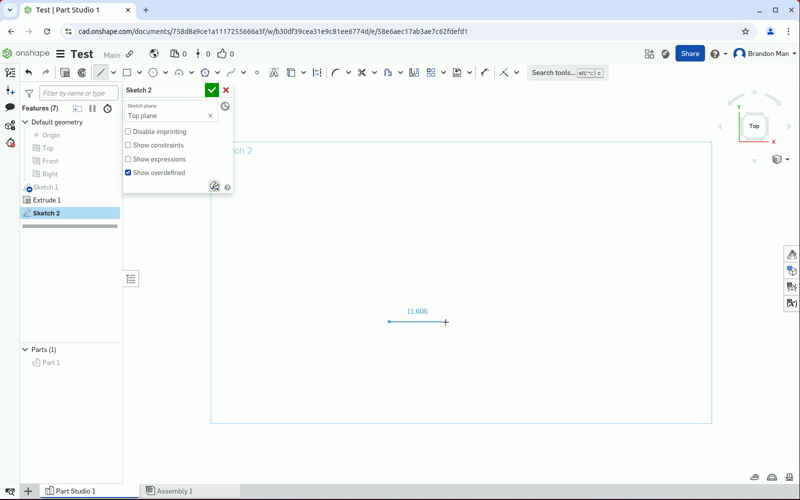
key_up(shift)
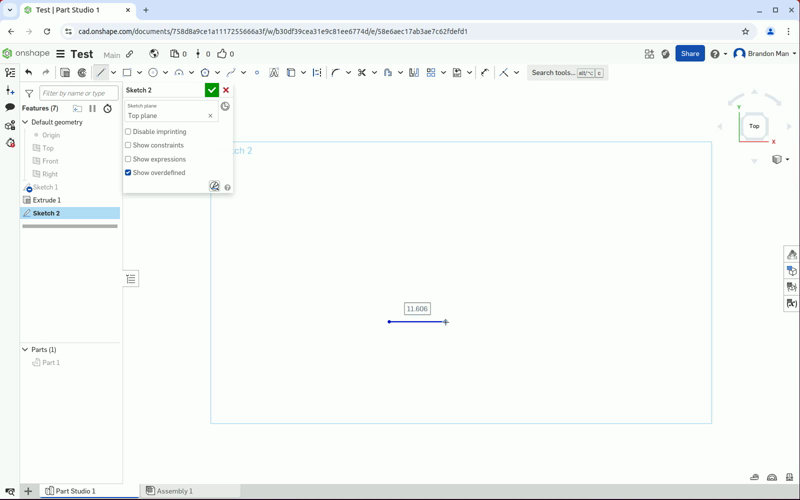
key_down(shift)
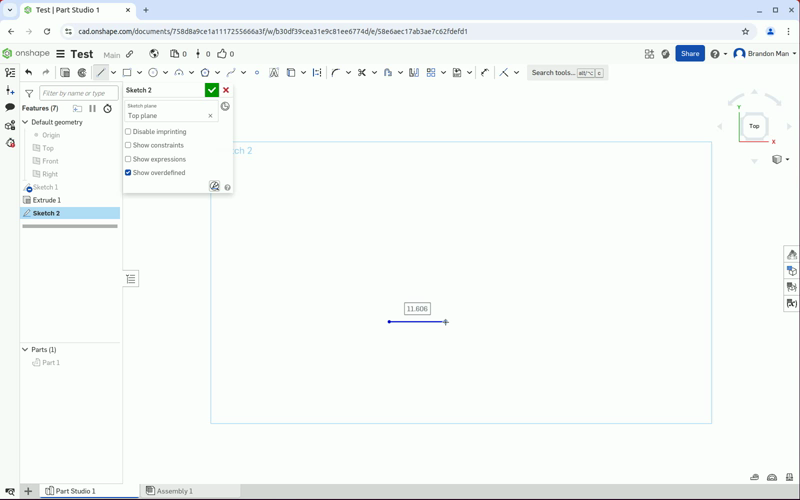
mouse_move(475, 321)
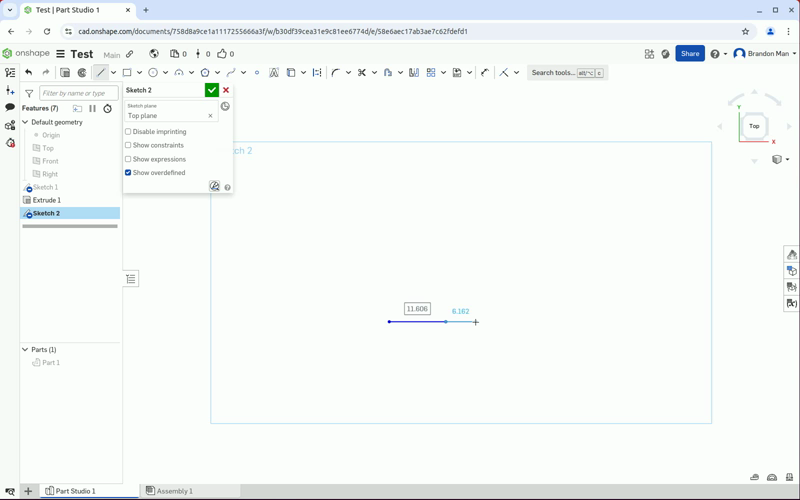
mouse_move(445, 362)
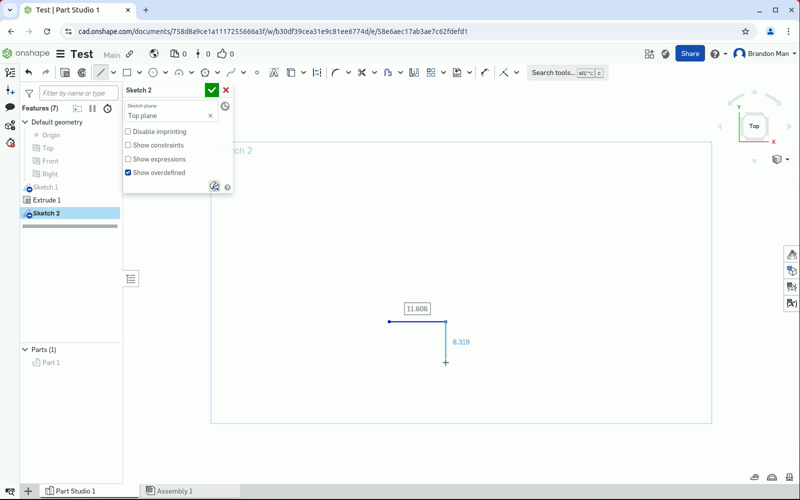
click(445, 362)
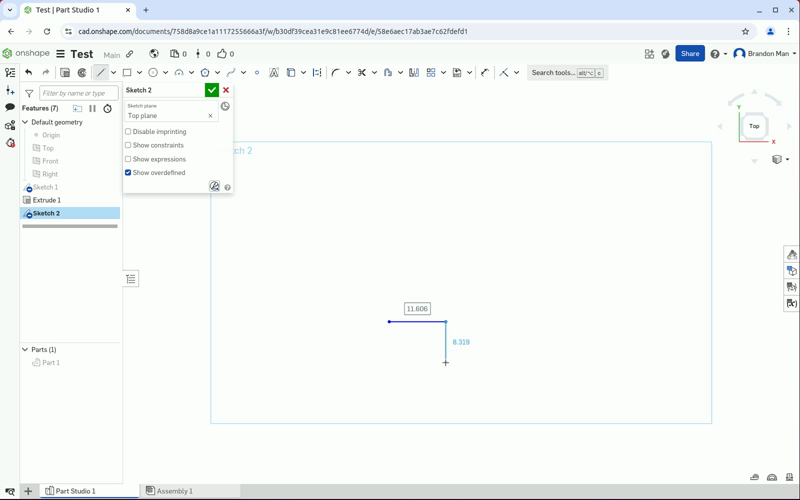
key_up(shift)
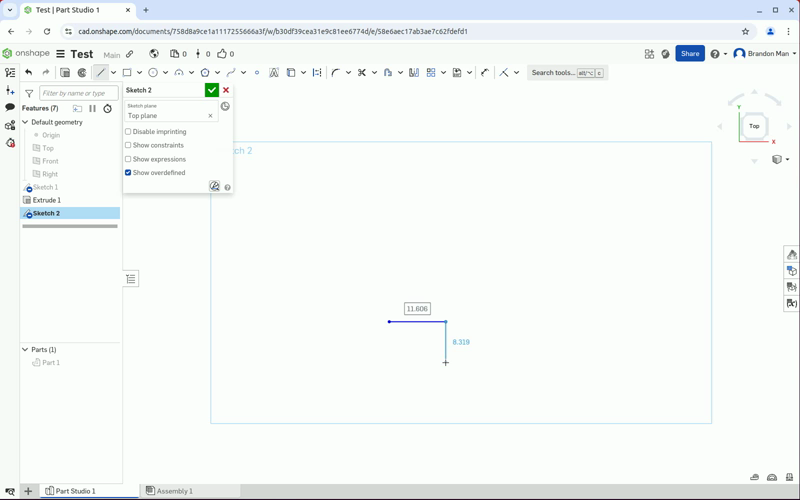
key_down(shift)
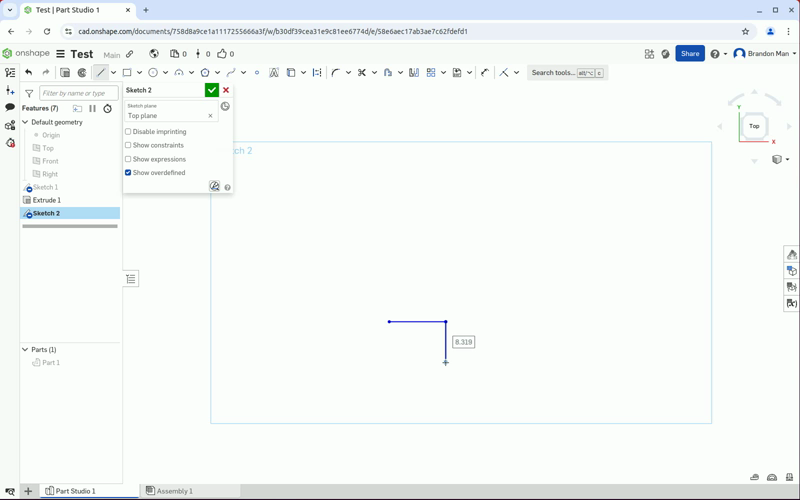
mouse_move(475, 362)
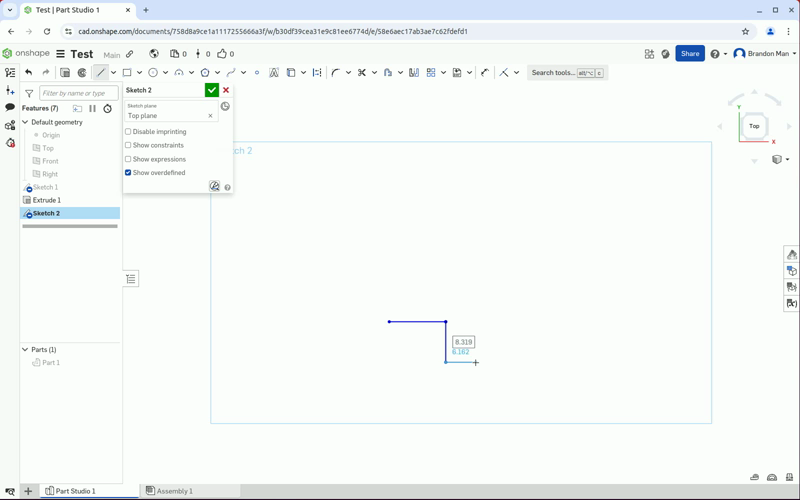
mouse_move(492, 366)
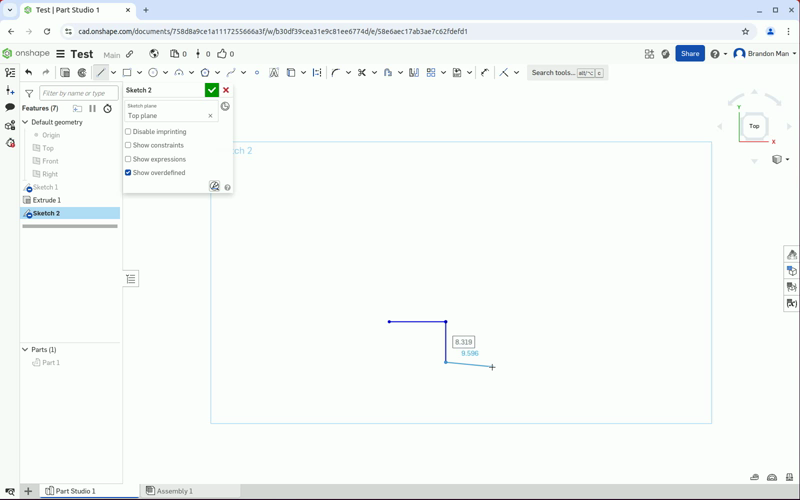
click(492, 366)
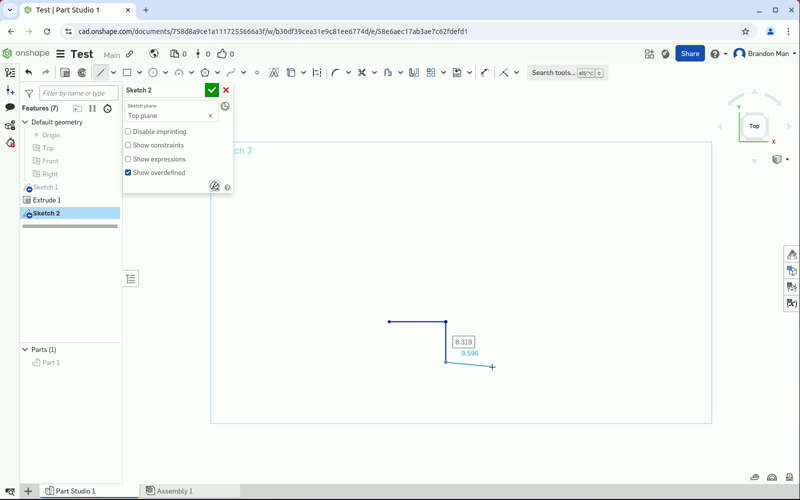
key_up(shift)
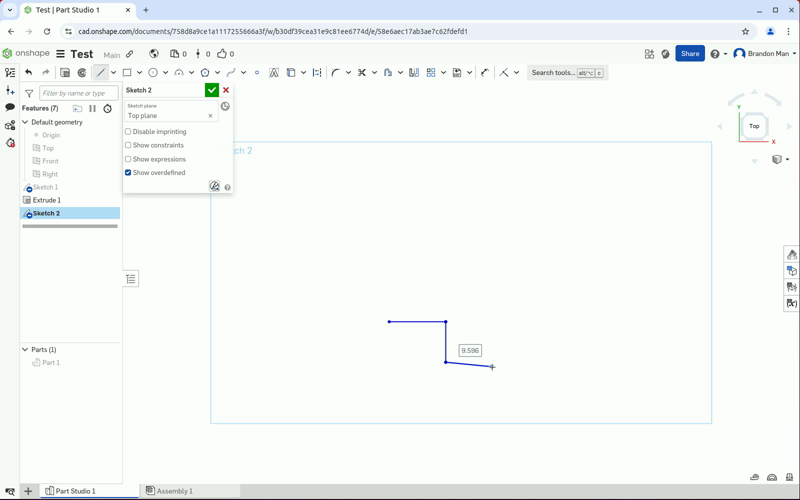
key_down(shift)
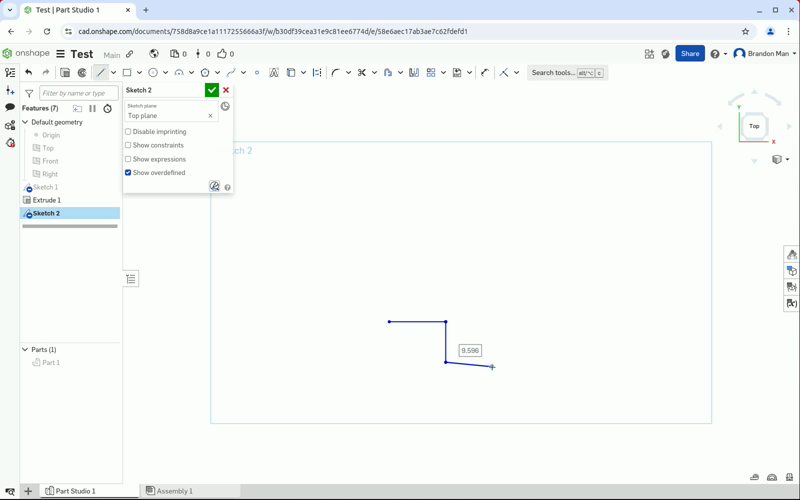
mouse_move(527, 317)
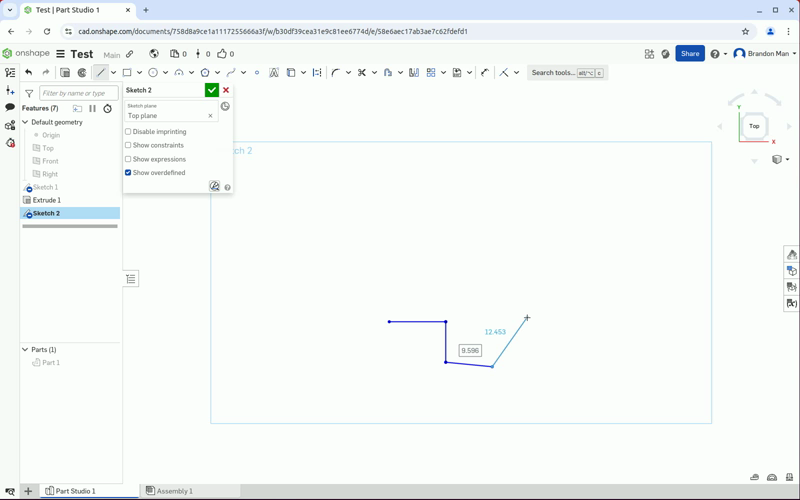
click(527, 317)
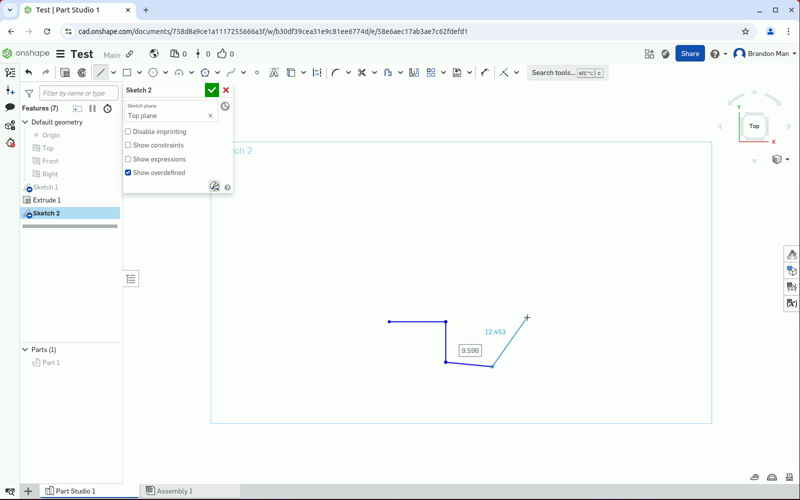
key_up(shift)
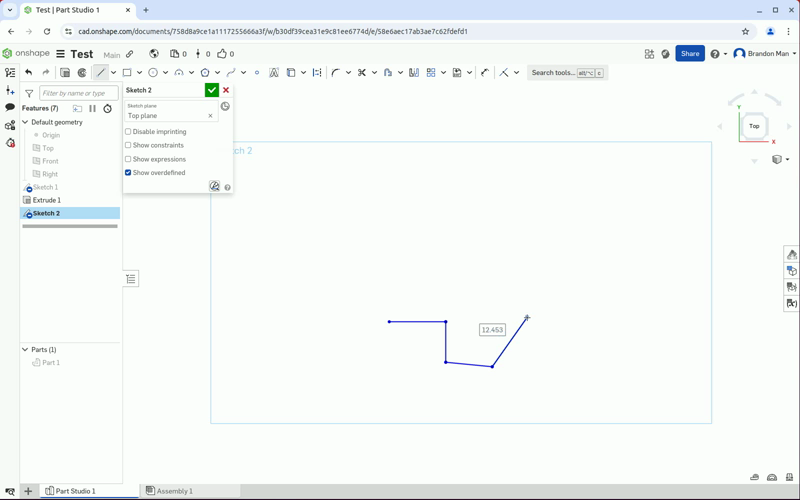
key_down(shift)
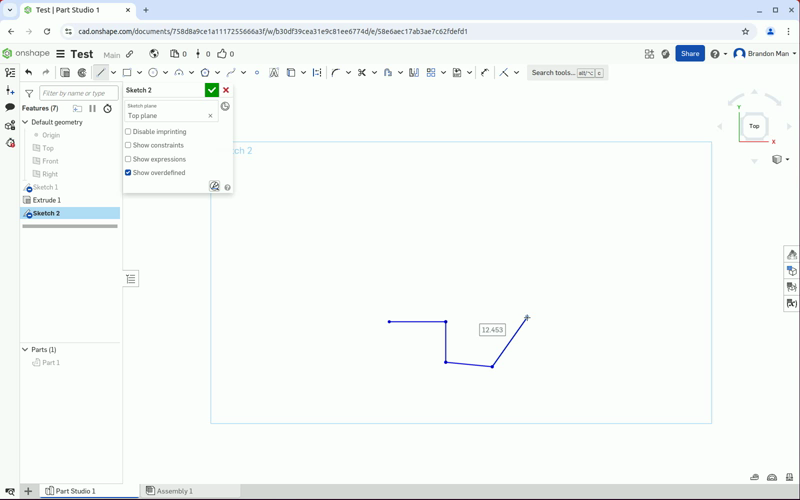
mouse_move(504, 252)
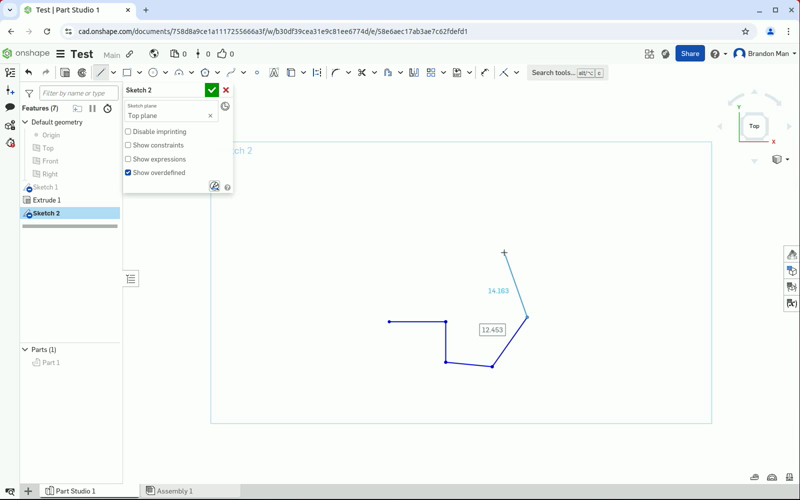
click(504, 252)
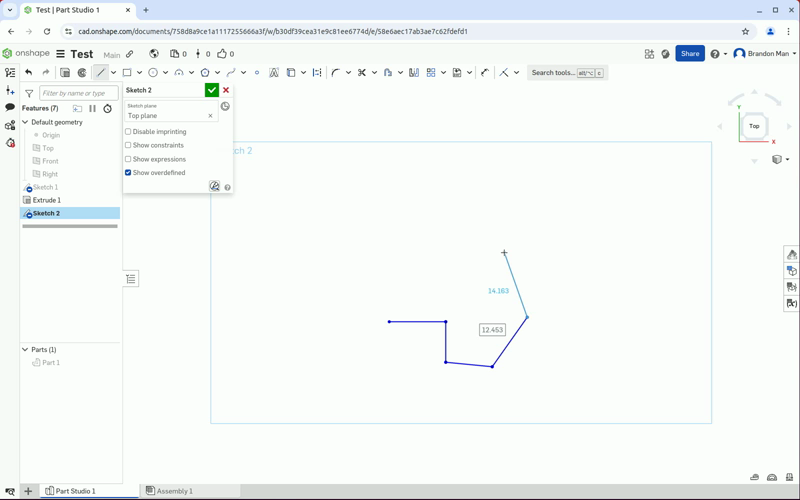
key_up(shift)
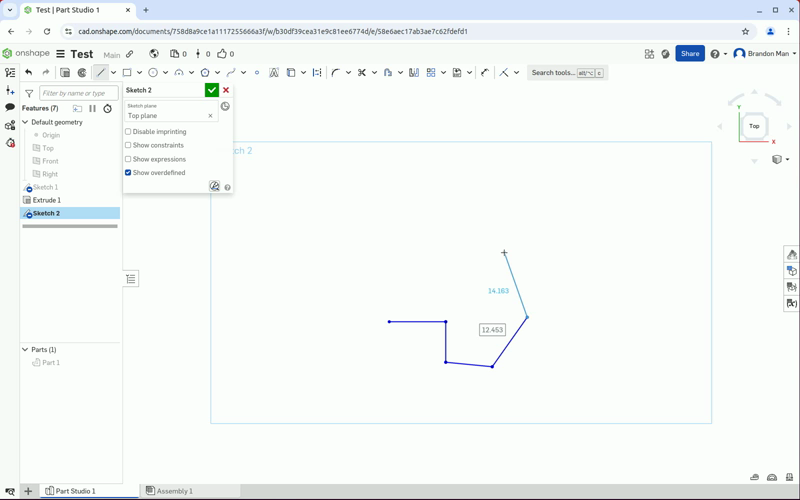
key_down(shift)
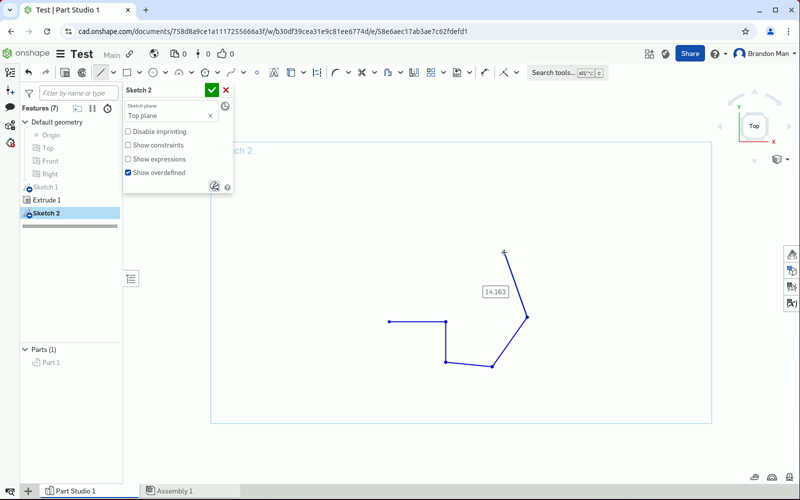
mouse_move(534, 252)
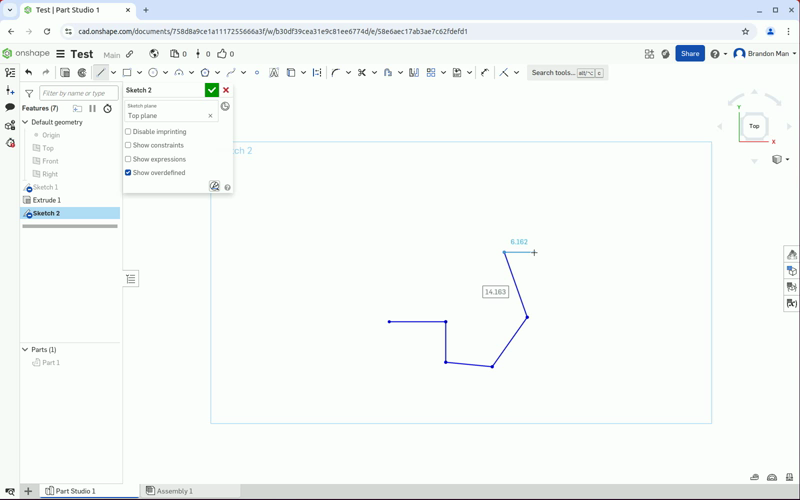
mouse_move(445, 247)
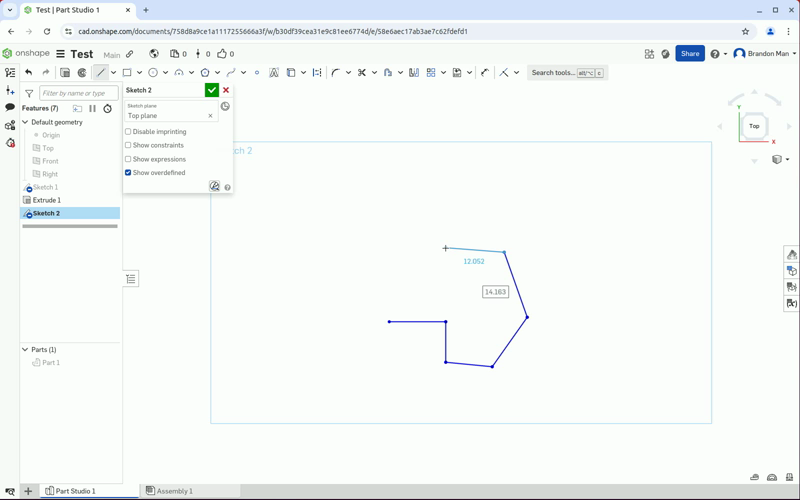
click(445, 247)
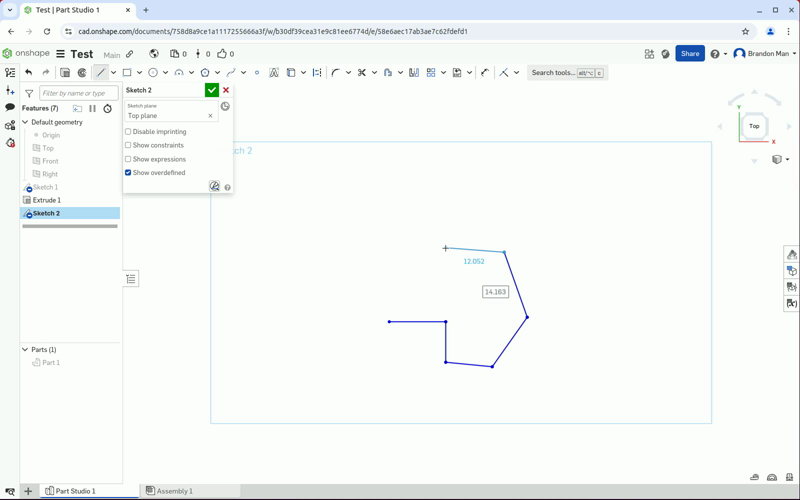
key_up(shift)
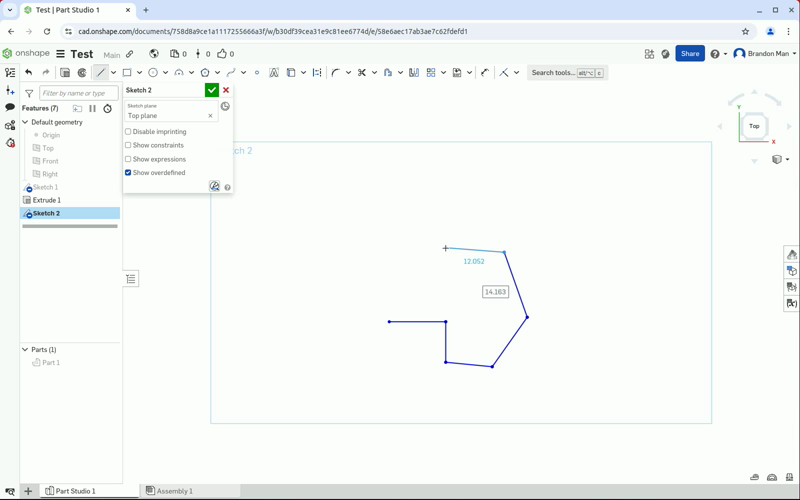
key_down(shift)
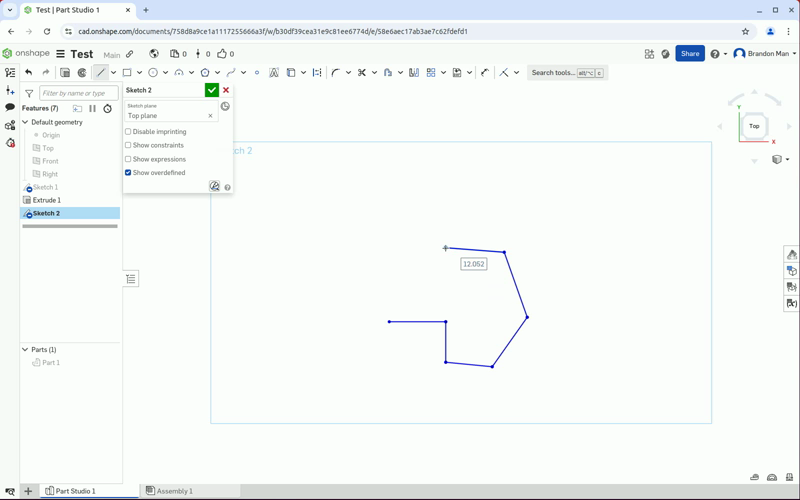
mouse_move(389, 321)
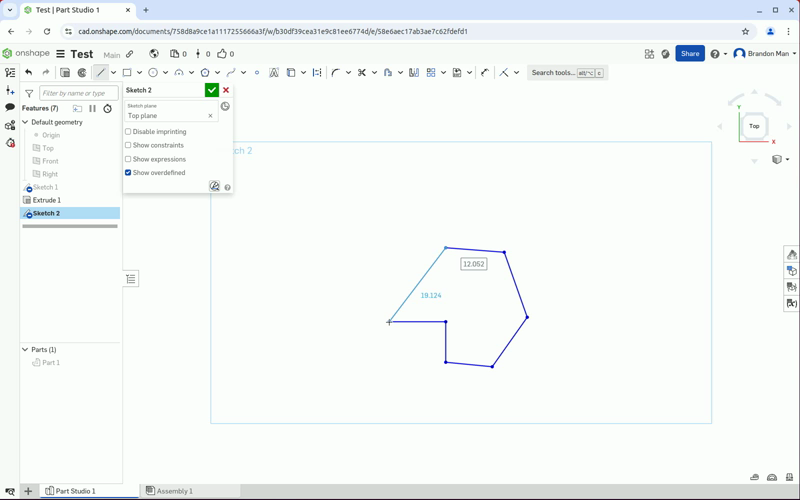
key_up(shift)
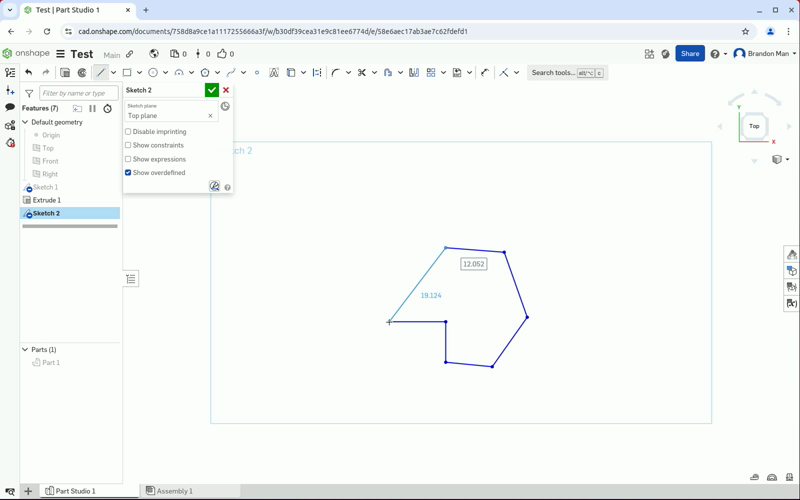
click(389, 321)
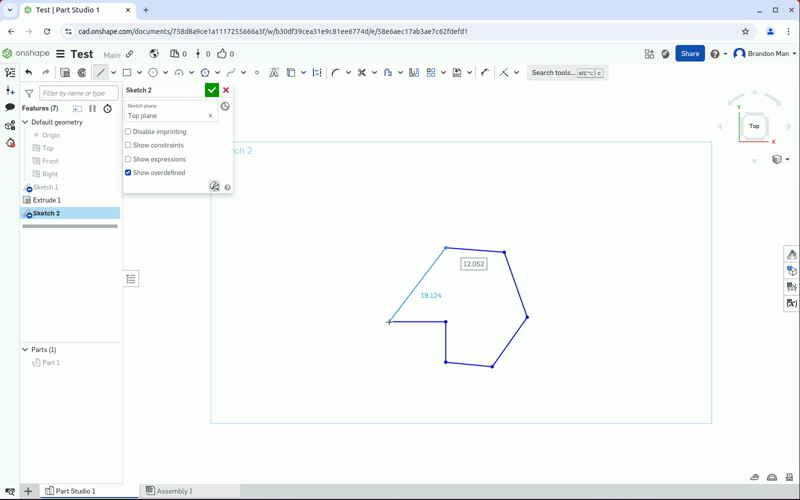
key(esc)
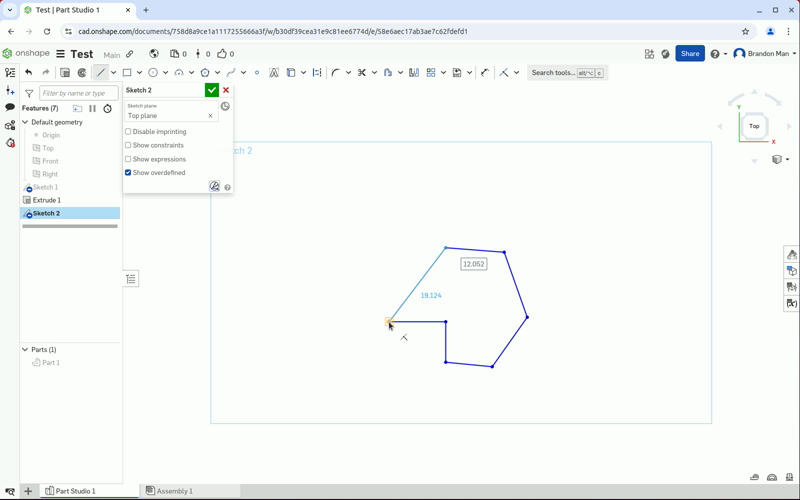
mouse_move(441, 276)
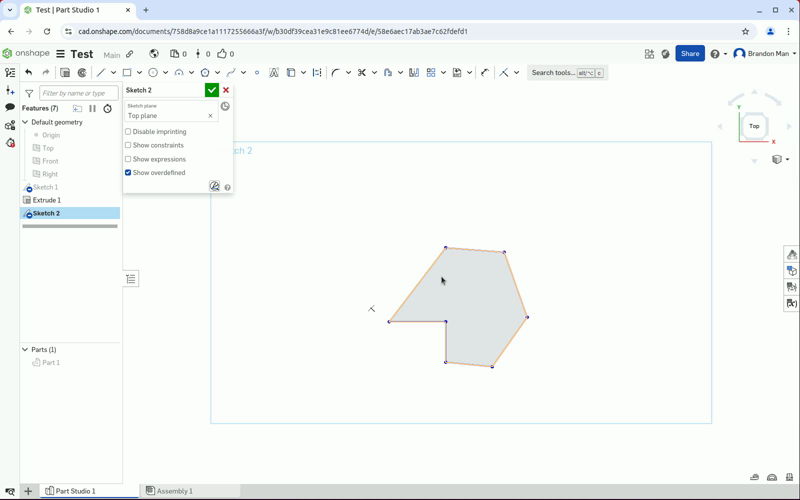
click(441, 276)
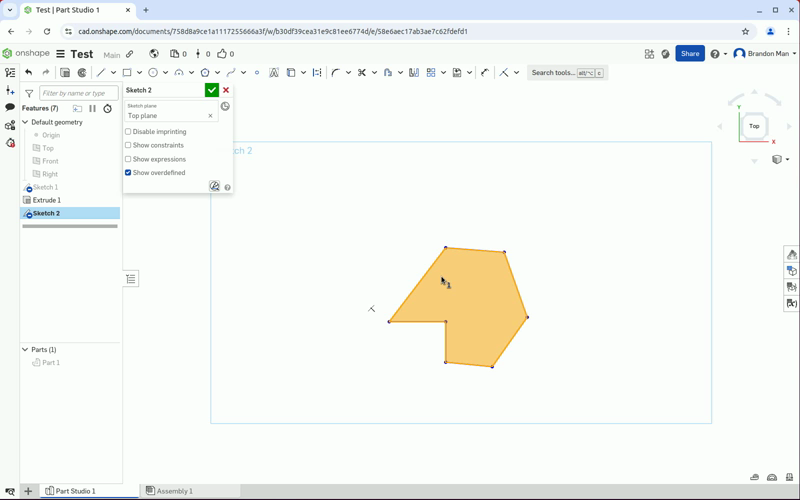
mouse_move(73, 352)
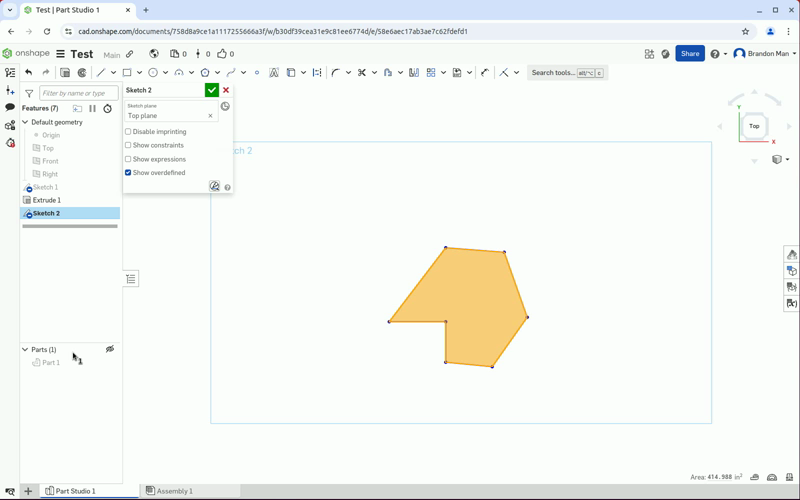
key(shift+y)
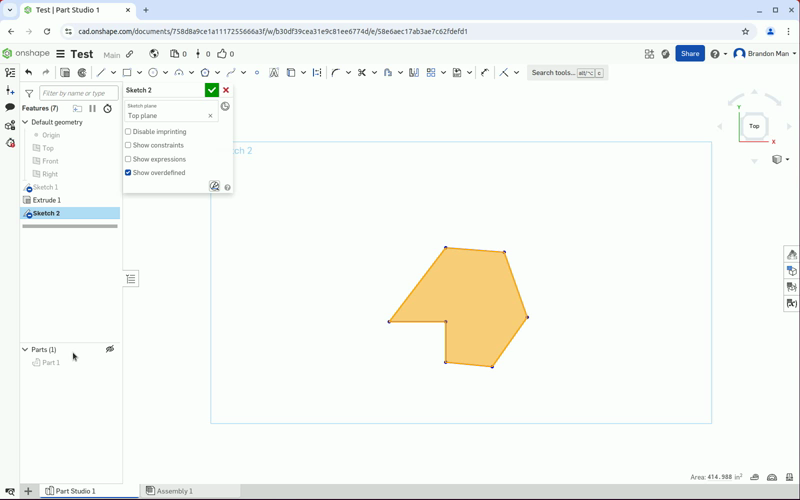
key(shift+e)
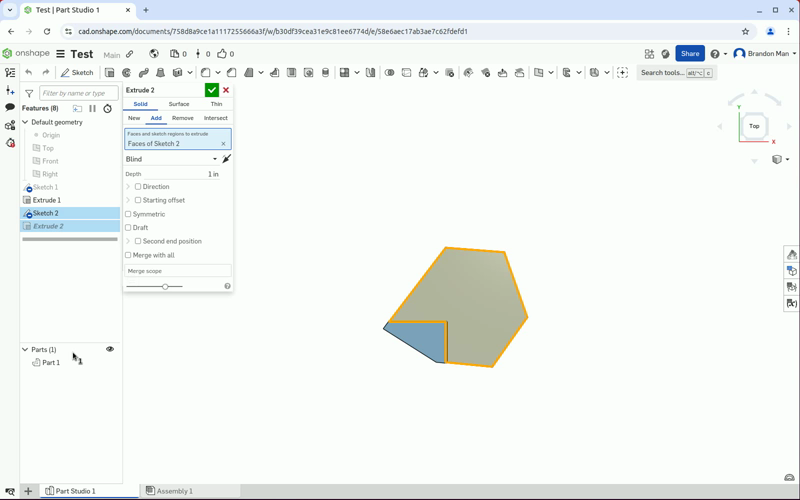
mouse_move(143, 106)
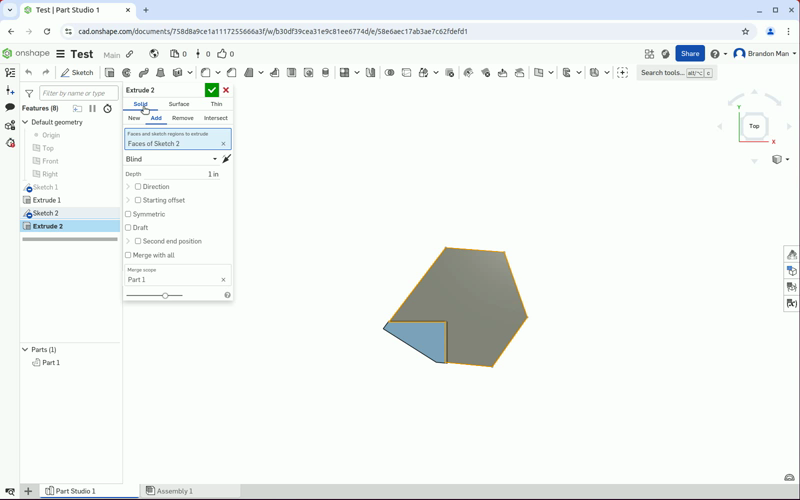
click(143, 106)
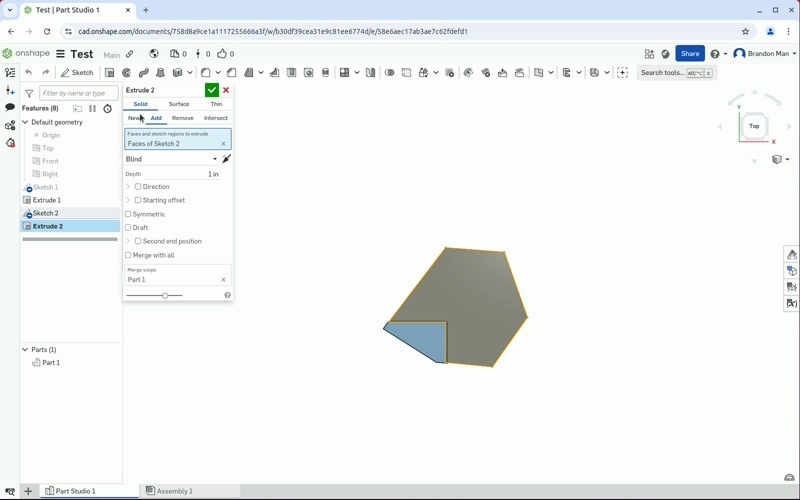
mouse_move(137, 120)
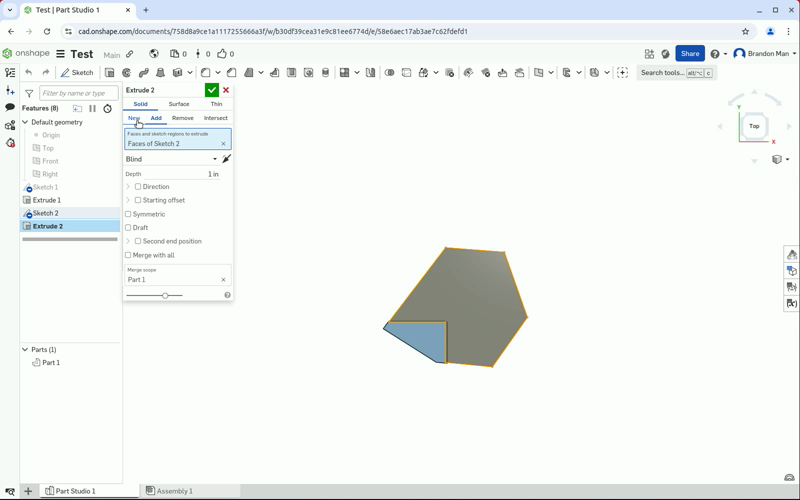
click(137, 120)
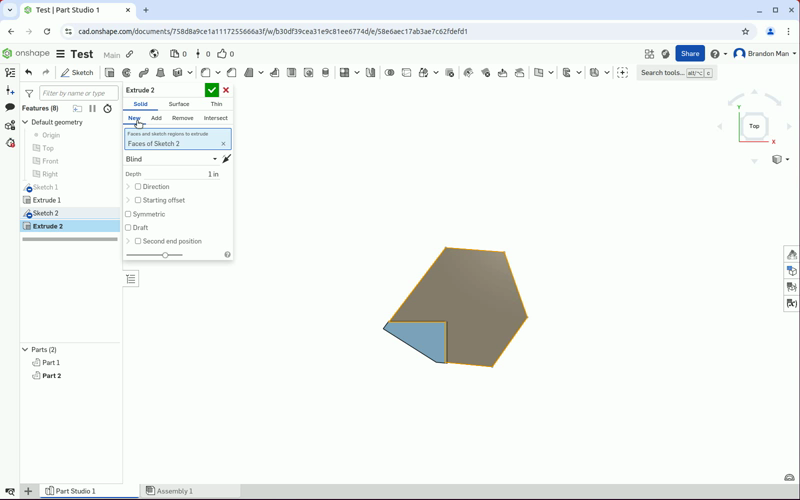
key(tab, 4)
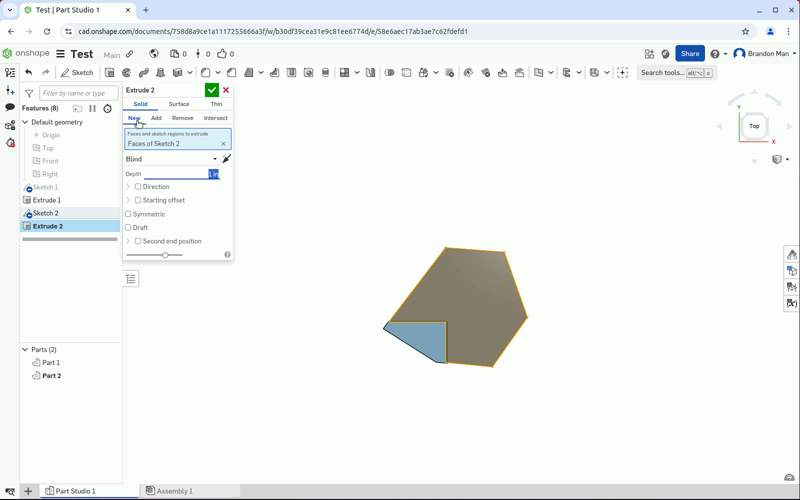
text(15.165)
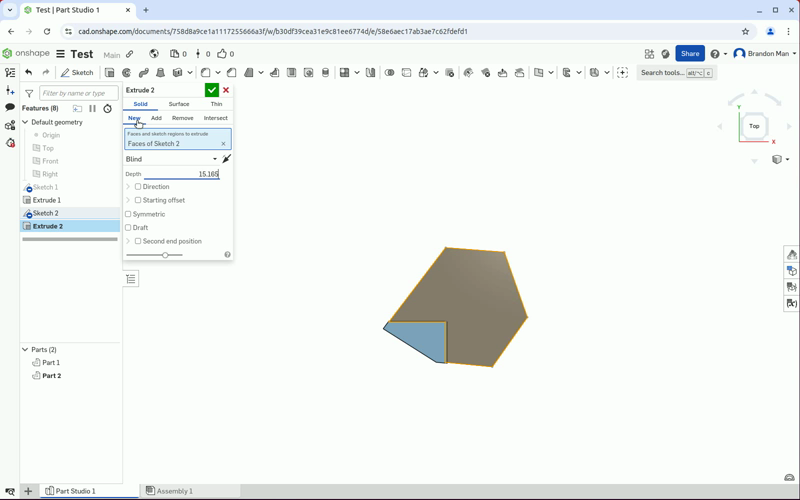
key(enter)
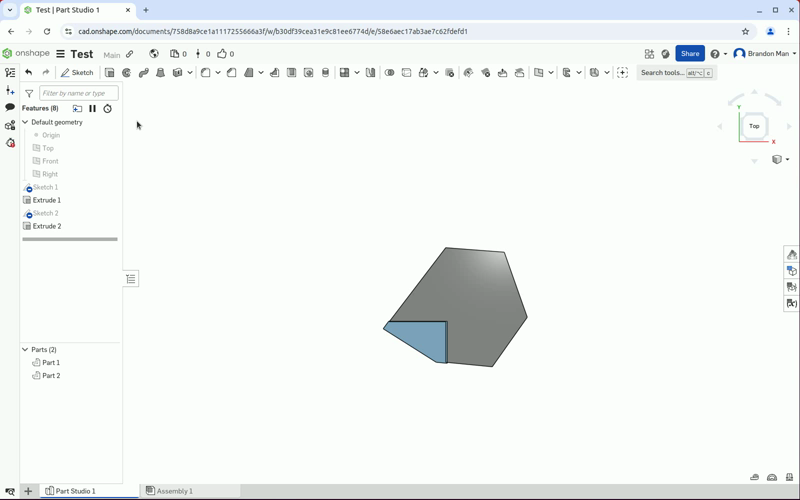
key(shift+h)
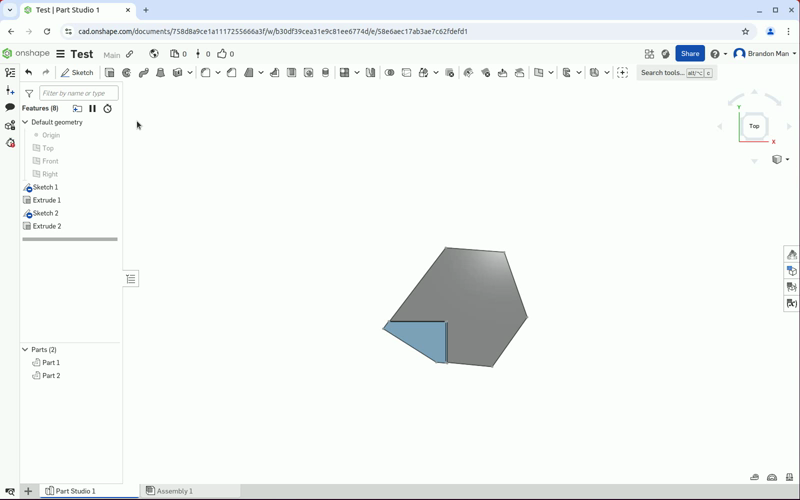
key(shift+h)
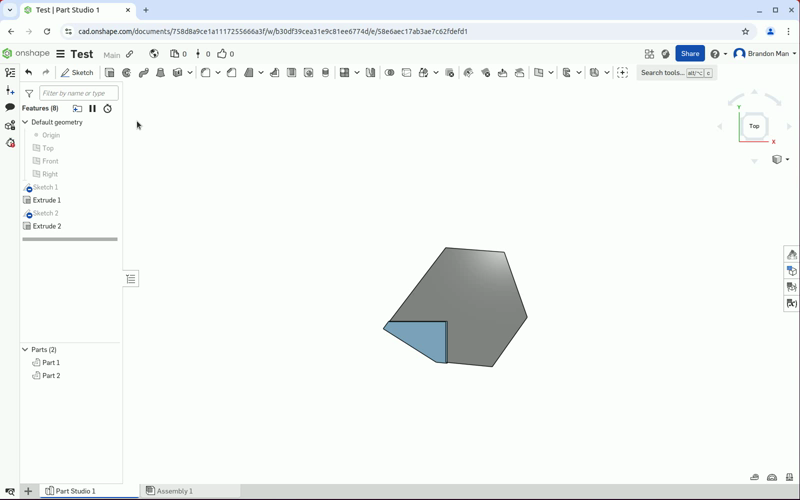
mouse_move(73, 189)
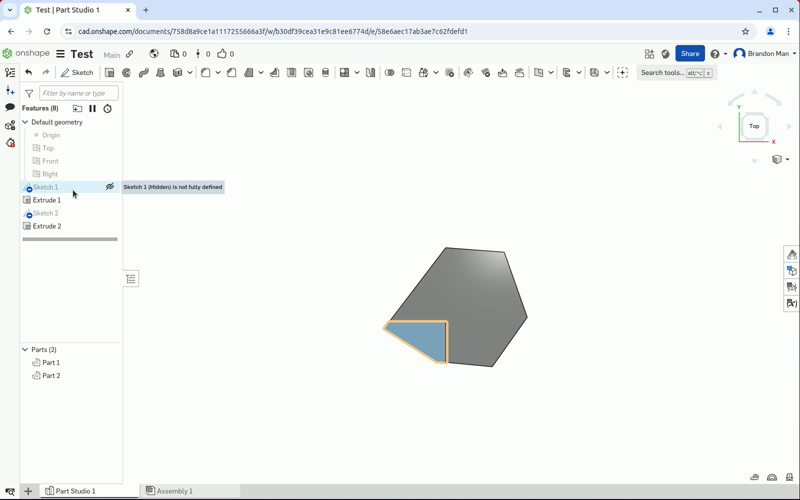
click(73, 189)
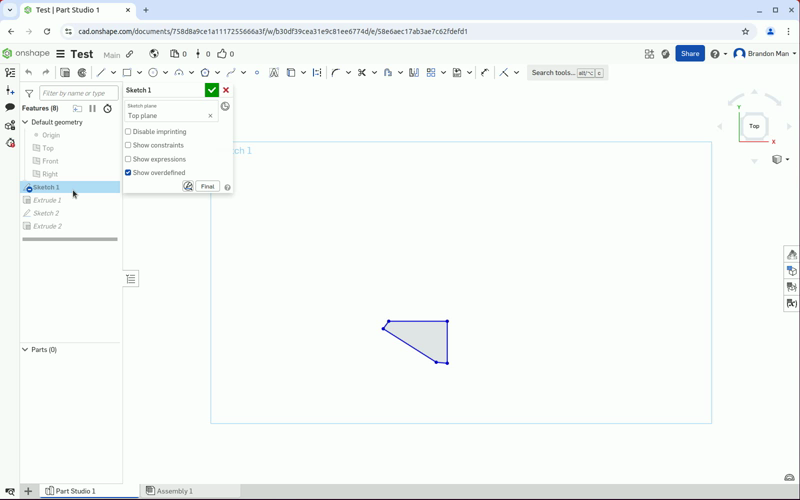
mouse_move(229, 92)
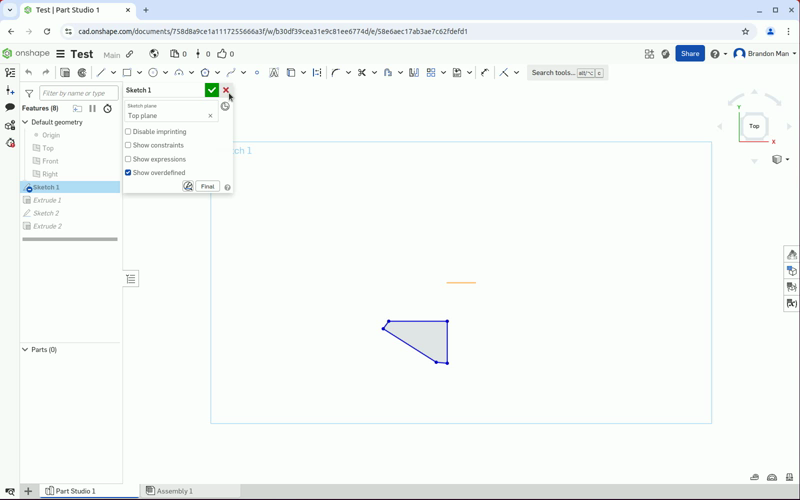
click(229, 92)
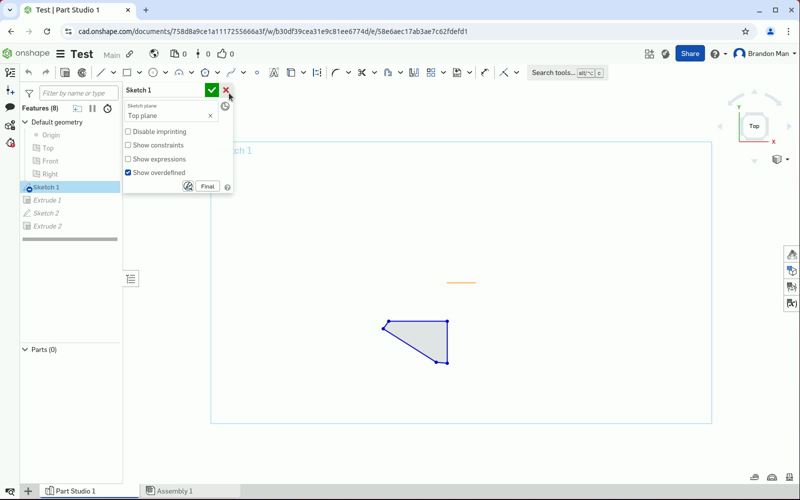
key(shift+s)
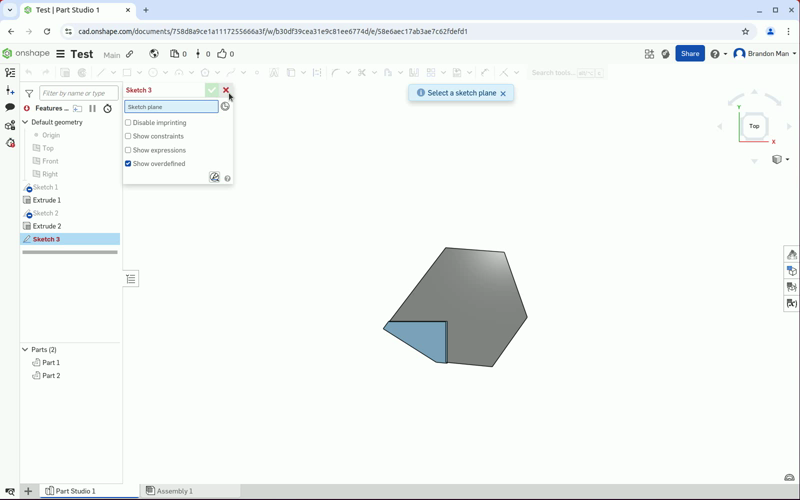
mouse_move(73, 150)
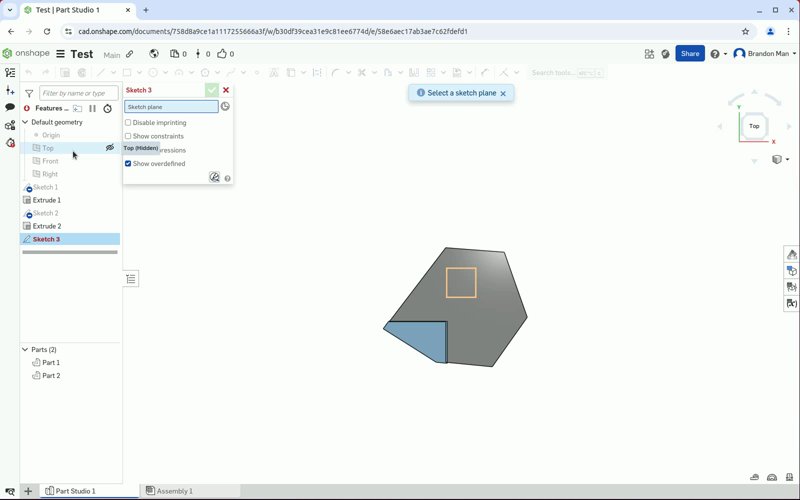
click(73, 150)
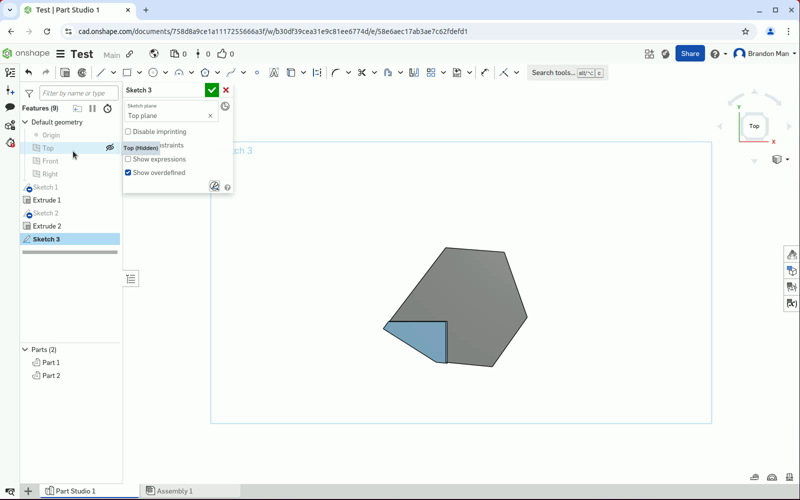
mouse_move(73, 352)
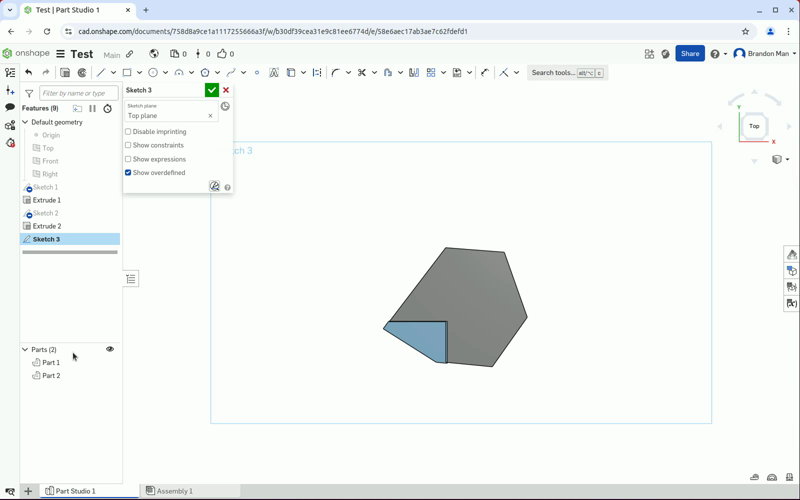
key(y)
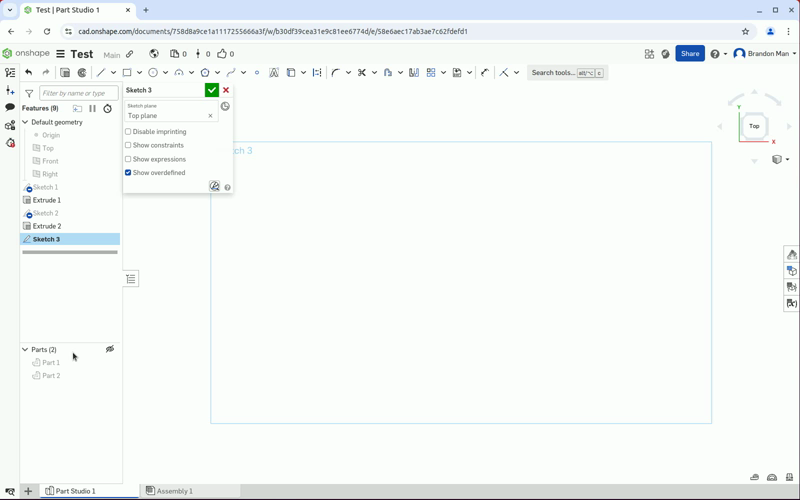
key(l)
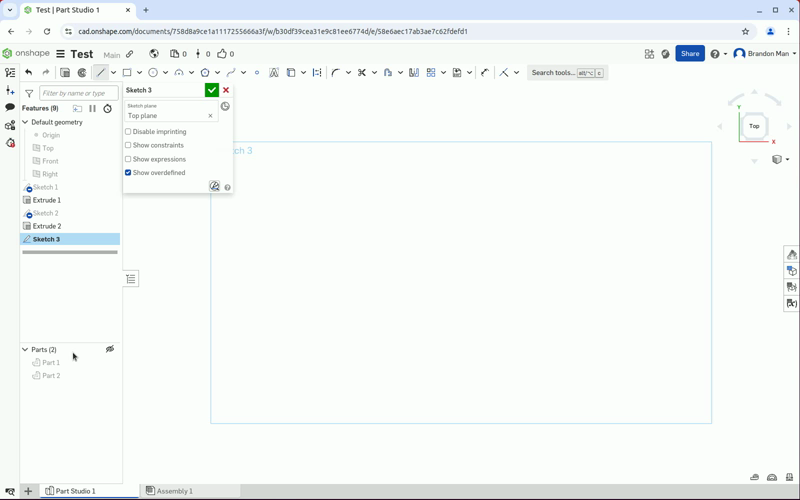
key_down(shift)
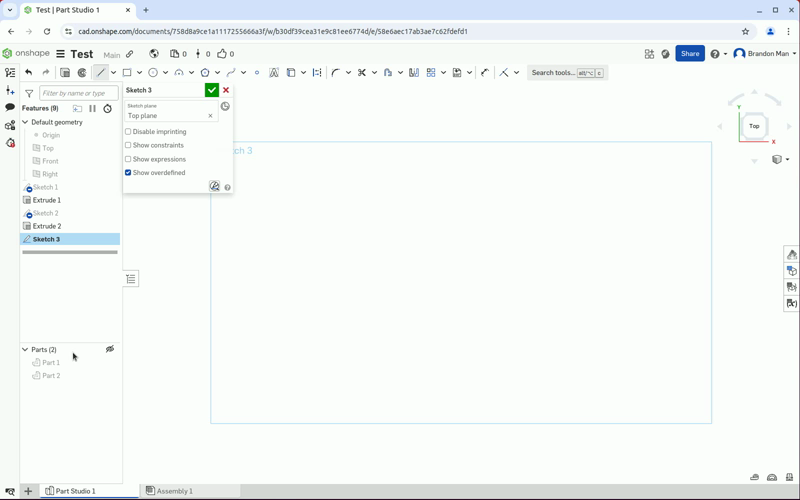
mouse_move(372, 395)
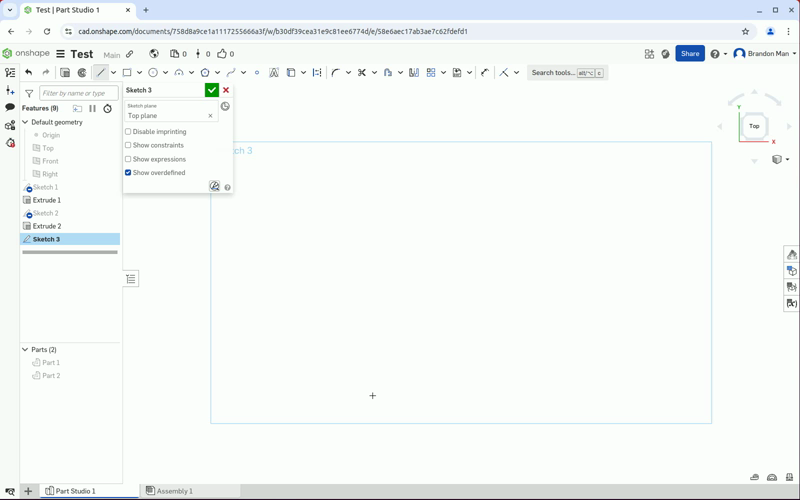
click(372, 395)
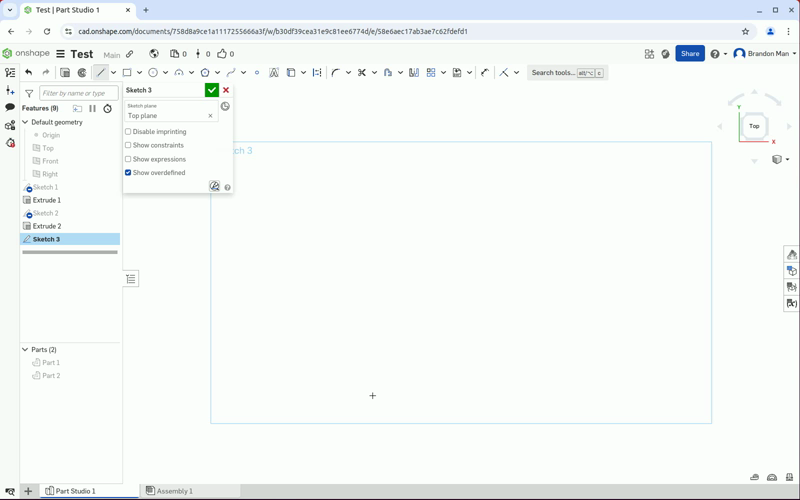
key_up(shift)
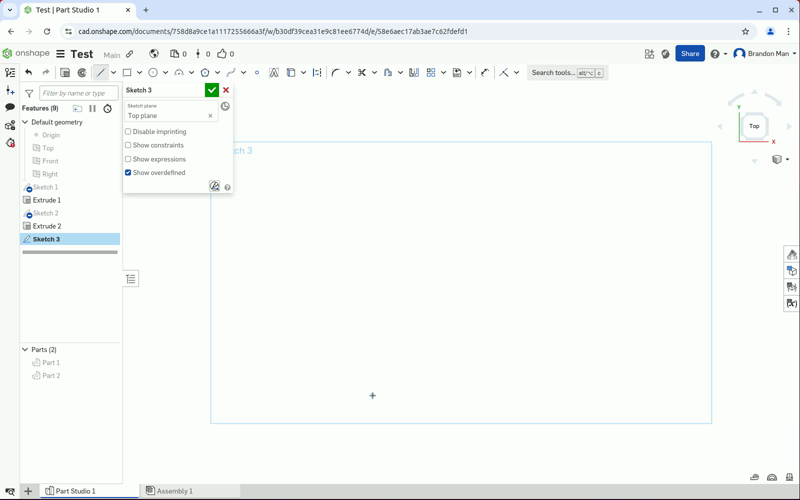
key_down(shift)
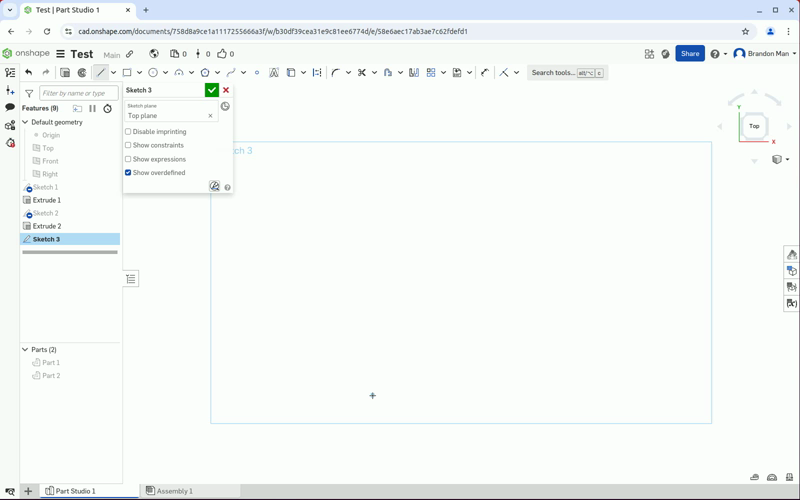
mouse_move(447, 395)
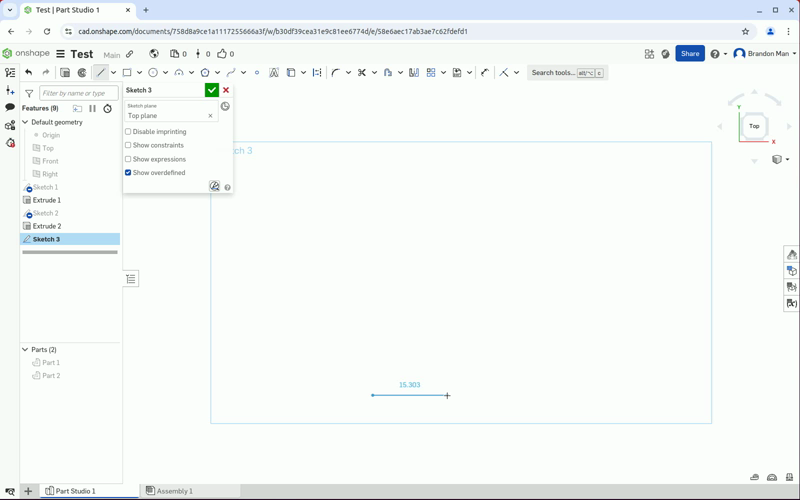
click(447, 395)
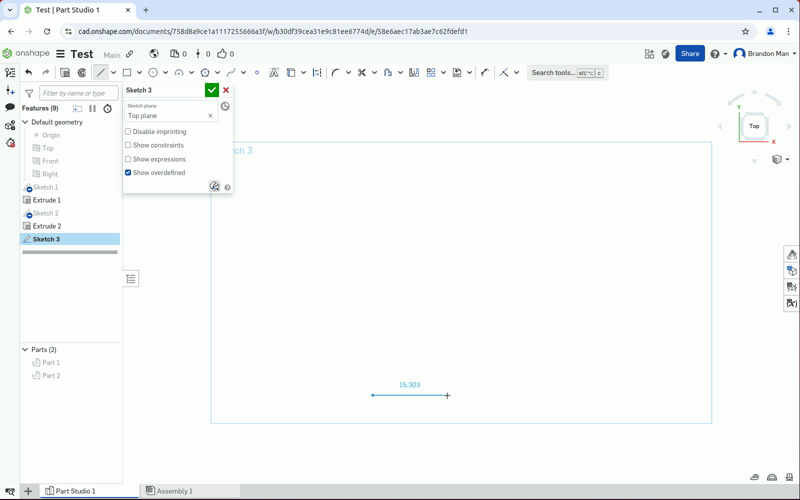
key_up(shift)
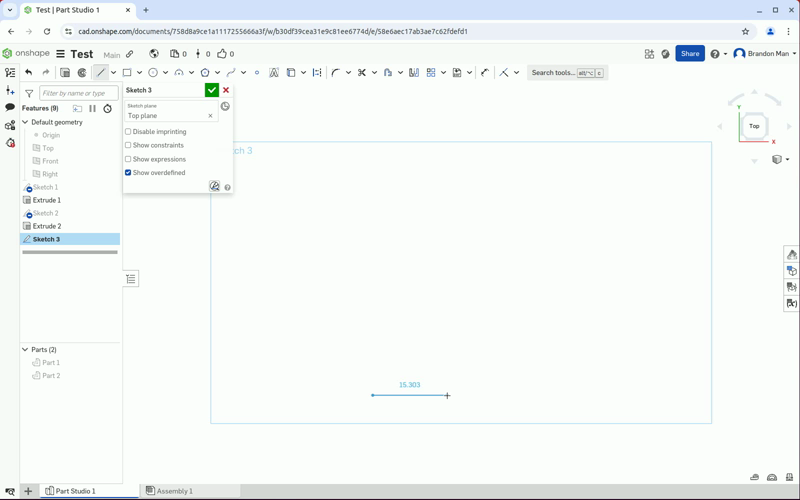
key_down(shift)
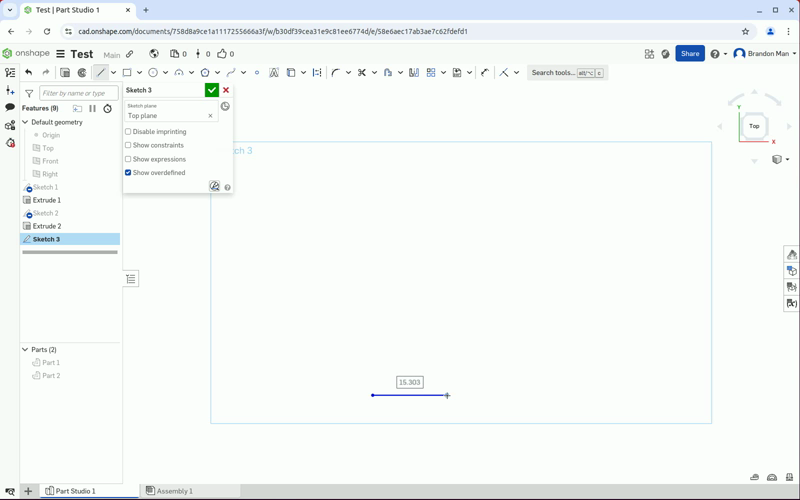
mouse_move(477, 395)
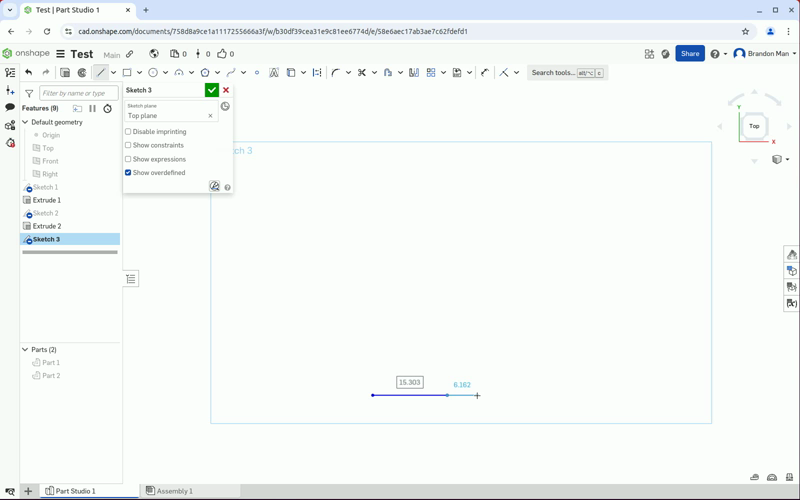
mouse_move(447, 362)
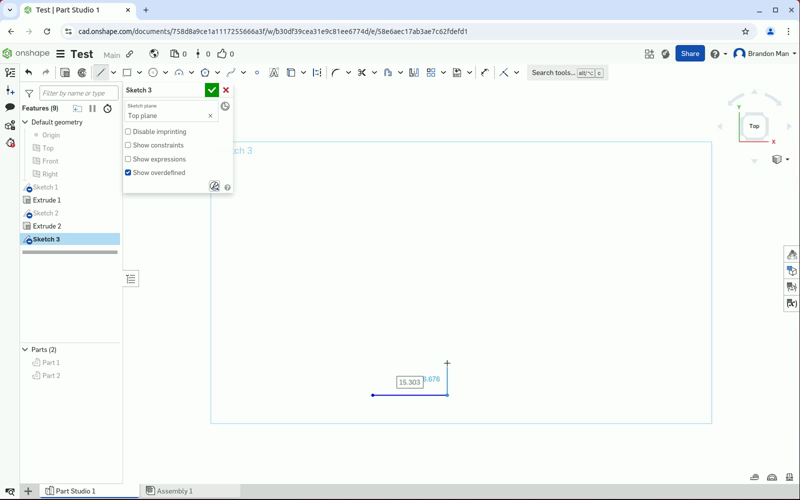
click(447, 362)
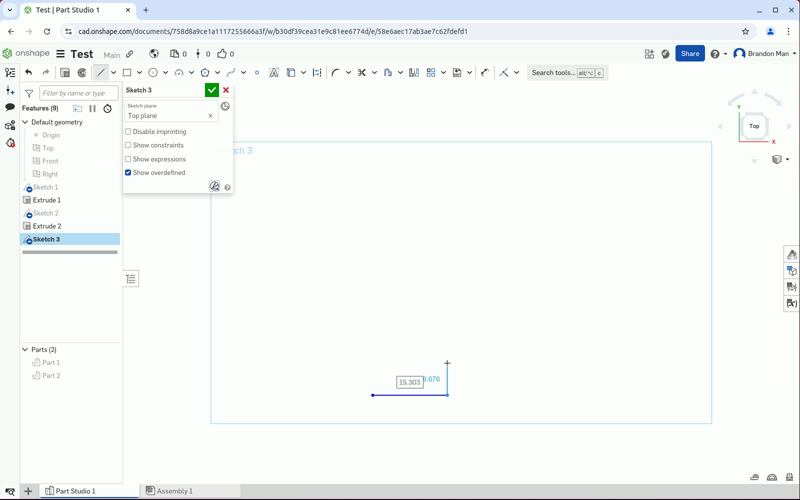
key_up(shift)
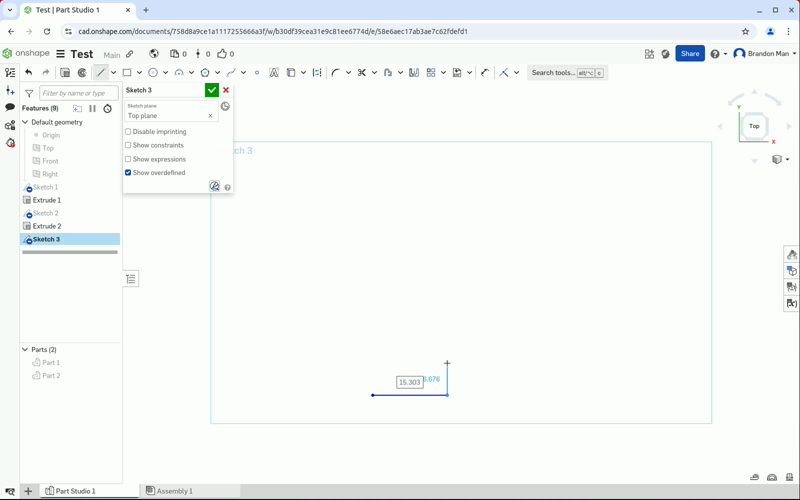
key_down(shift)
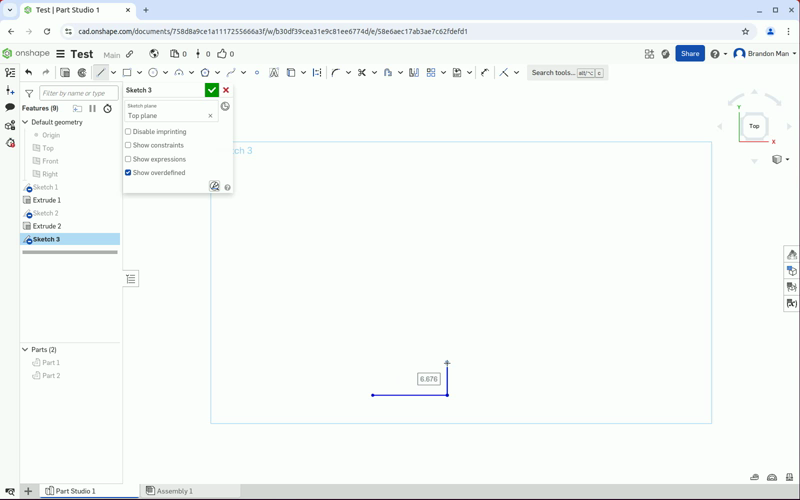
mouse_move(477, 362)
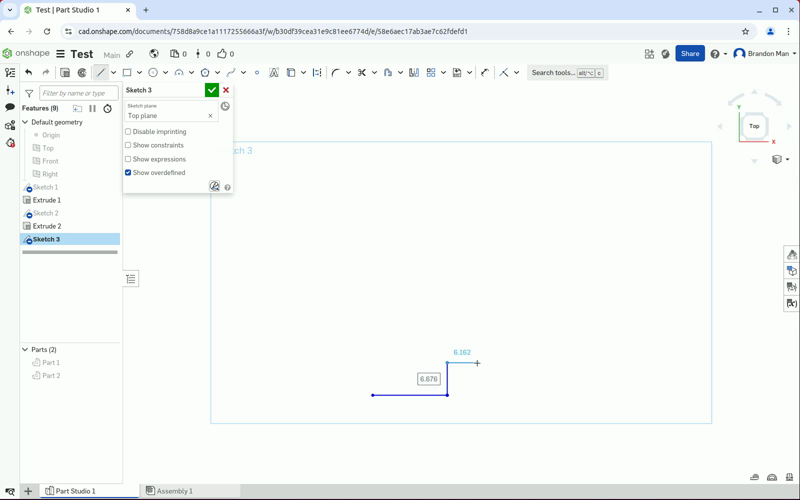
mouse_move(436, 361)
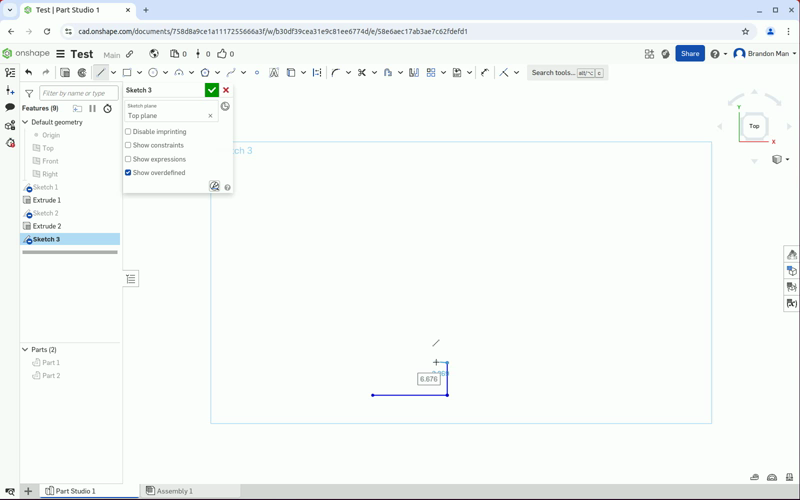
click(436, 361)
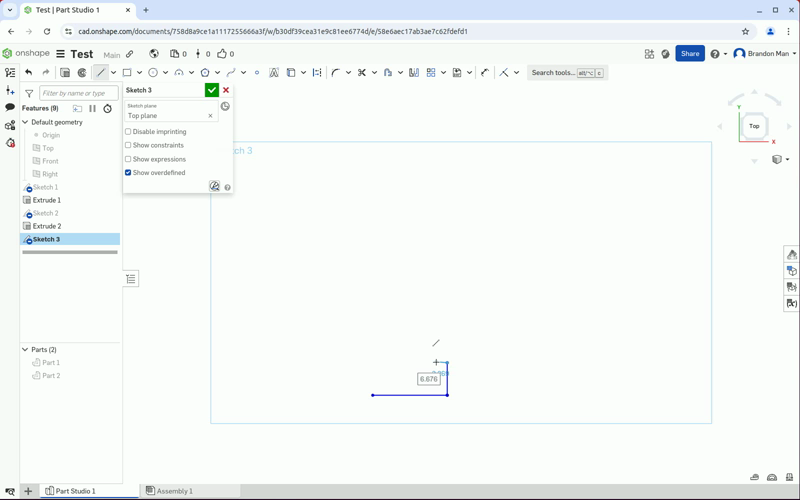
key_up(shift)
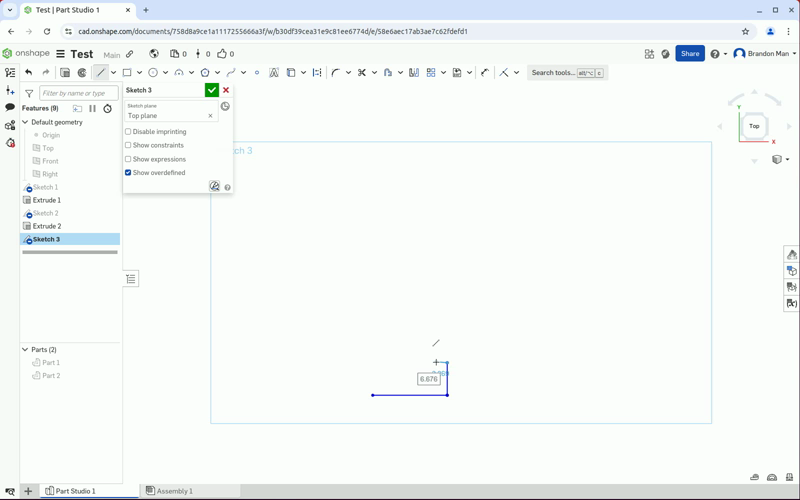
key_down(shift)
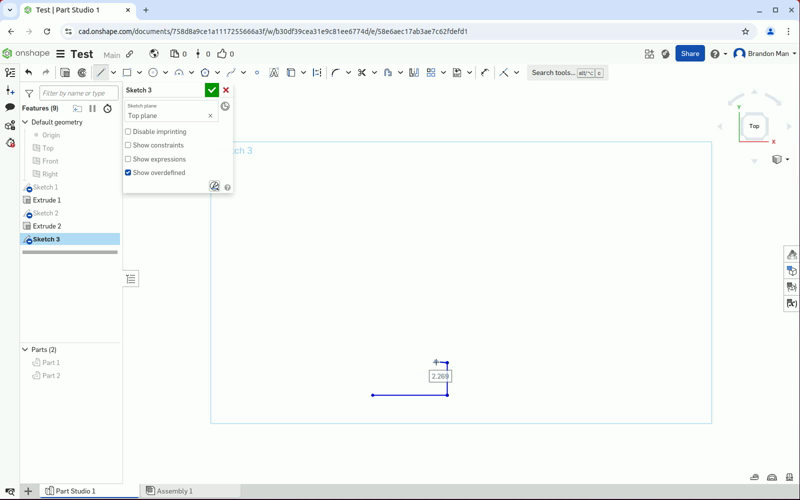
mouse_move(383, 328)
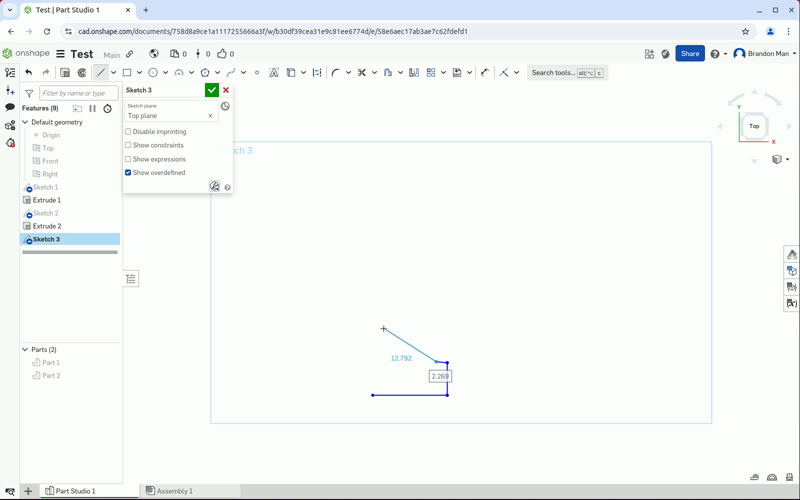
click(383, 328)
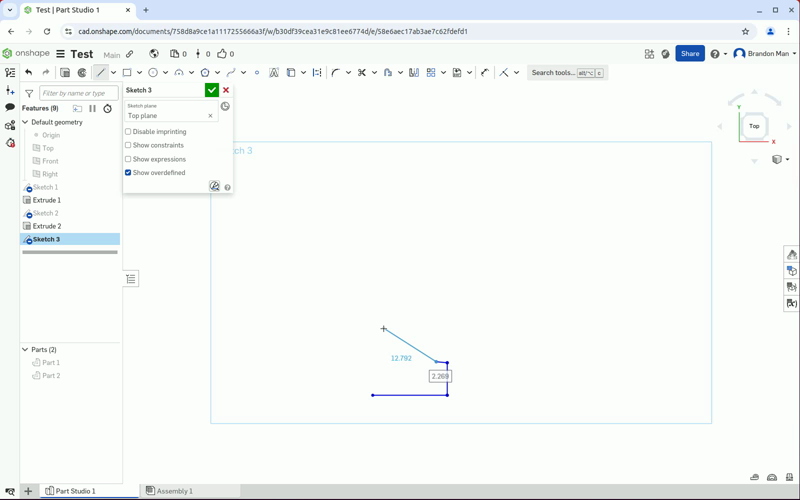
key_up(shift)
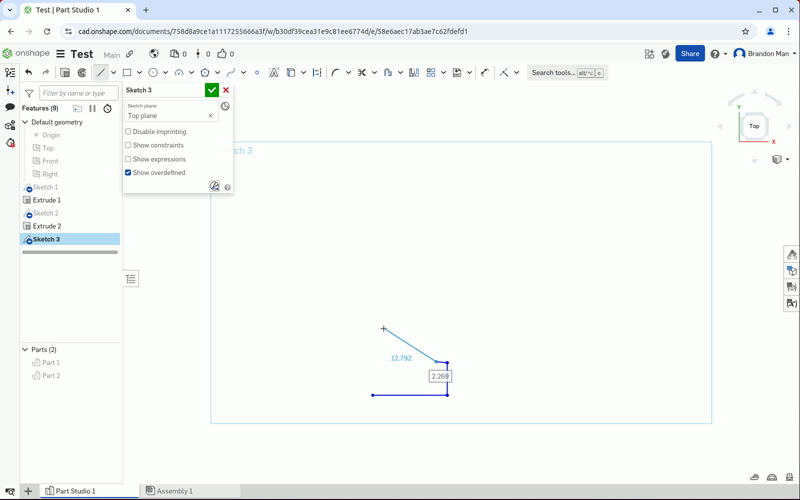
key_down(shift)
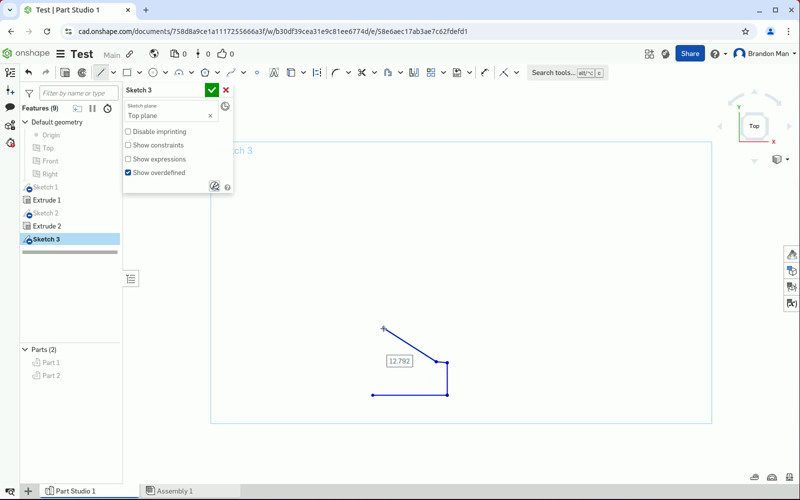
mouse_move(413, 328)
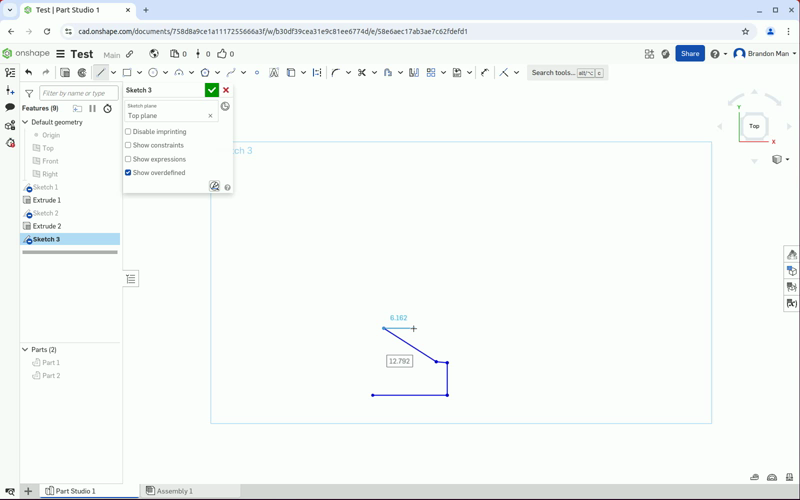
mouse_move(389, 321)
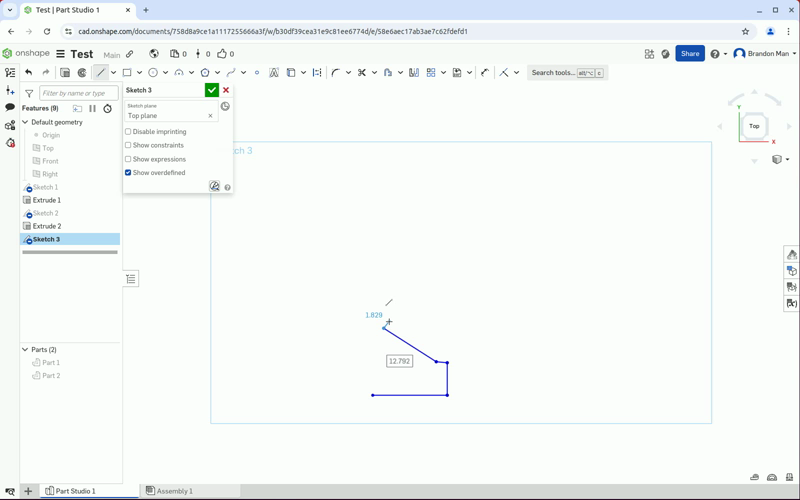
click(389, 321)
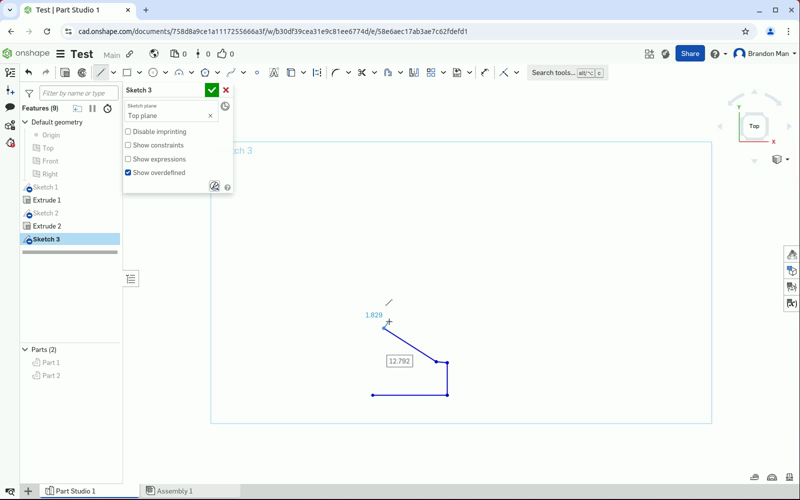
key_up(shift)
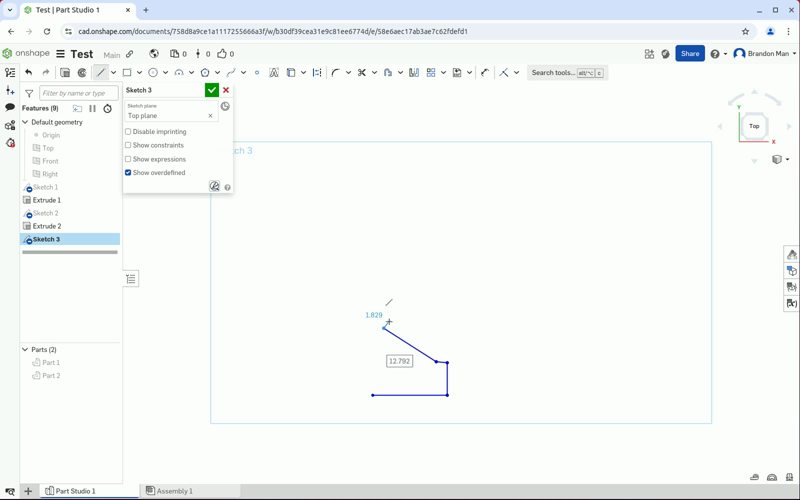
key_down(shift)
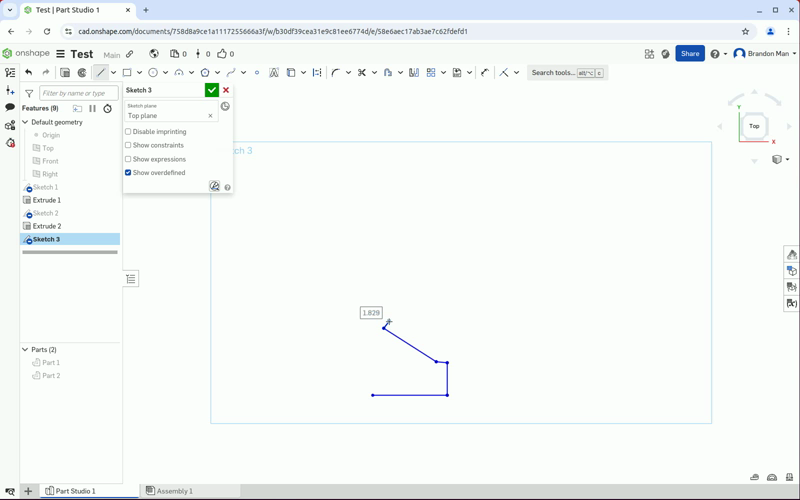
mouse_move(419, 321)
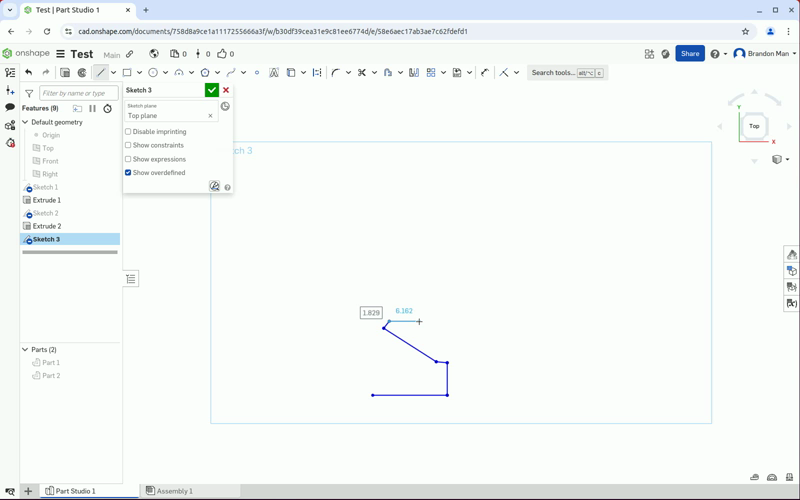
mouse_move(372, 321)
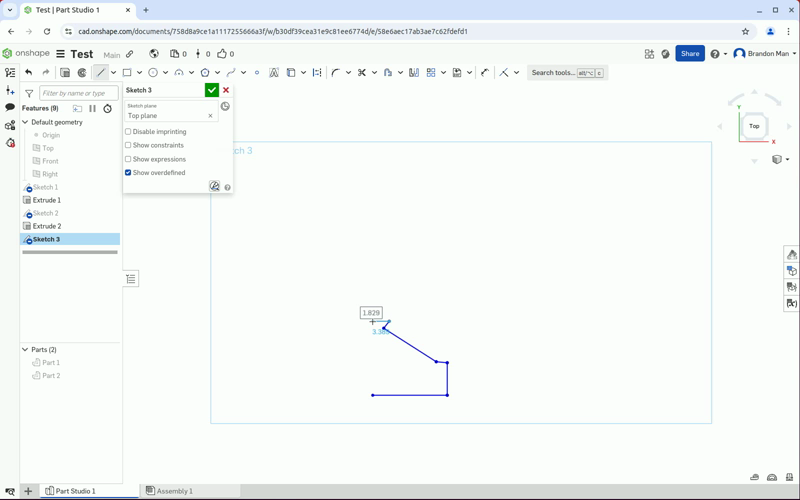
click(372, 321)
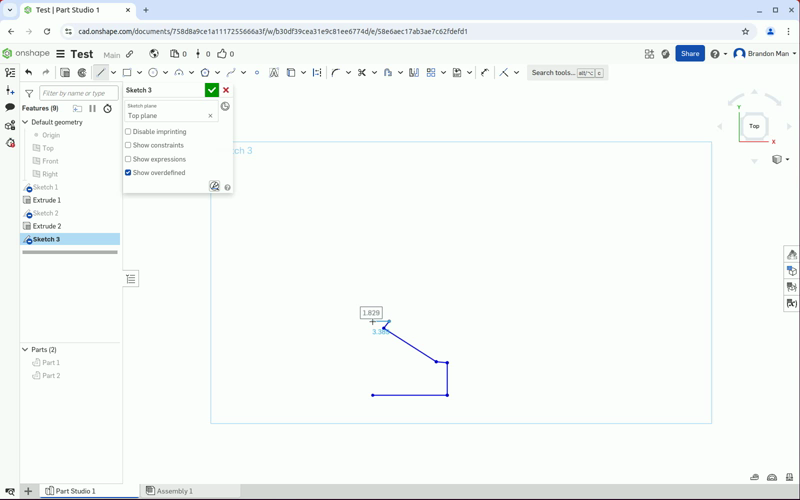
key_up(shift)
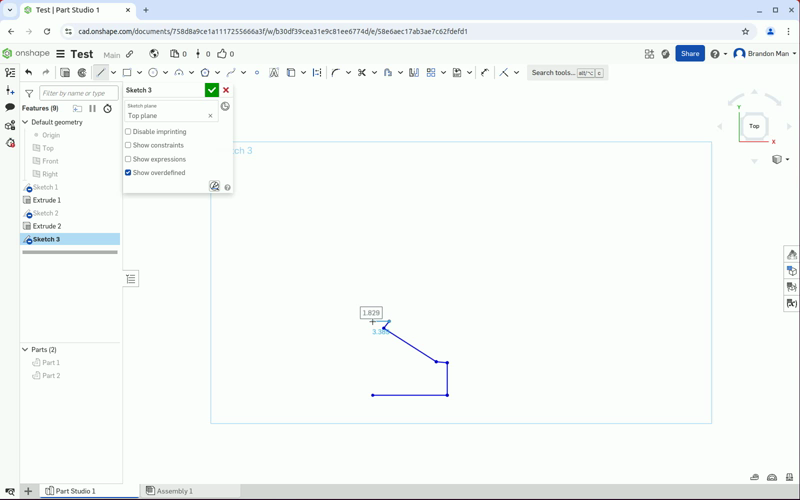
key_down(shift)
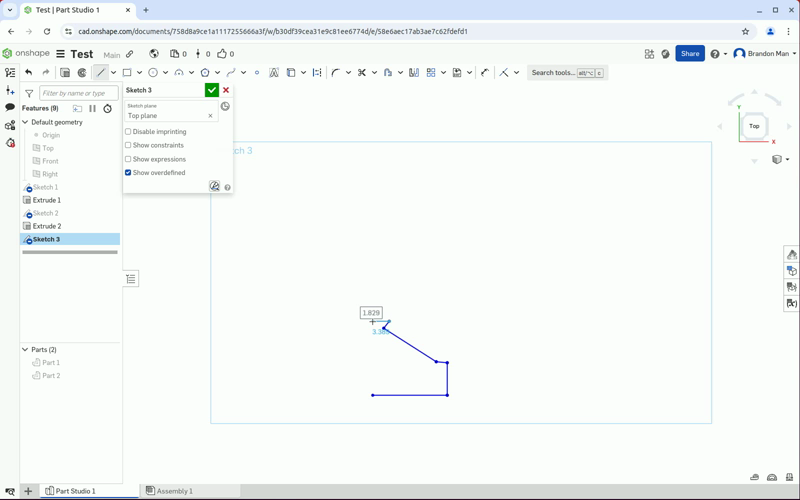
mouse_move(372, 395)
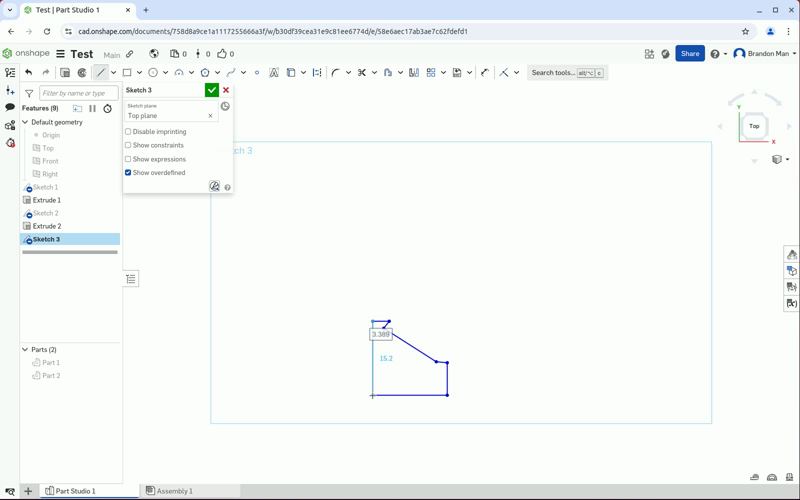
key_up(shift)
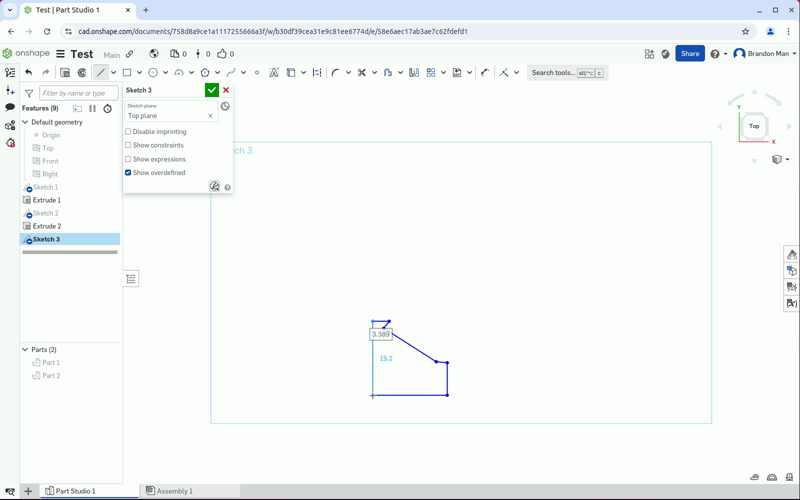
click(372, 395)
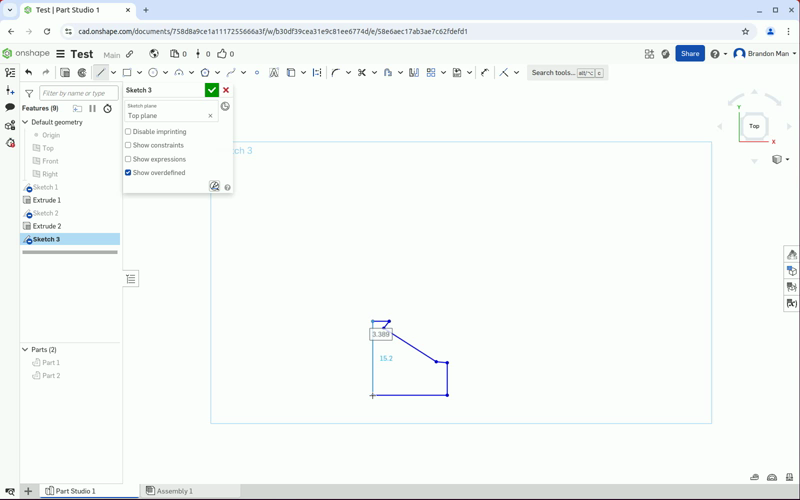
key(esc)
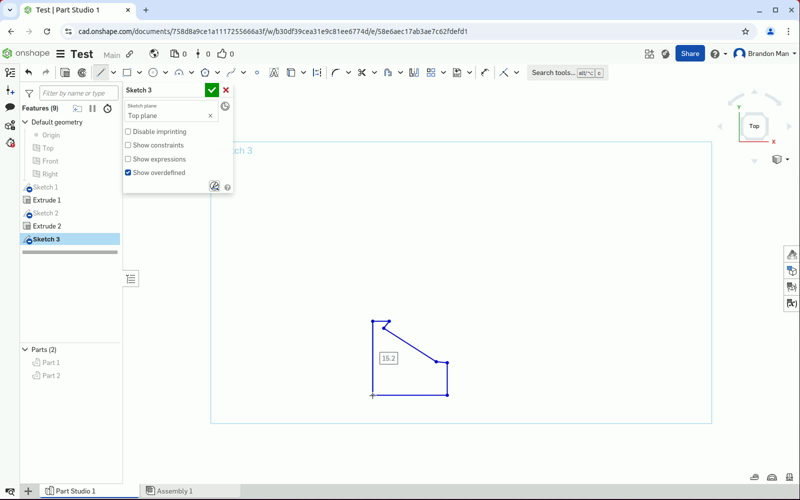
mouse_move(383, 349)
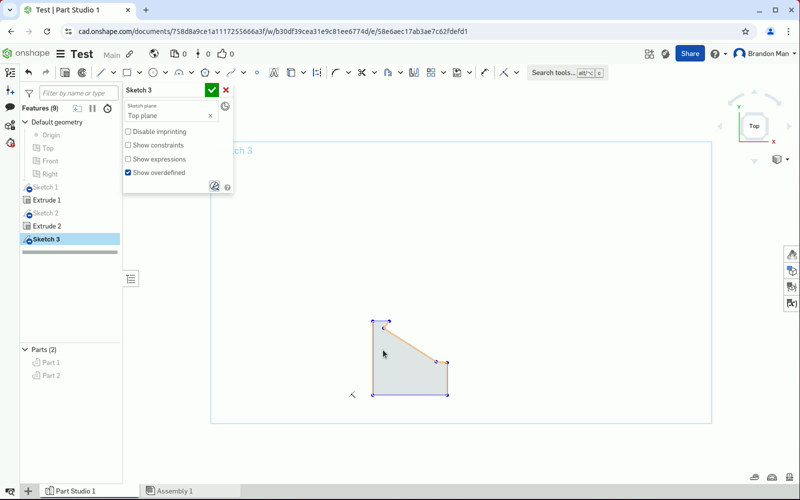
click(383, 349)
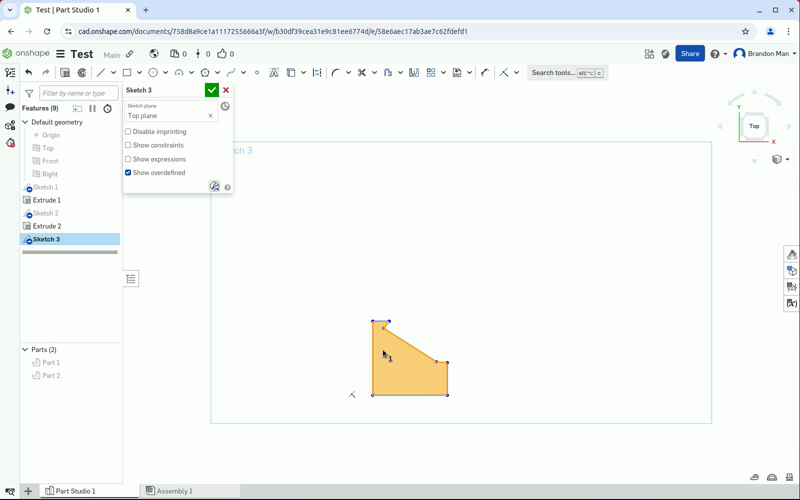
mouse_move(73, 352)
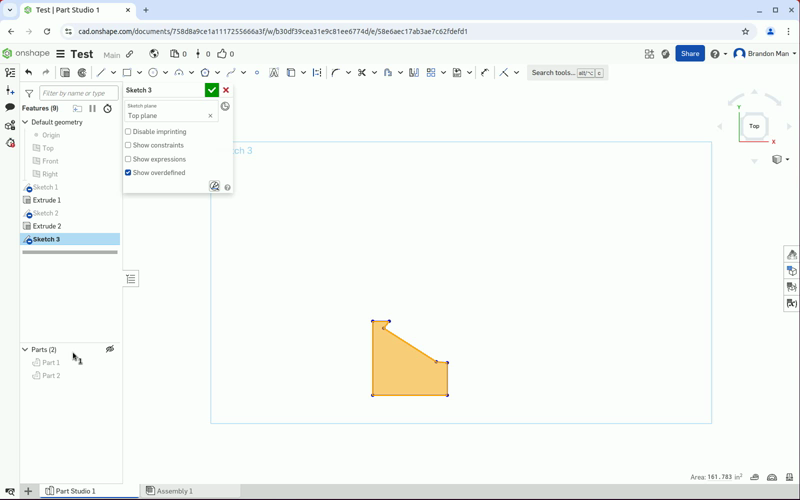
key(shift+y)
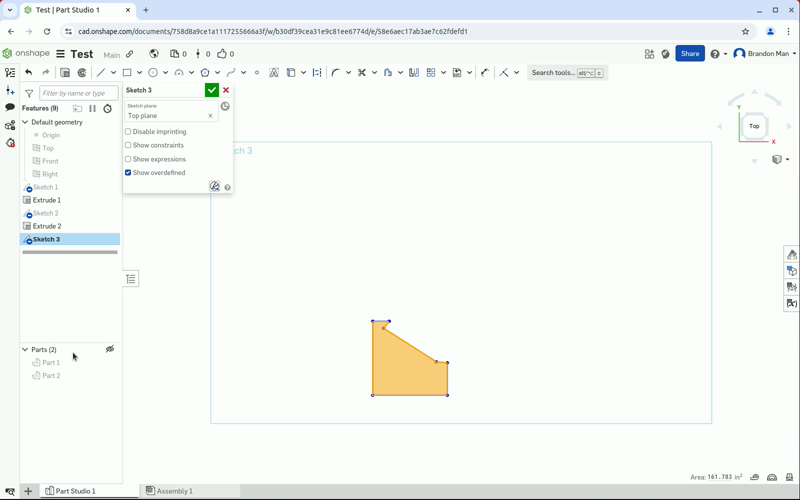
key(shift+e)
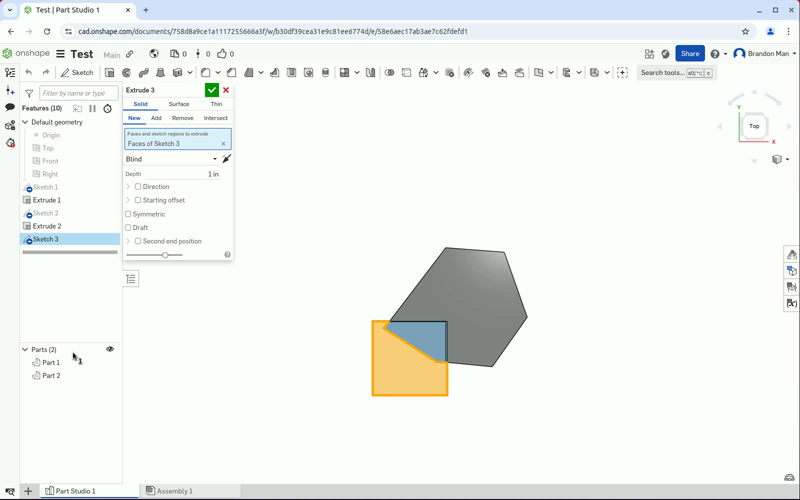
mouse_move(143, 106)
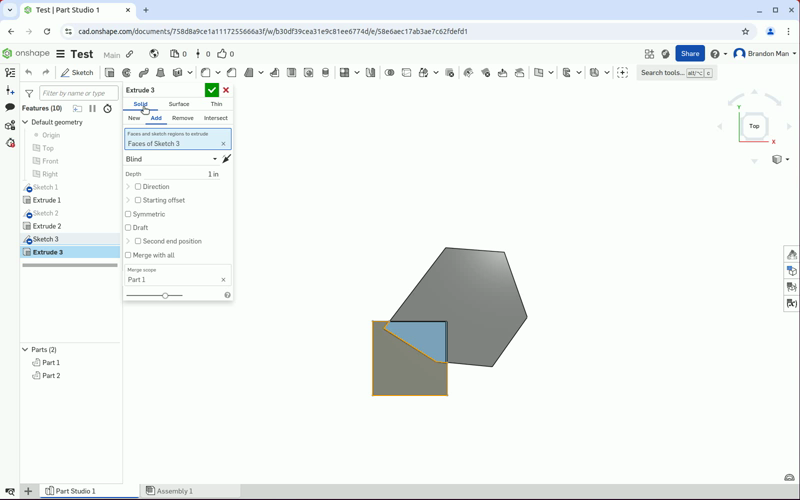
click(143, 106)
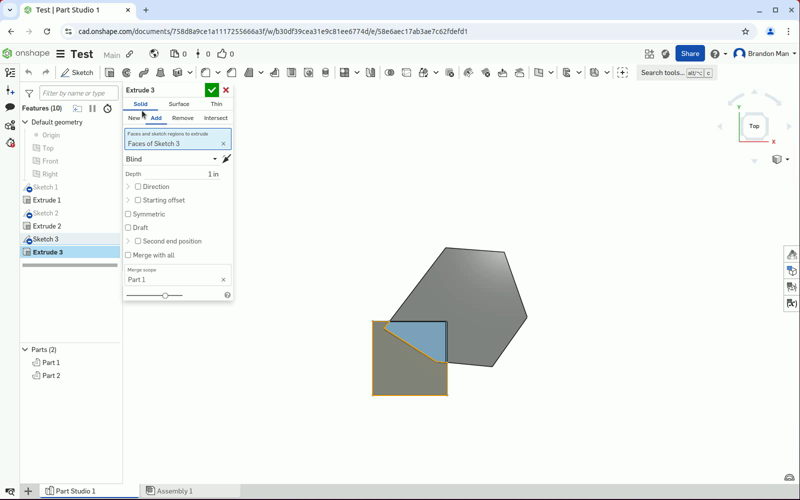
mouse_move(137, 120)
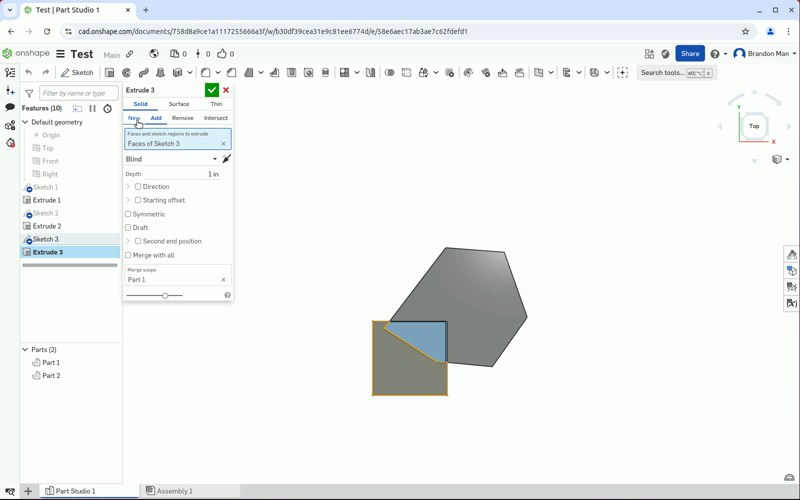
click(137, 120)
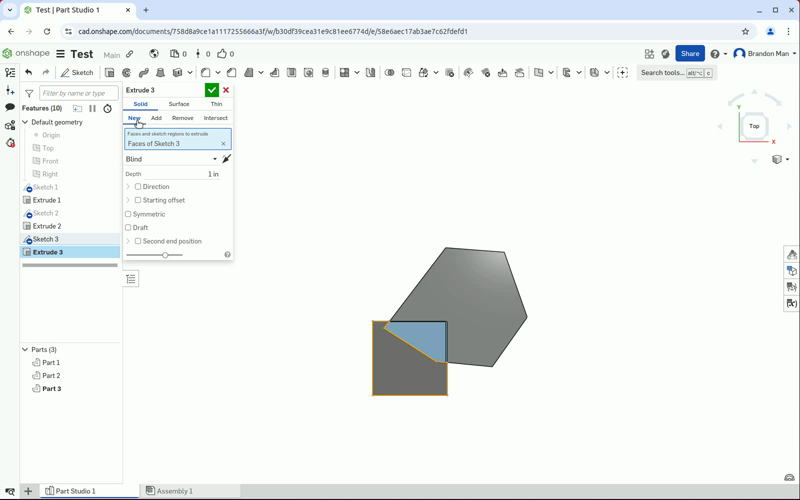
key(tab, 4)
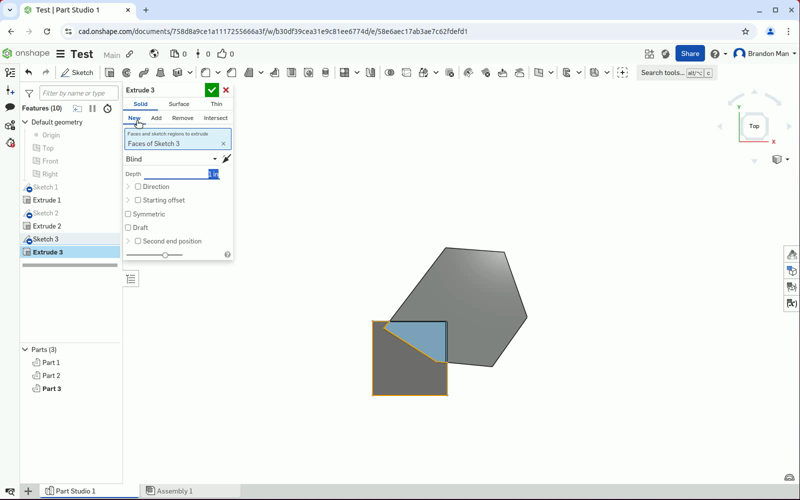
text(15.165)
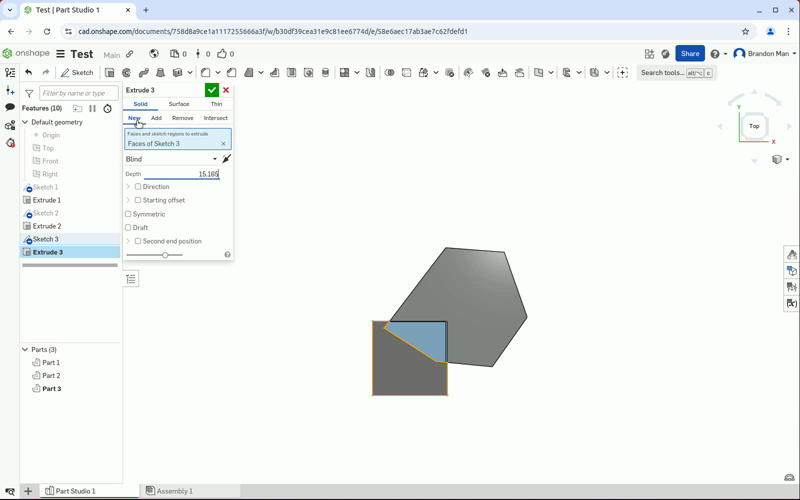
key(enter)
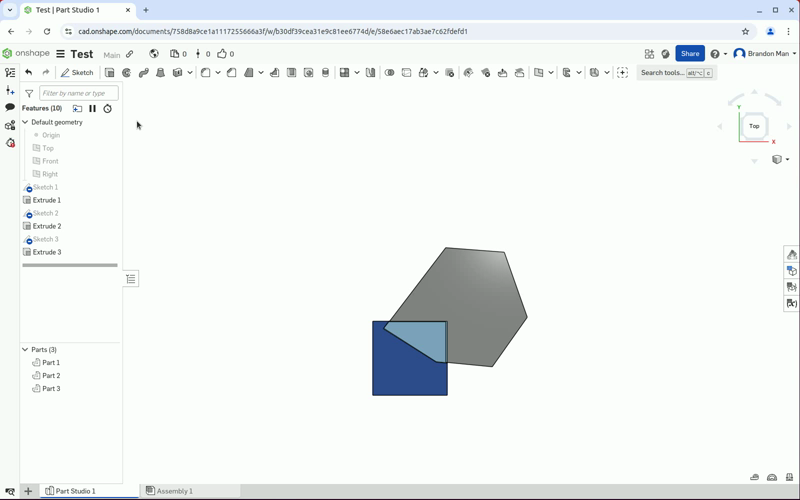
key(shift+h)
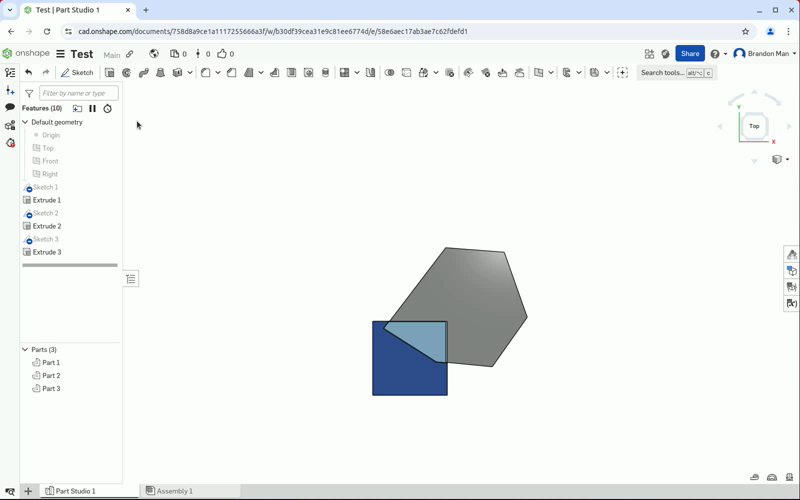
key(shift+h)
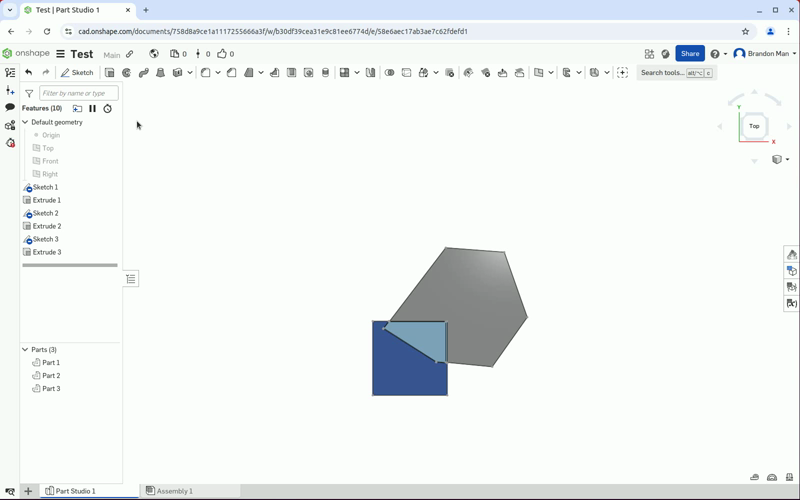
key(shift+7)
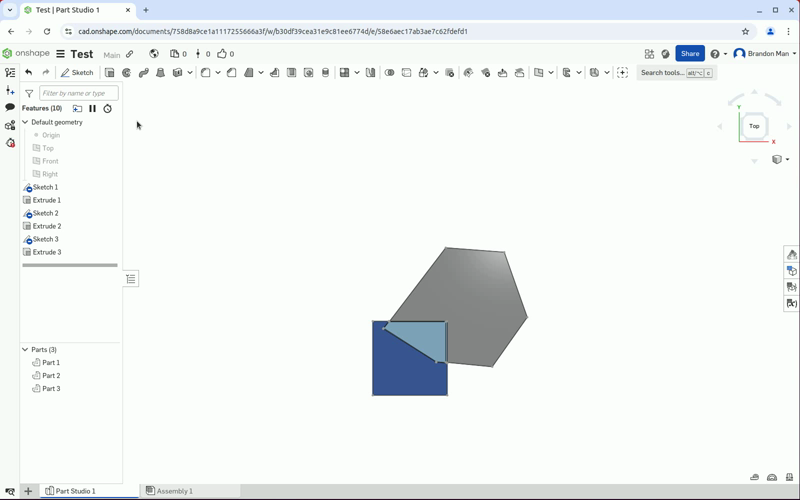
key(up, 3)
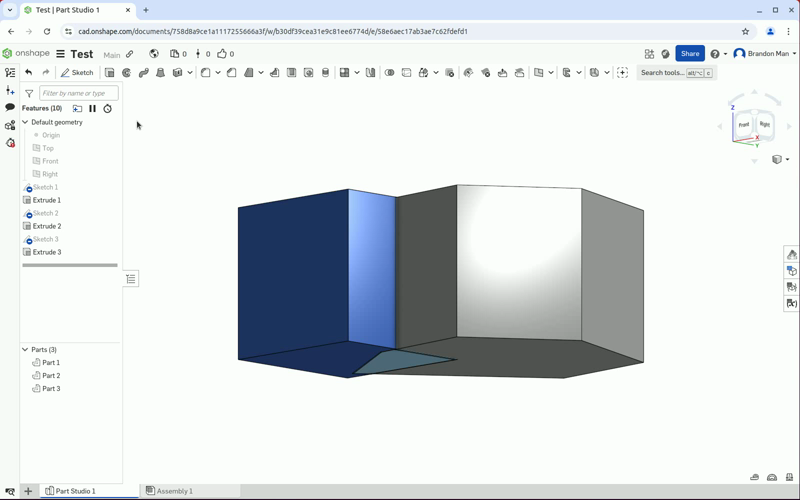
key(left, 3)
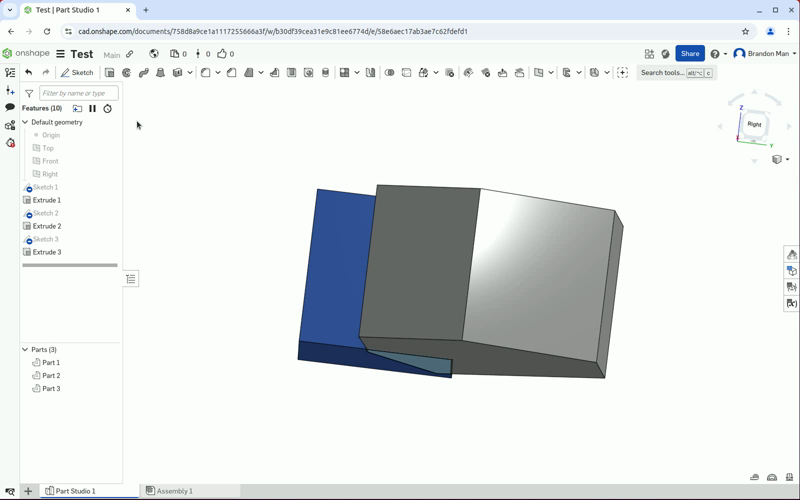
key(right, 3)
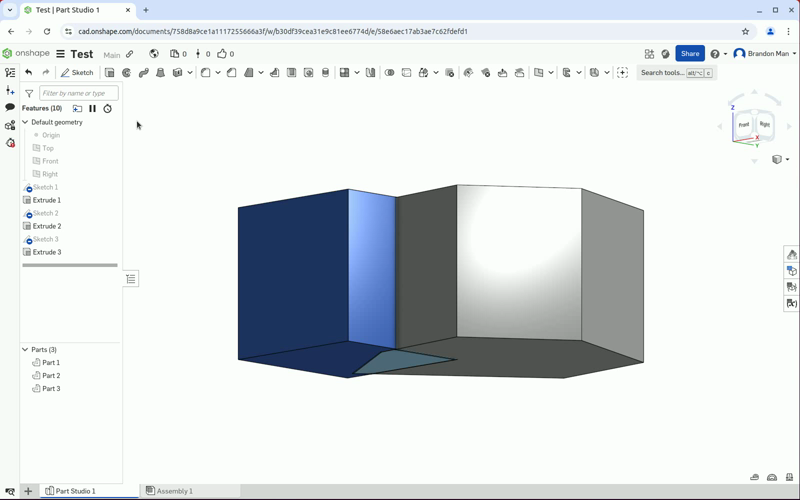
key(down, 3)
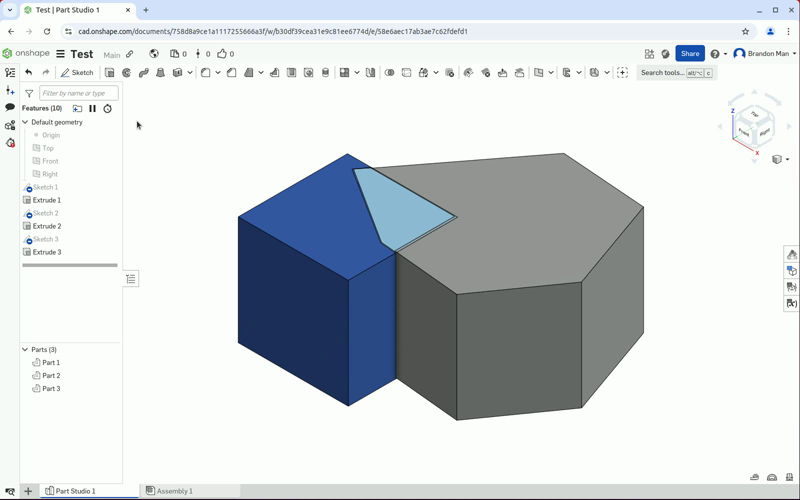
mouse_move(73, 189)
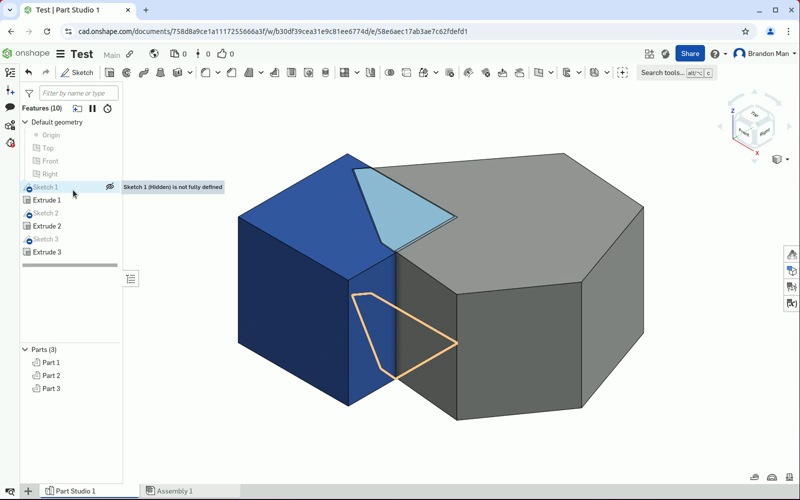
click(73, 189)